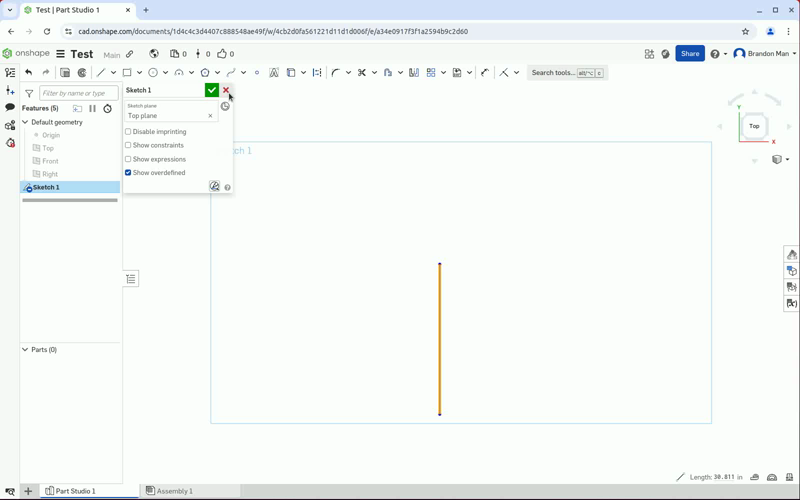
key(shift+h)
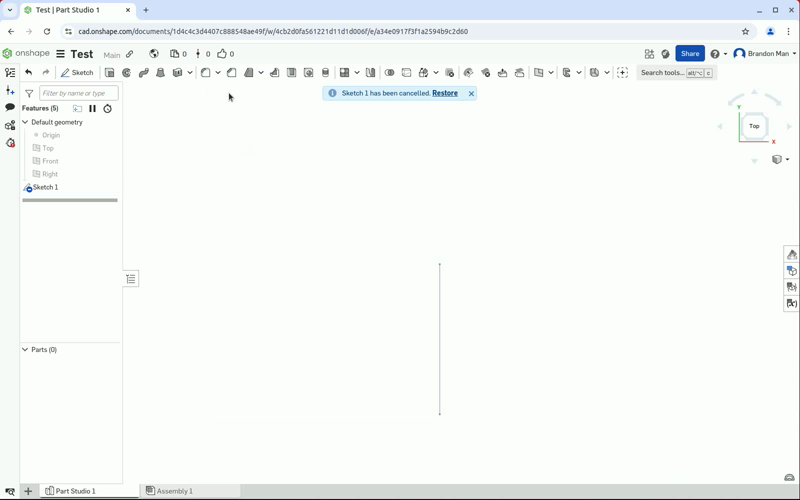
key(shift+s)
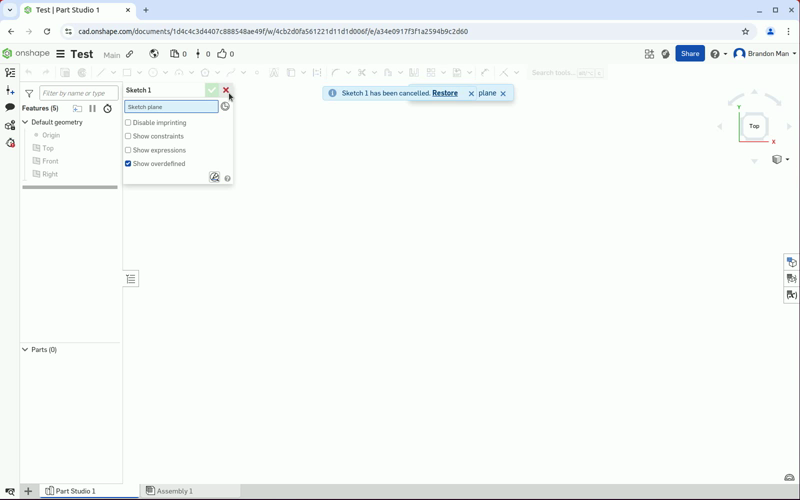
mouse_move(73, 150)
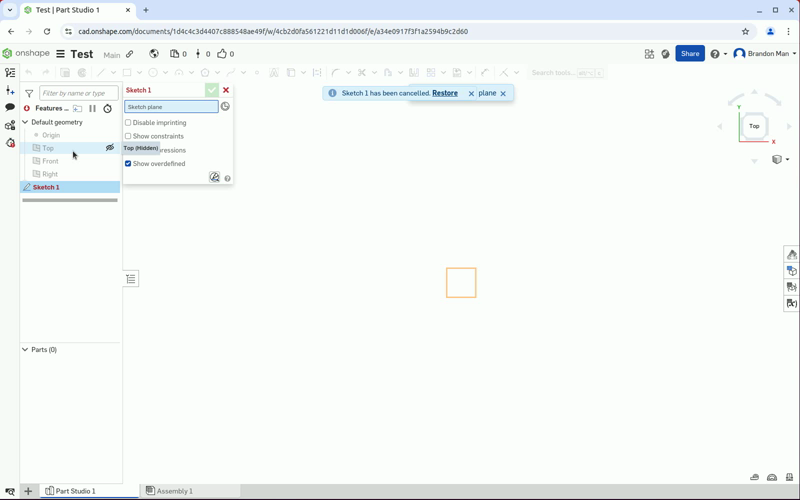
click(73, 150)
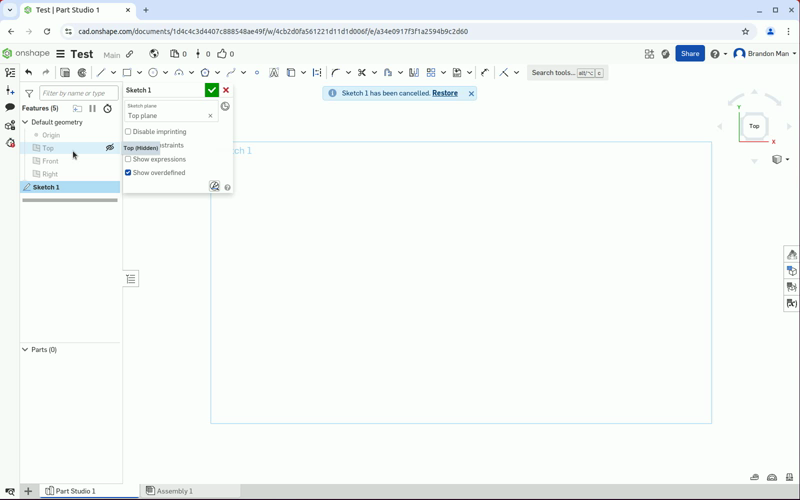
mouse_move(73, 352)
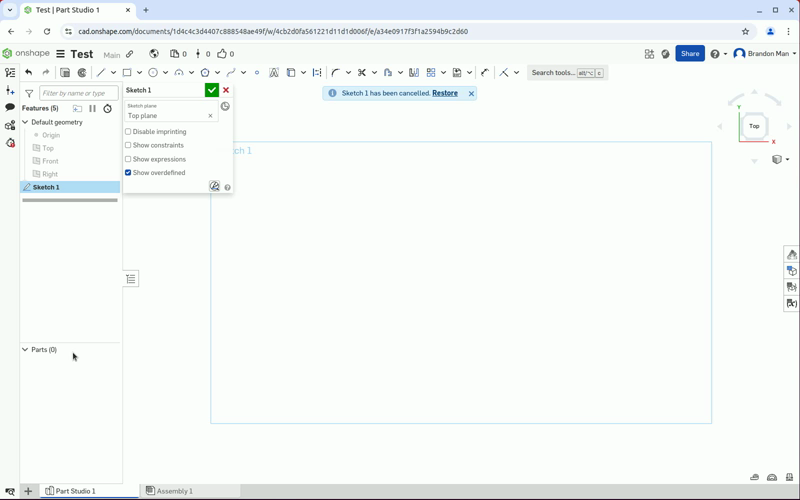
key(y)
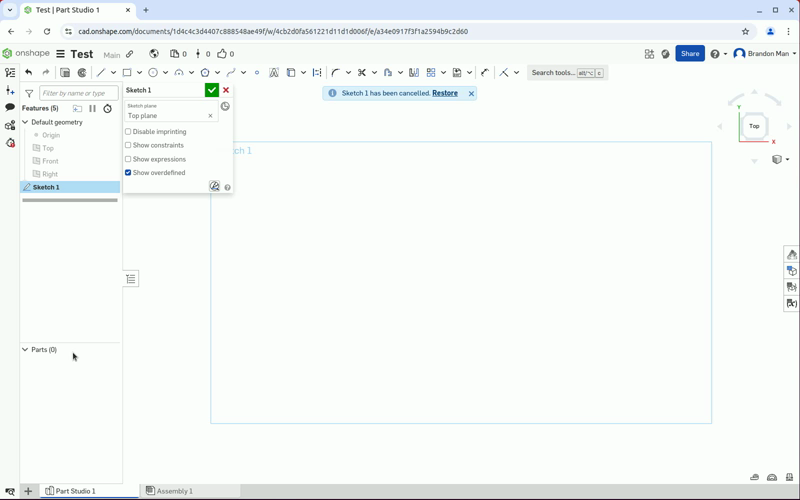
key(c)
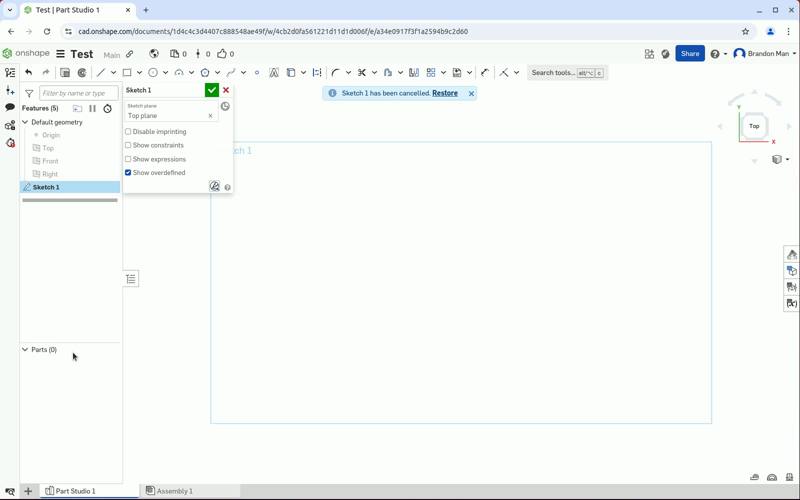
key_down(shift)
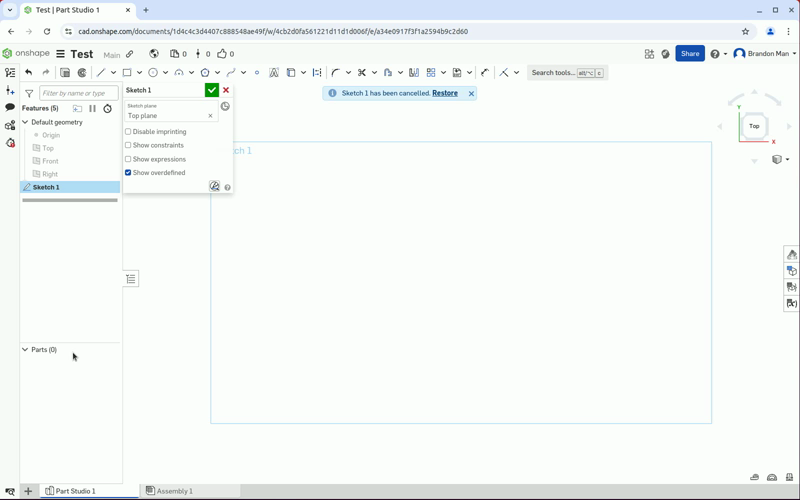
mouse_move(461, 282)
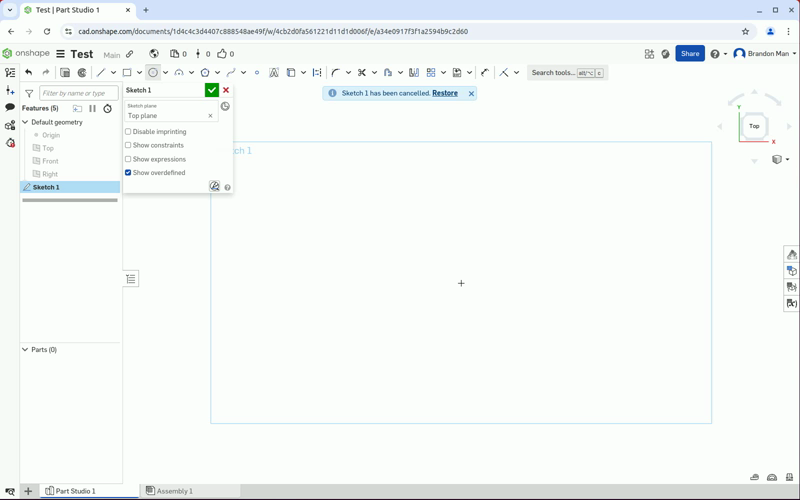
click(461, 282)
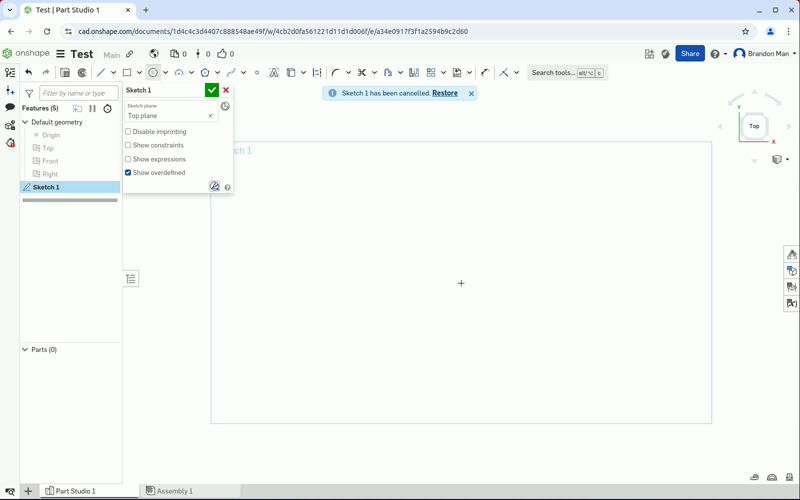
key_up(shift)
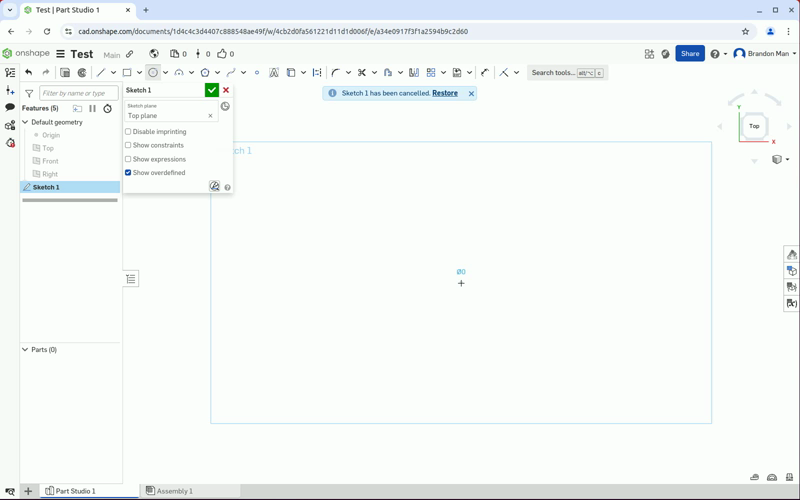
mouse_move(574, 282)
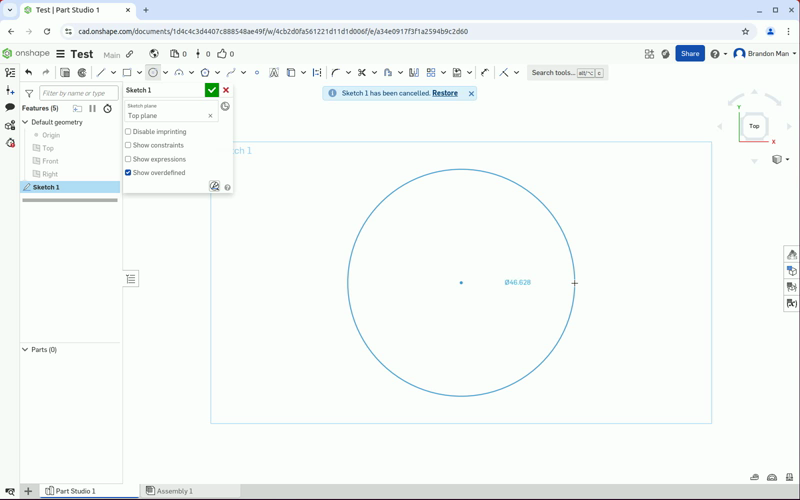
click(574, 282)
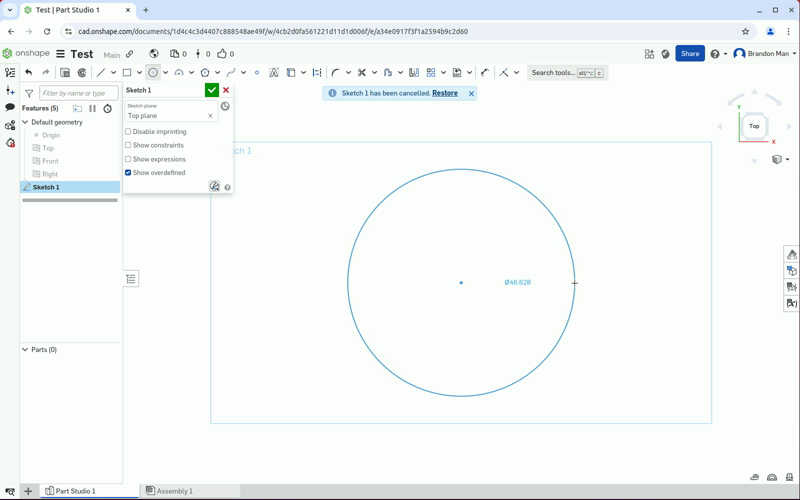
key(esc)
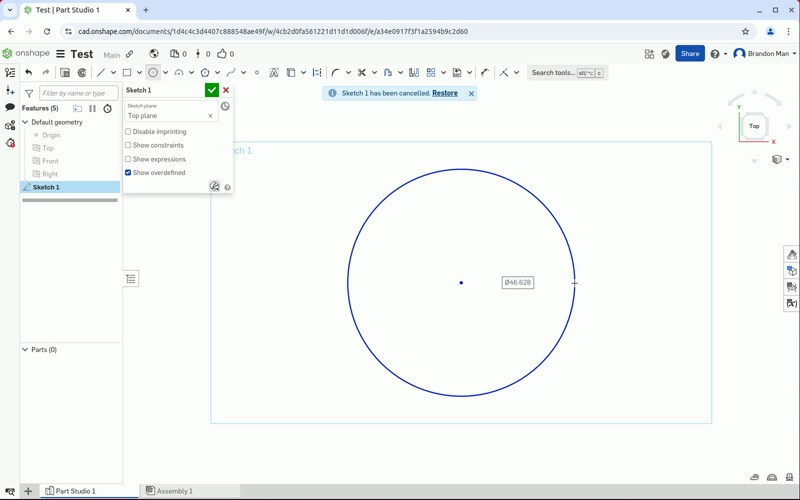
key(c)
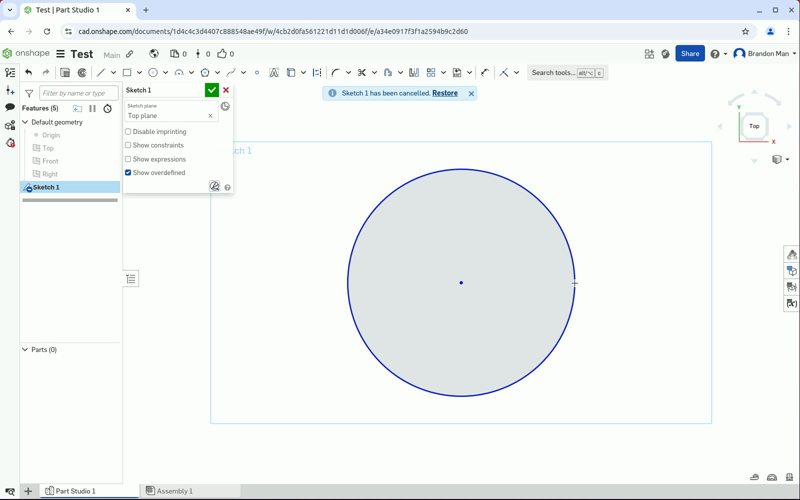
key_down(shift)
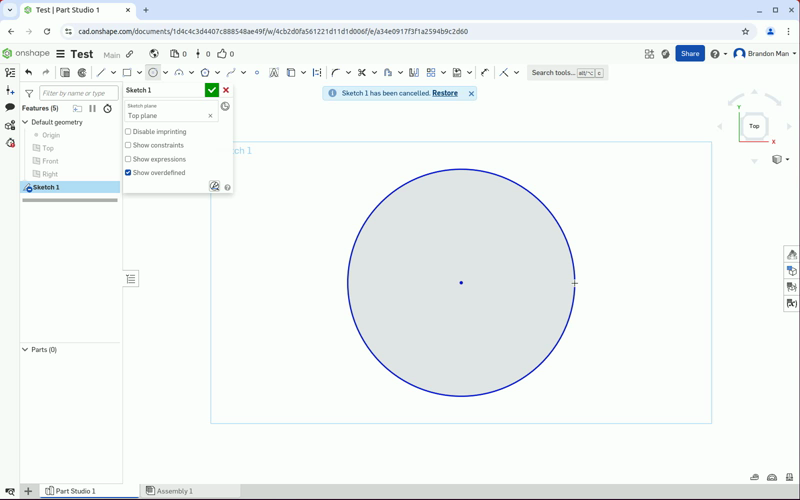
mouse_move(461, 282)
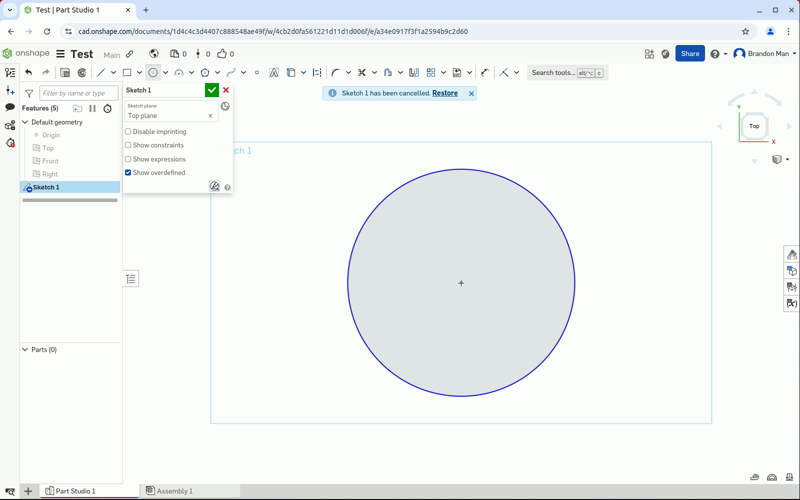
click(461, 282)
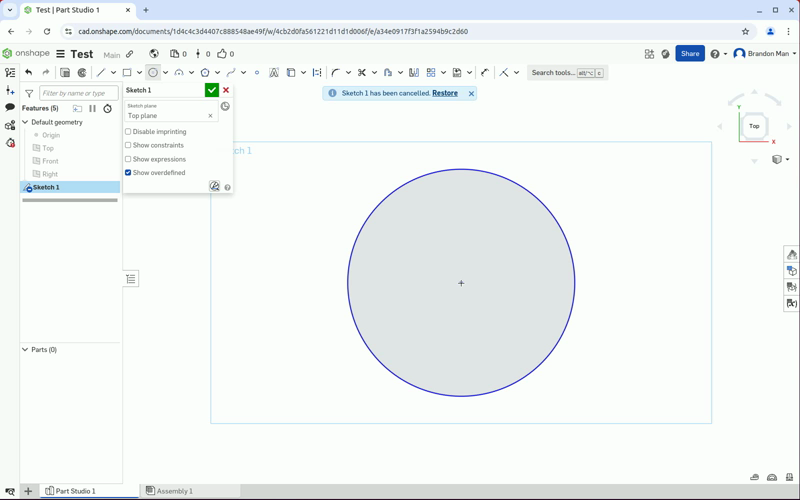
key_up(shift)
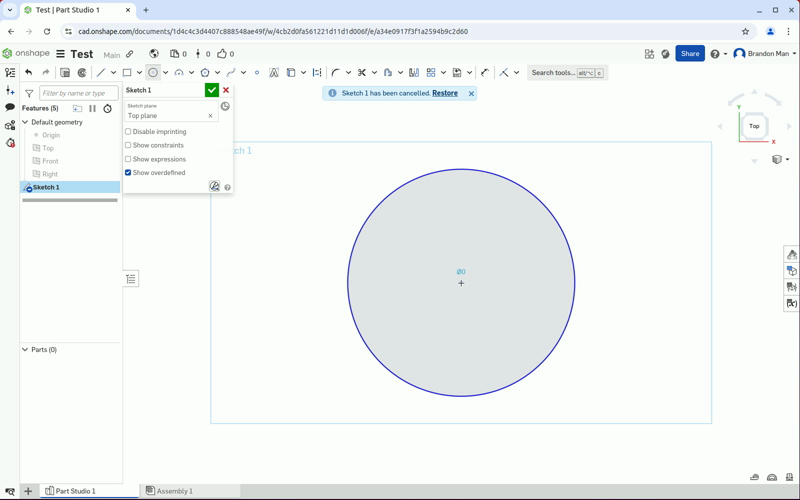
mouse_move(529, 282)
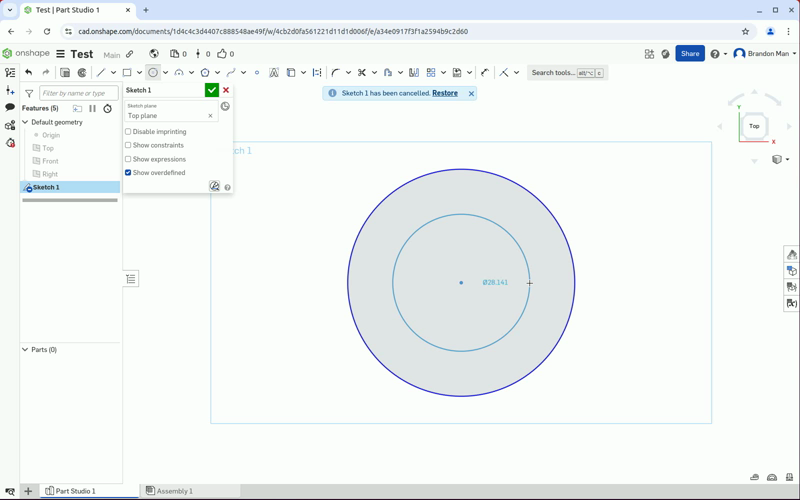
click(529, 282)
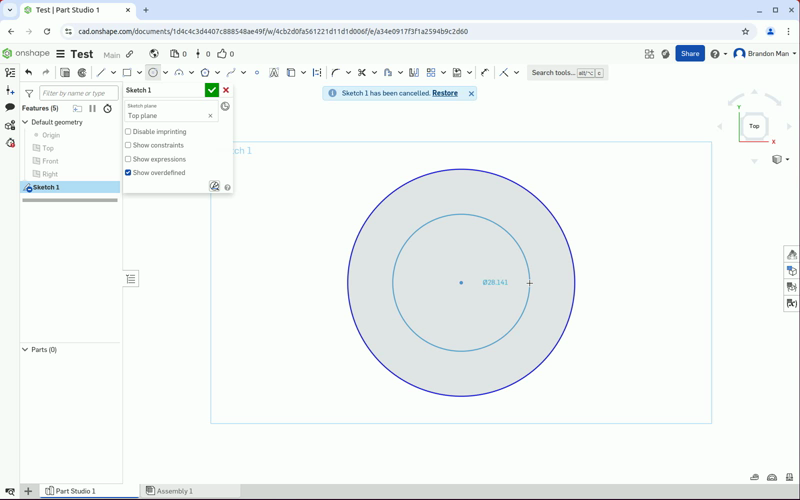
key(esc)
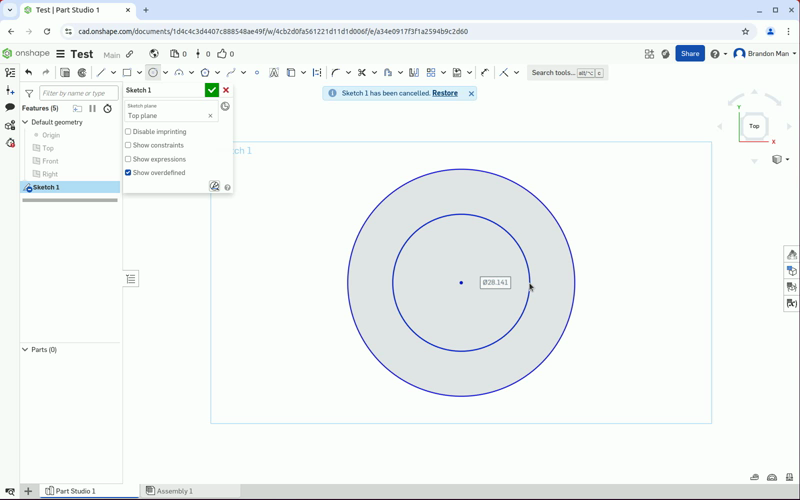
mouse_move(496, 371)
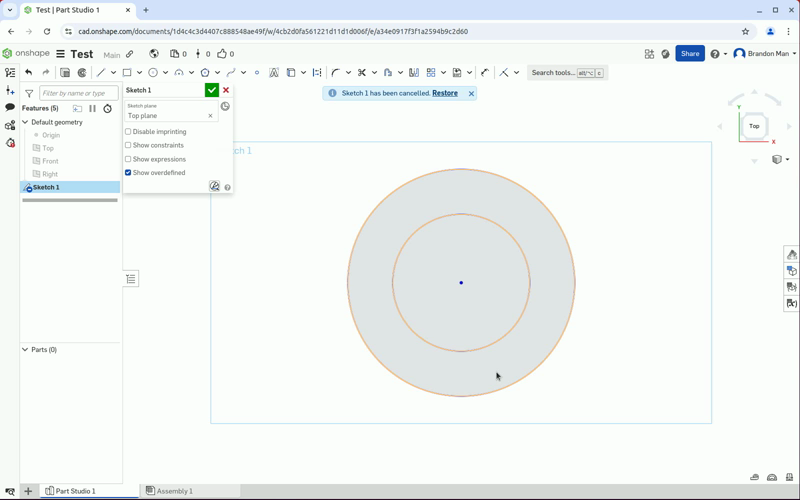
click(496, 371)
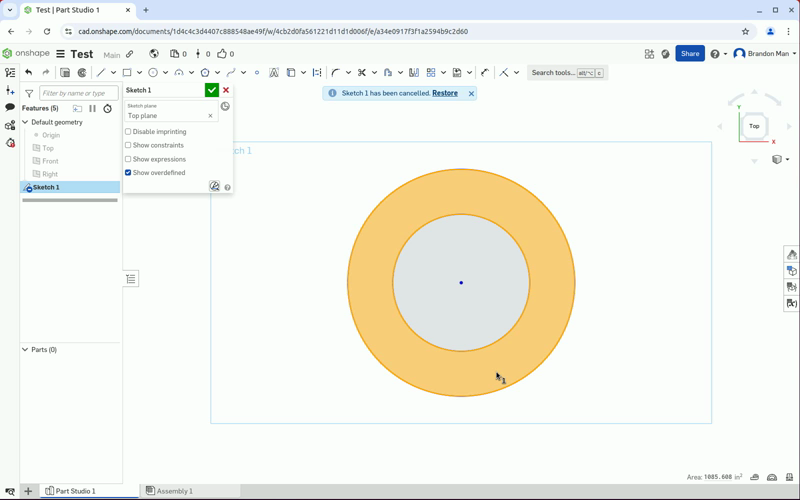
mouse_move(73, 352)
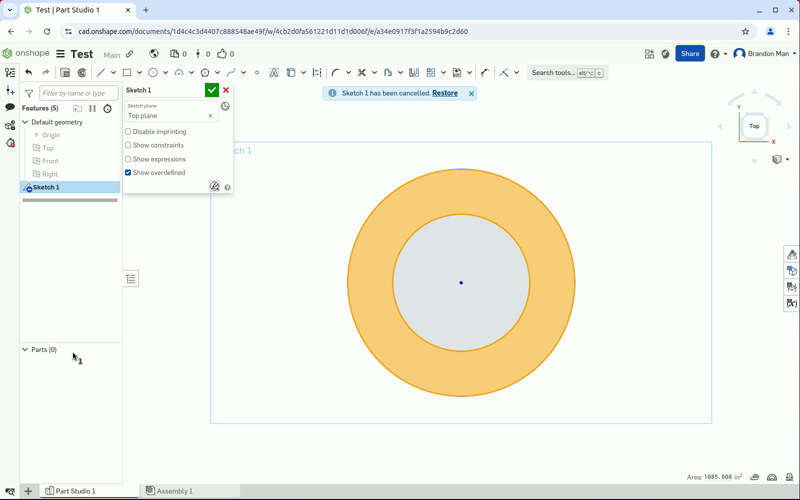
key(shift+y)
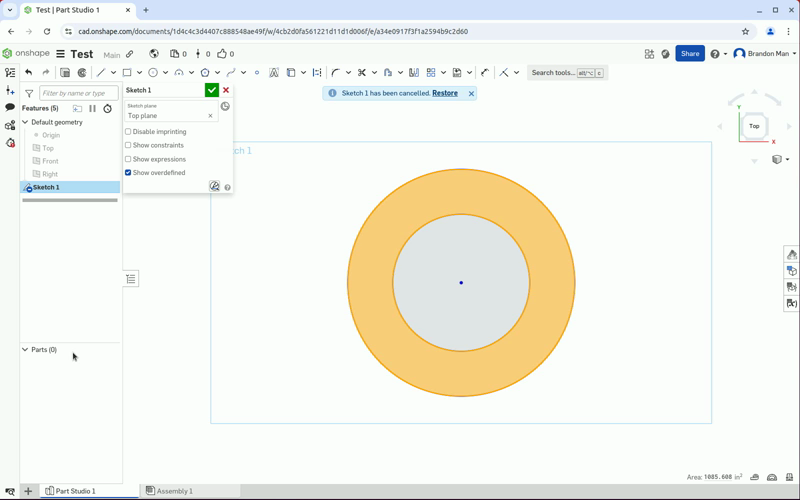
key(shift+e)
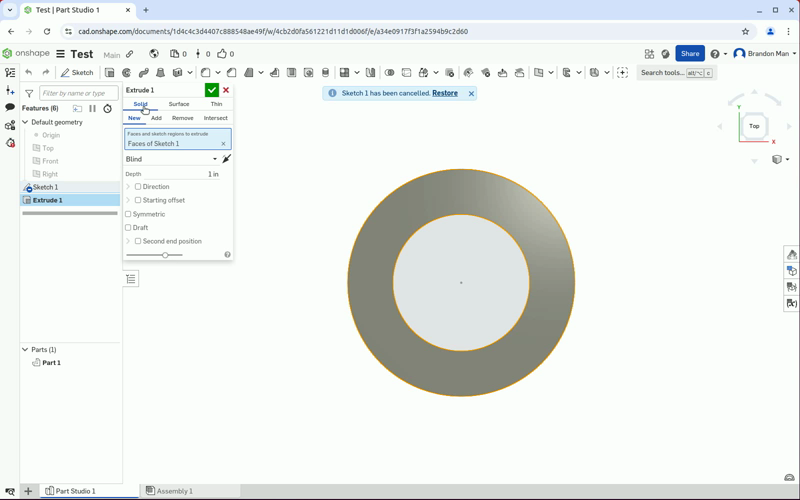
mouse_move(143, 106)
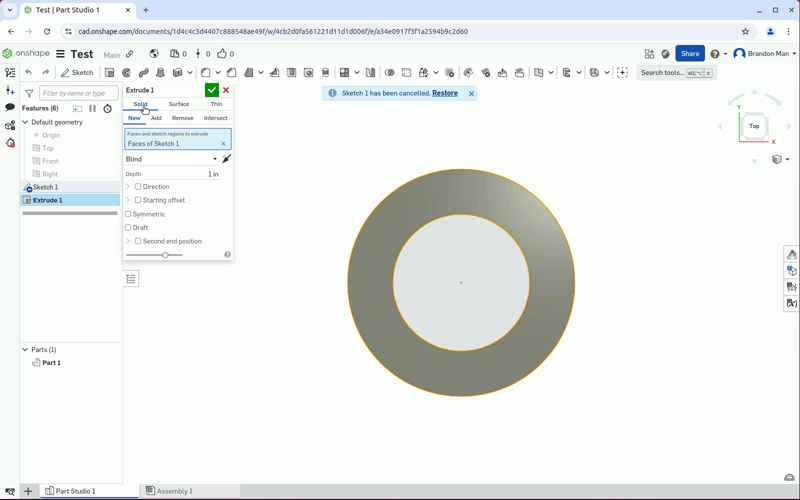
click(143, 106)
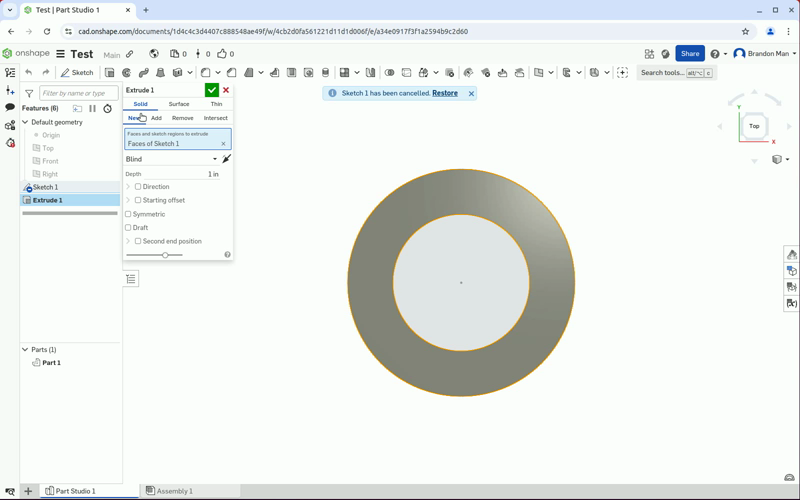
mouse_move(137, 120)
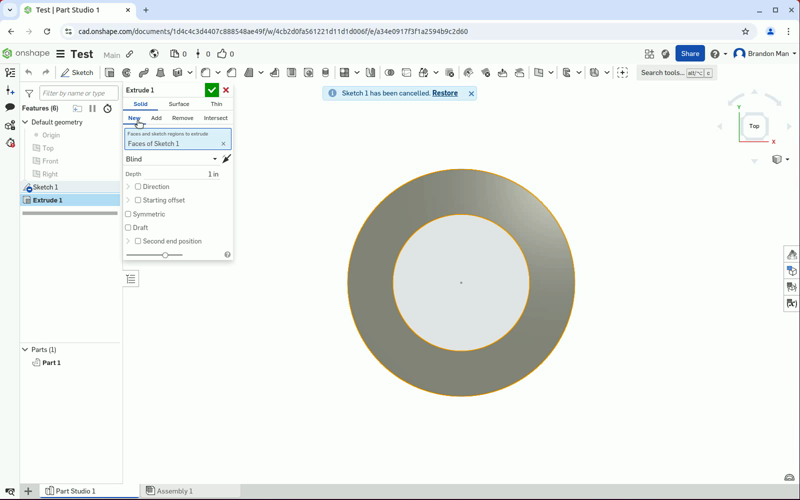
click(137, 120)
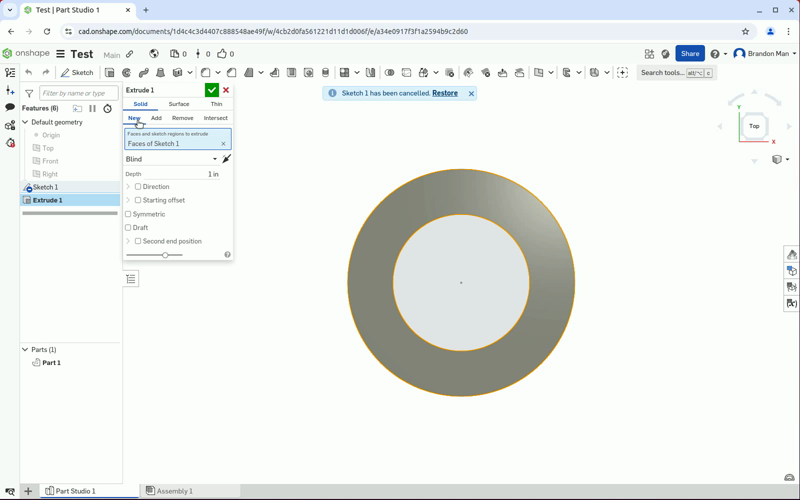
key(tab, 4)
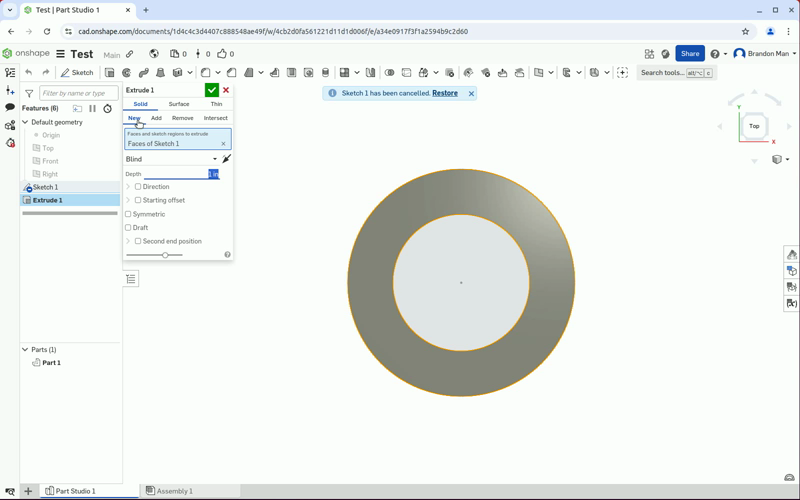
text(1.685)
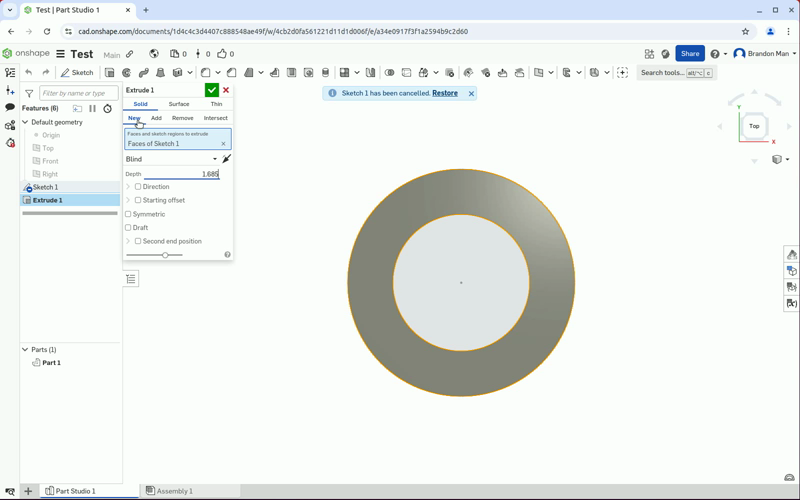
key(enter)
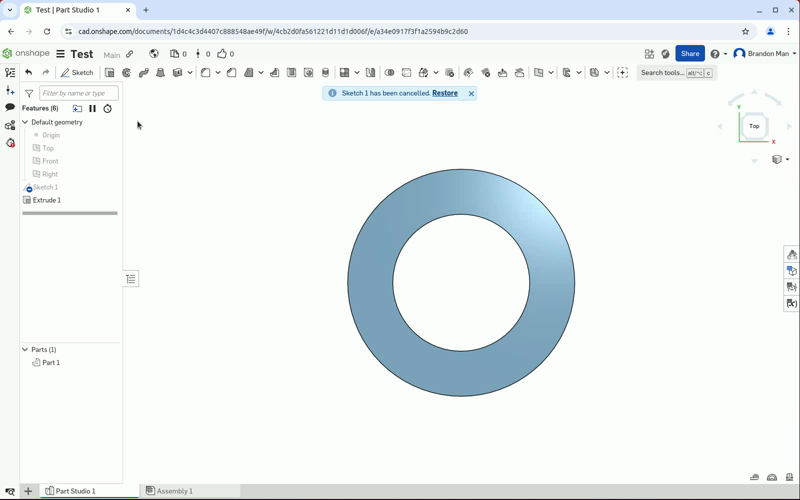
key(shift+h)
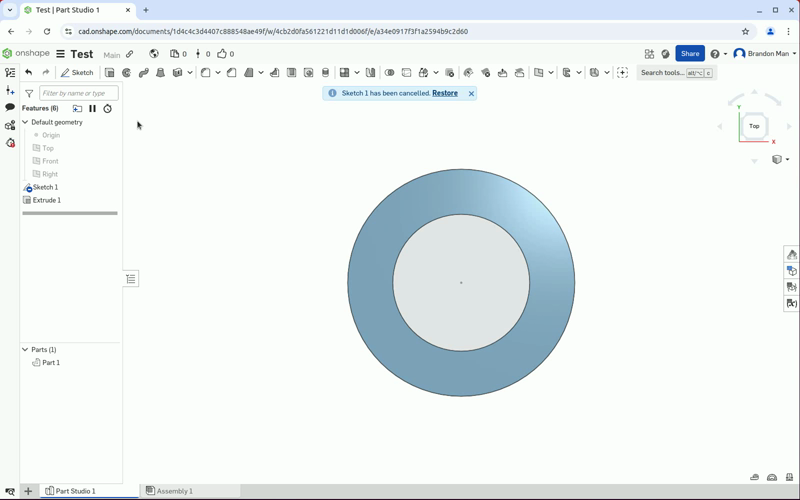
key(shift+h)
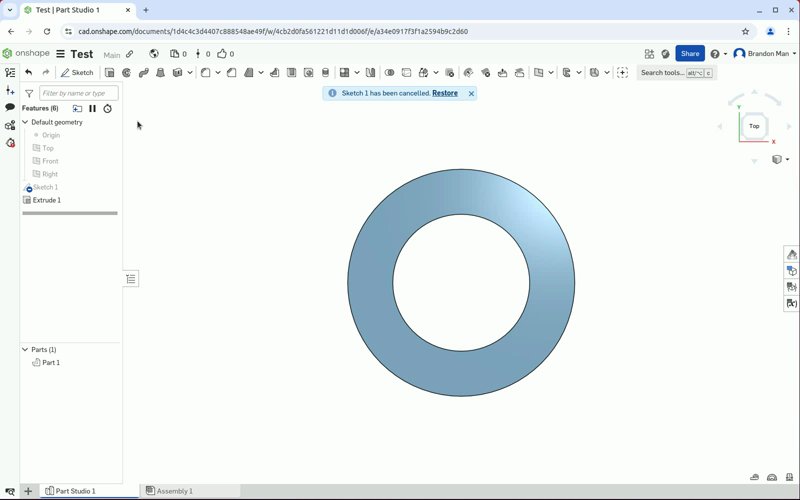
mouse_move(73, 189)
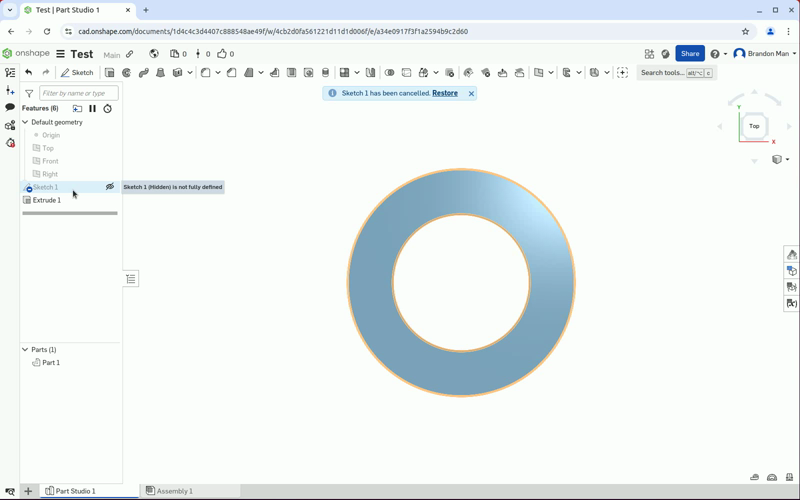
click(73, 189)
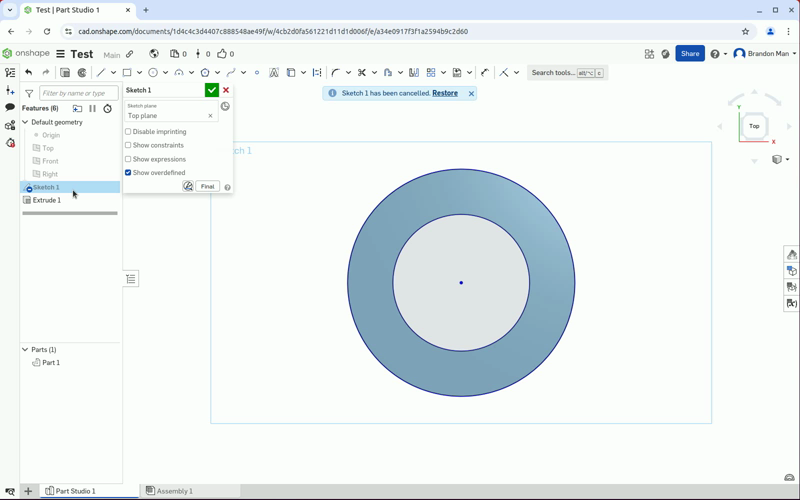
mouse_move(229, 92)
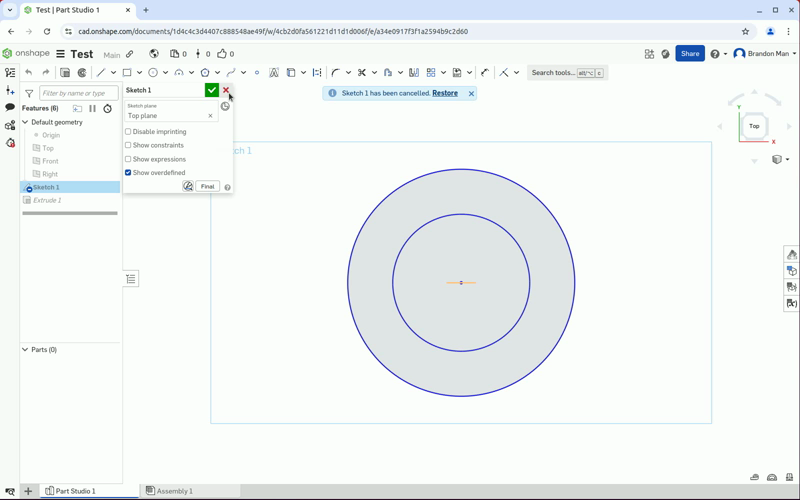
click(229, 92)
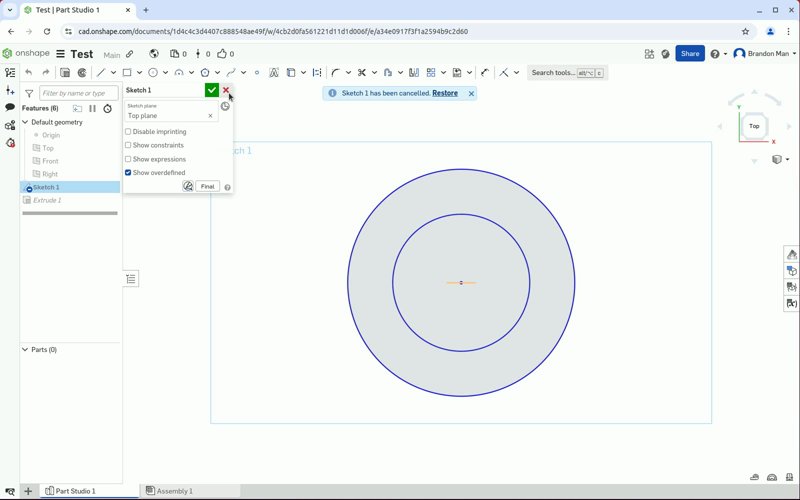
key(shift+s)
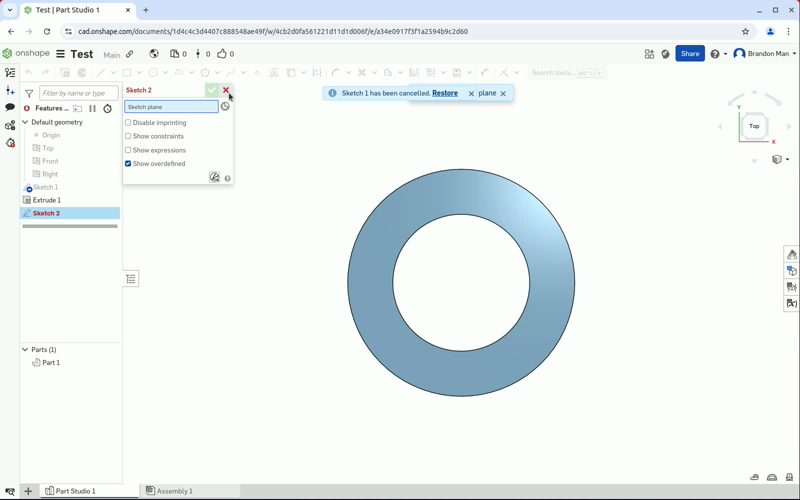
mouse_move(73, 150)
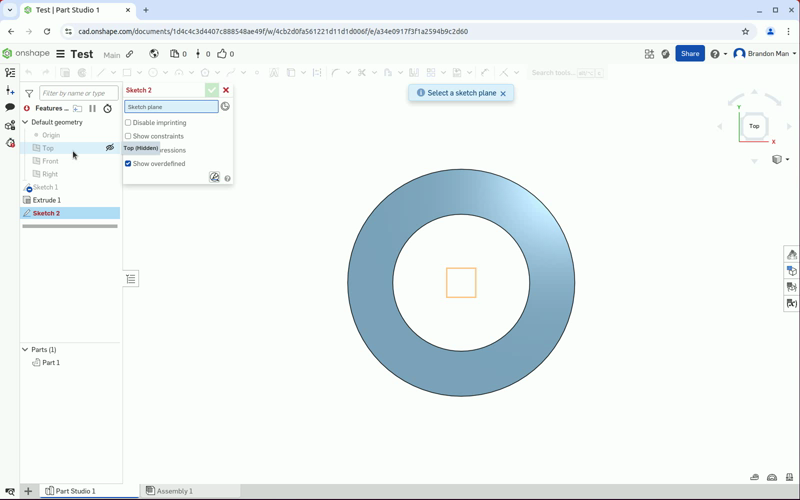
click(73, 150)
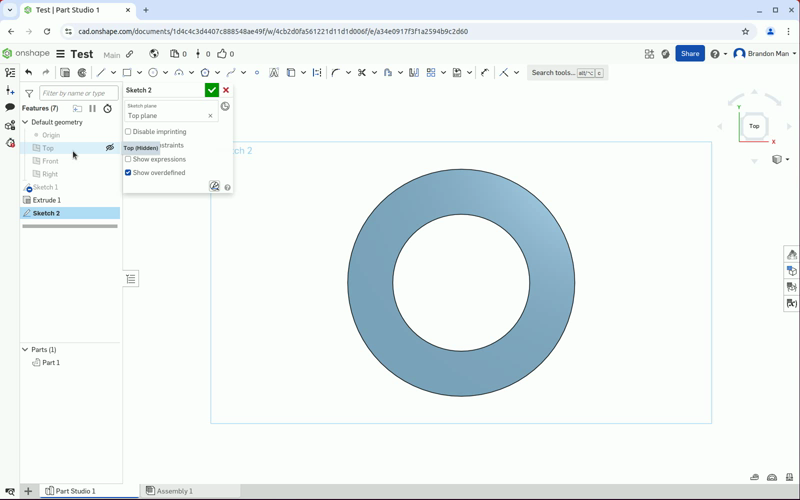
mouse_move(73, 352)
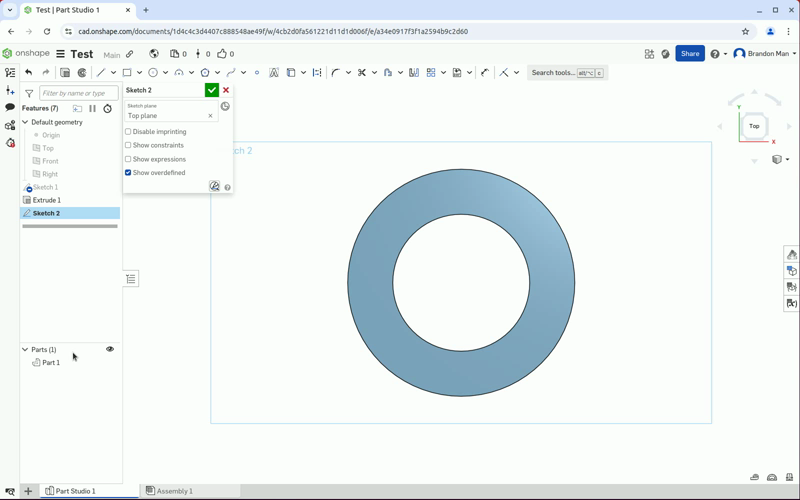
key(y)
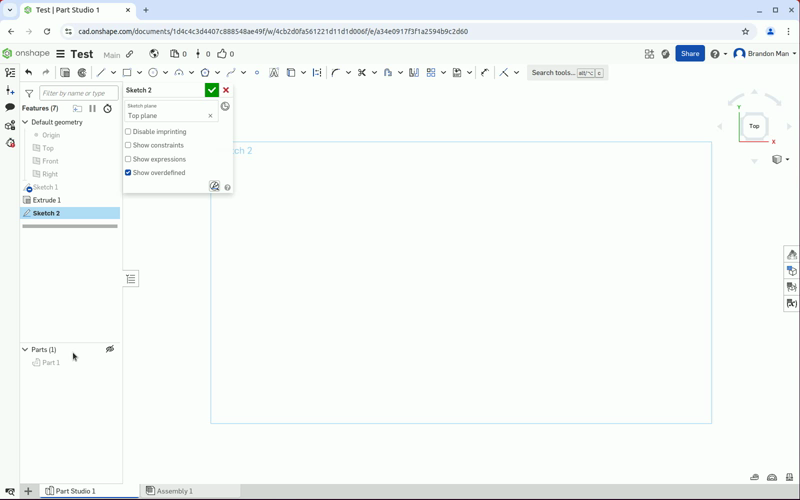
key(c)
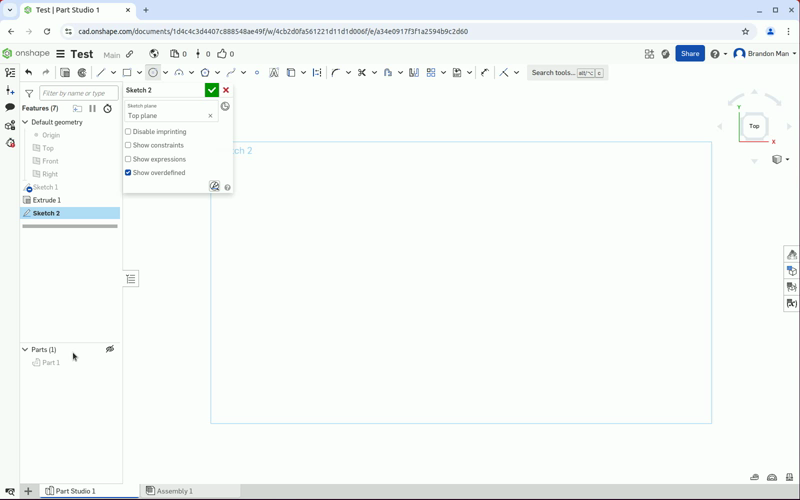
key_down(shift)
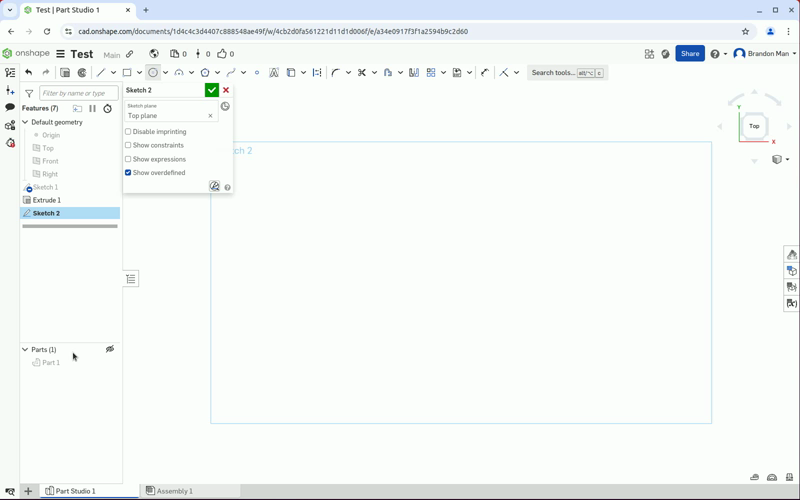
mouse_move(461, 282)
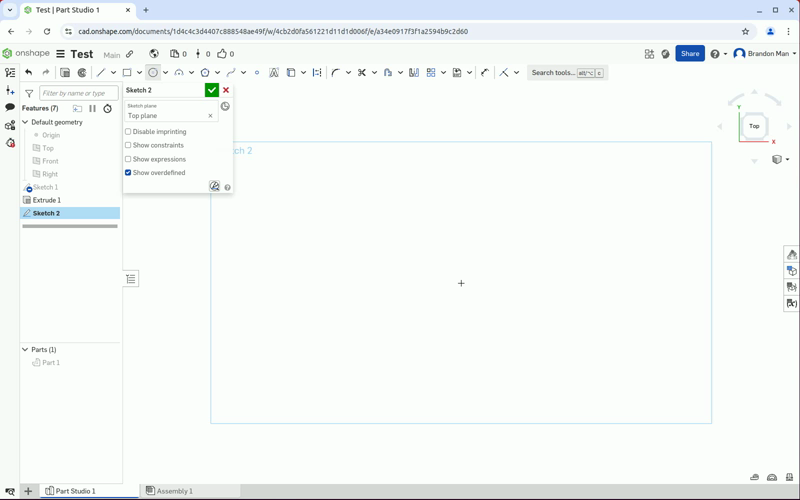
click(461, 282)
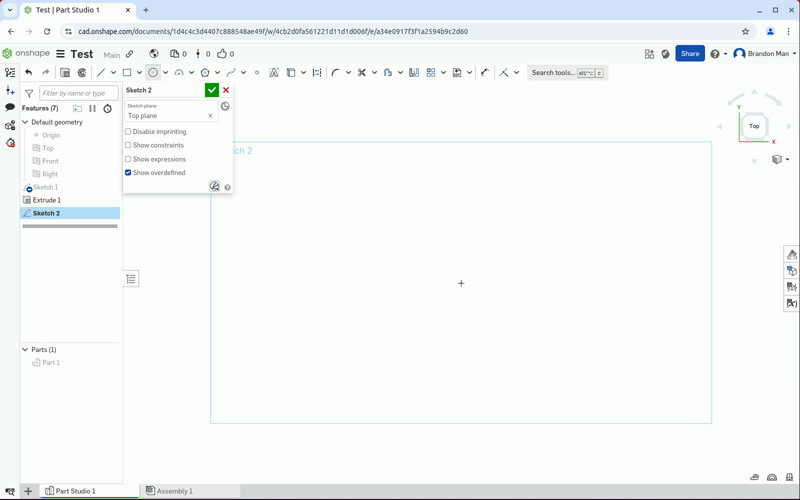
key_up(shift)
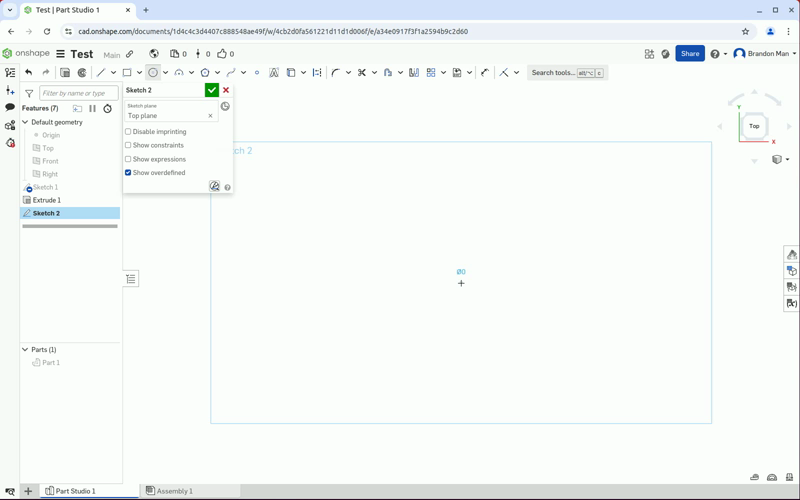
mouse_move(522, 282)
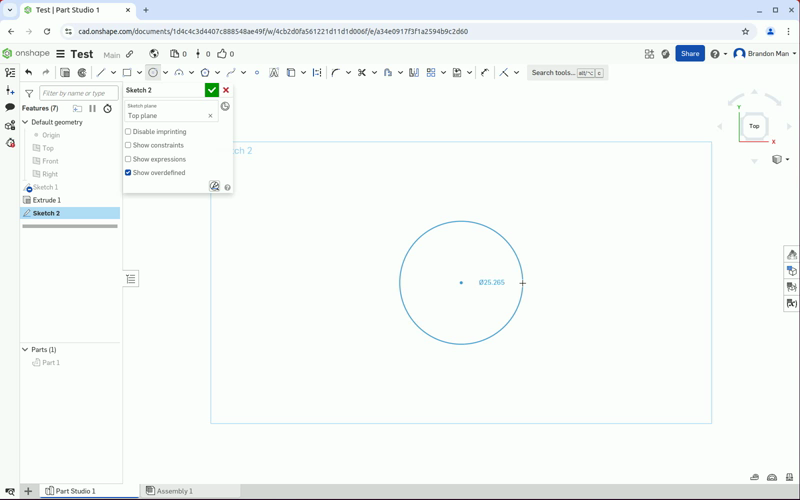
click(522, 282)
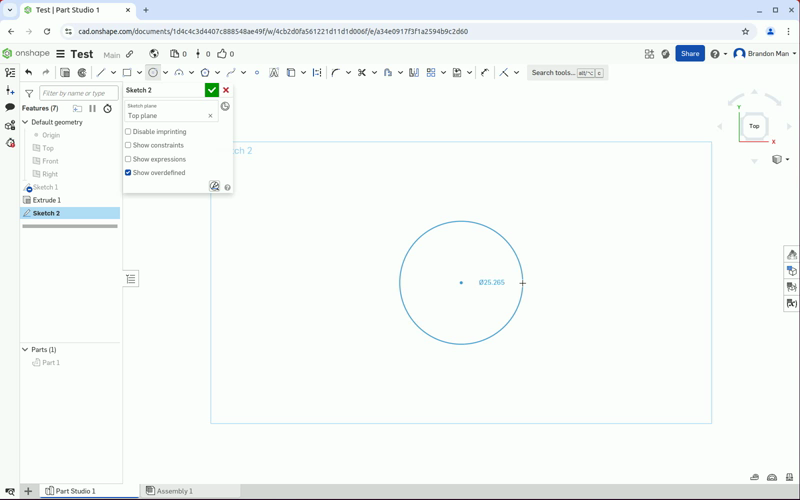
key(esc)
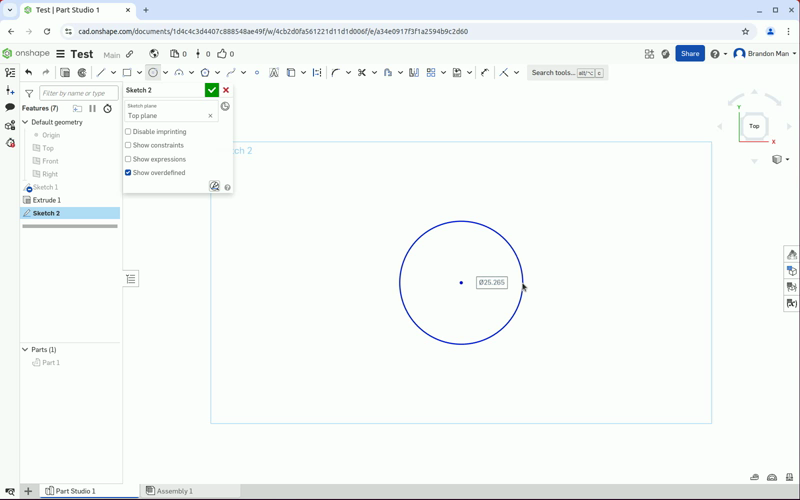
key(c)
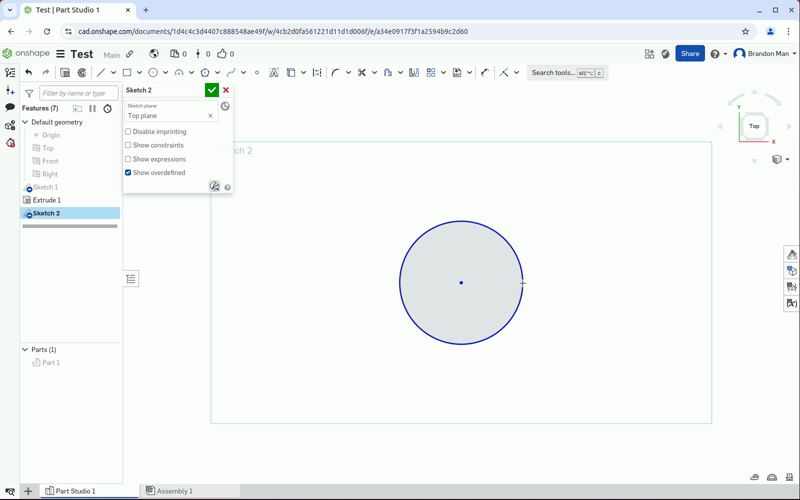
key_down(shift)
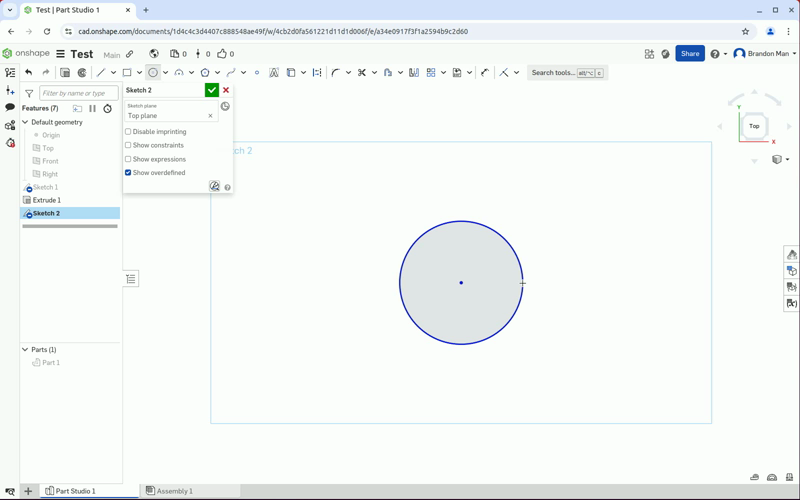
mouse_move(461, 282)
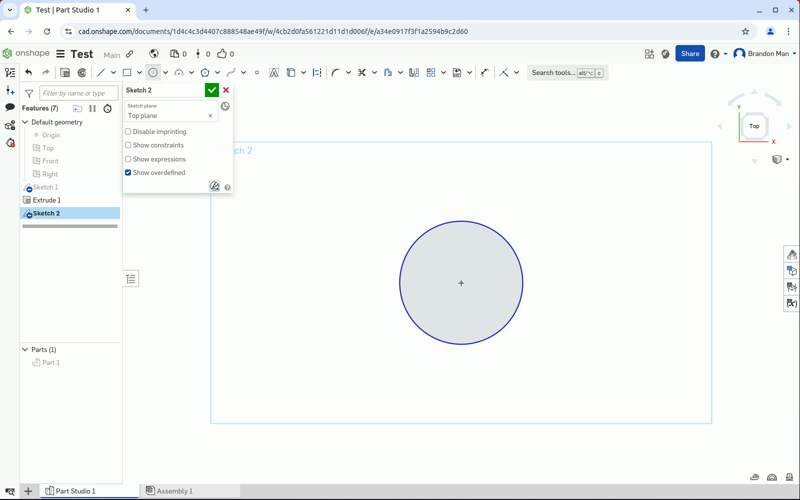
click(461, 282)
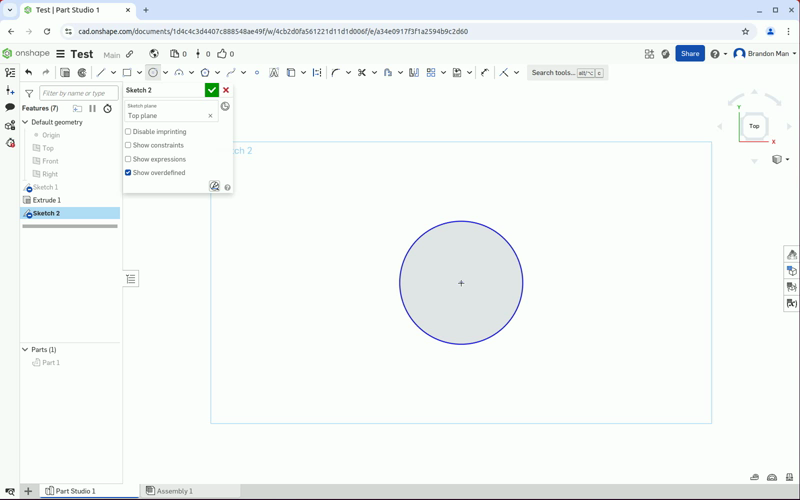
key_up(shift)
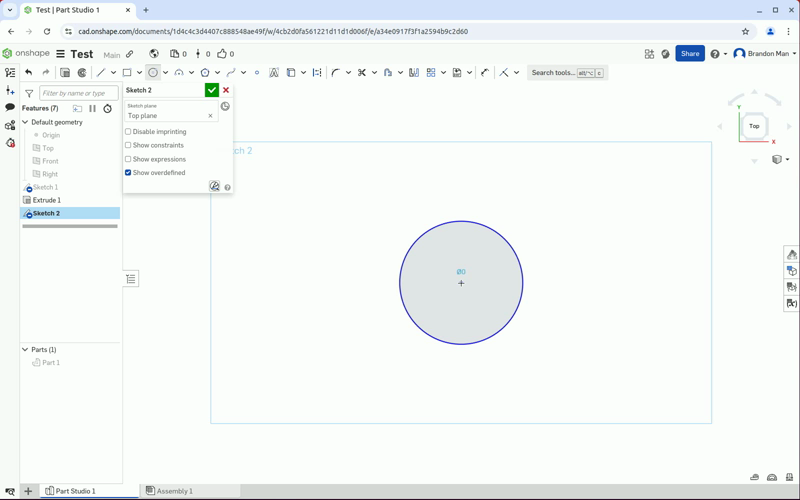
mouse_move(467, 282)
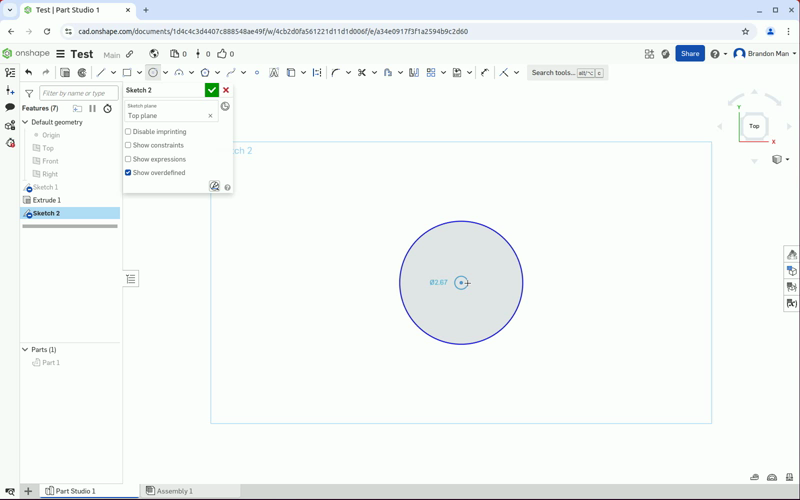
click(467, 282)
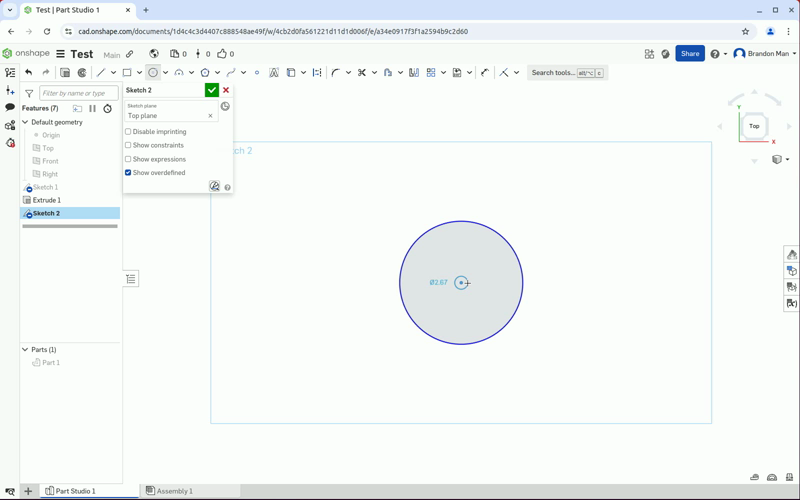
key(esc)
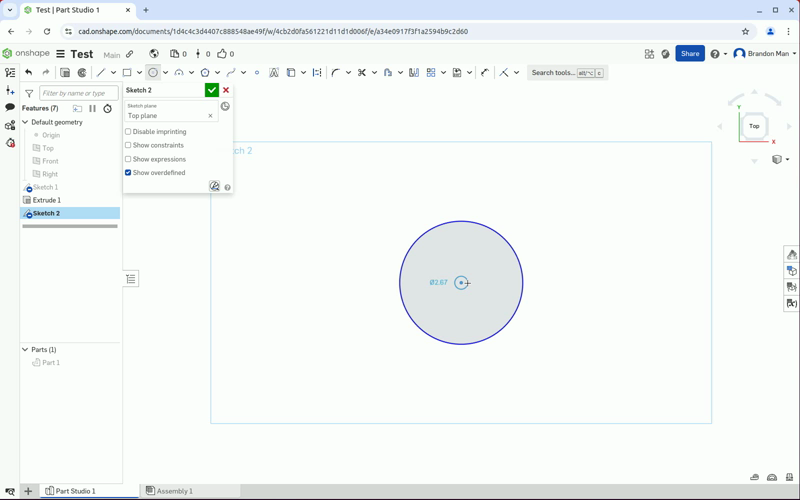
mouse_move(514, 280)
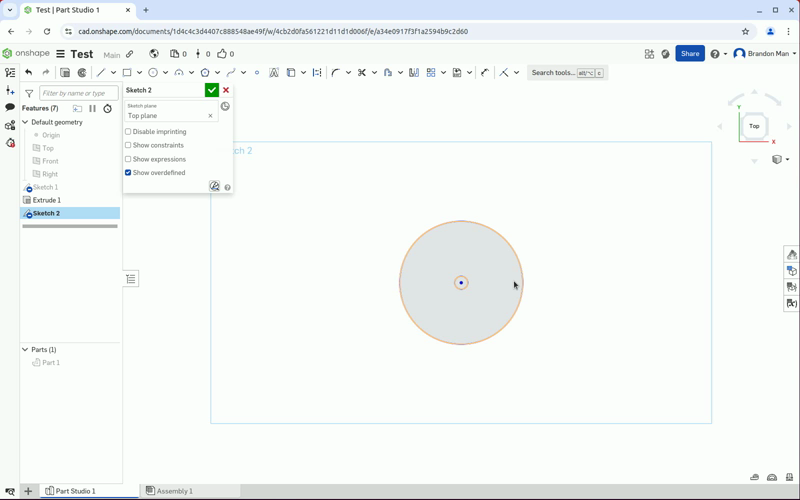
click(514, 280)
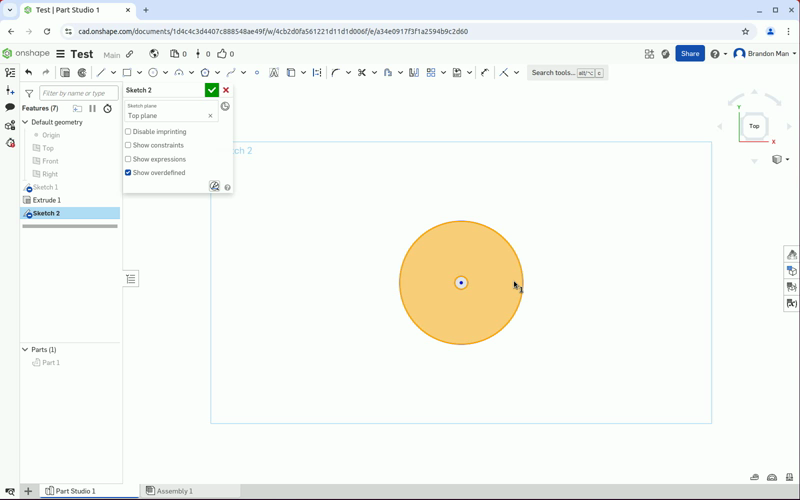
mouse_move(73, 352)
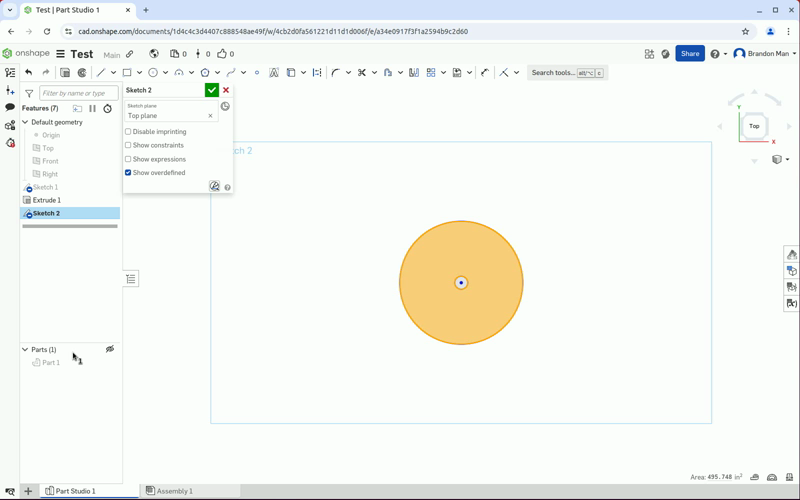
key(shift+y)
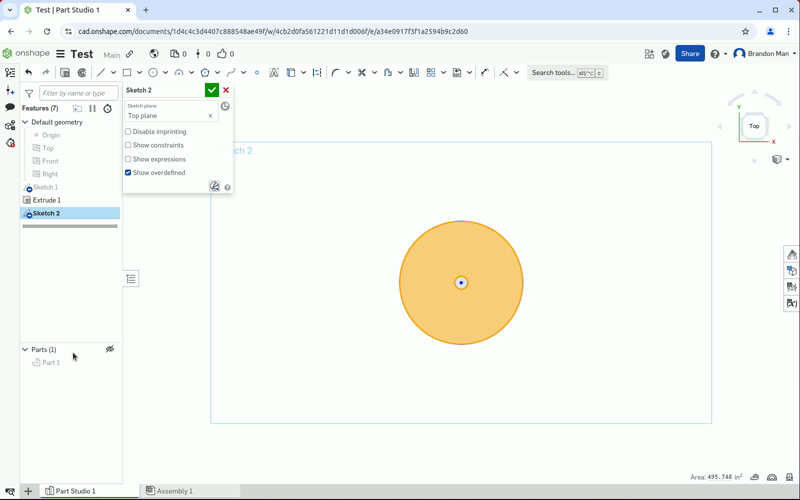
key(shift+e)
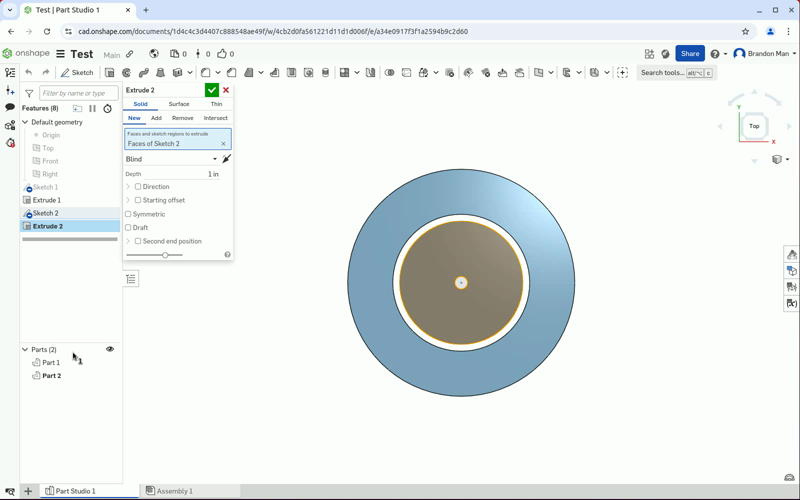
mouse_move(143, 106)
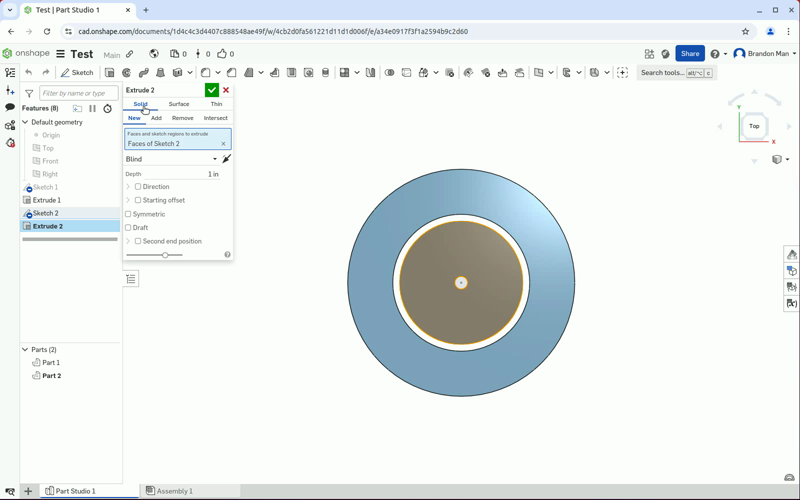
click(143, 106)
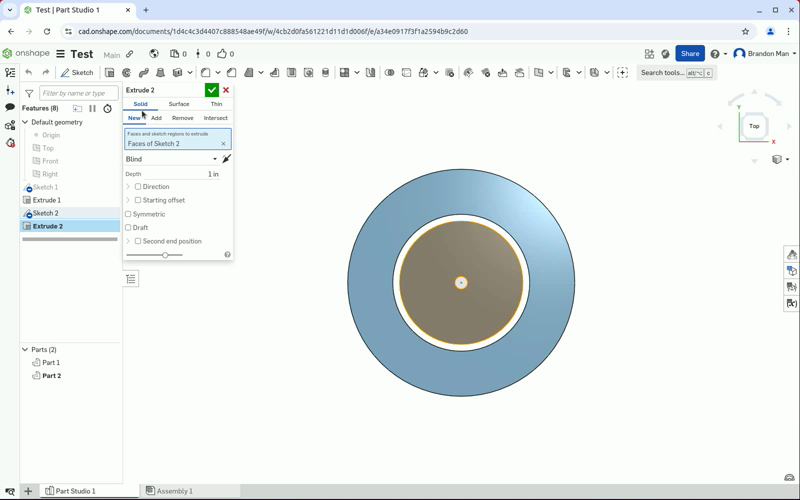
mouse_move(137, 120)
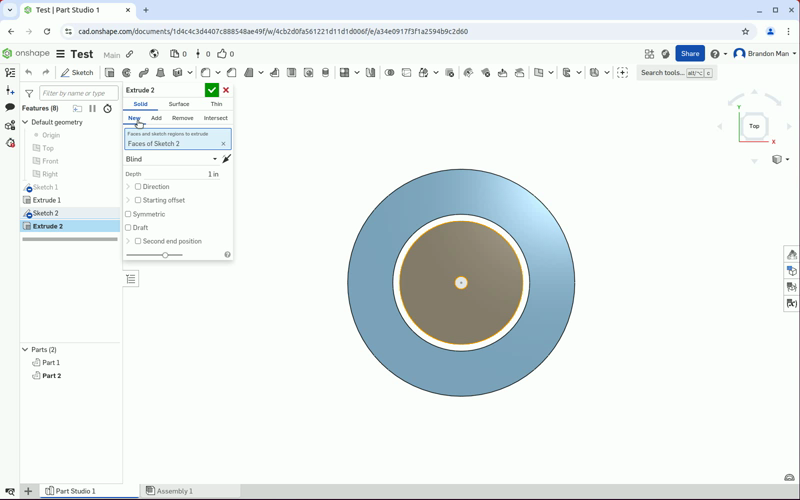
click(137, 120)
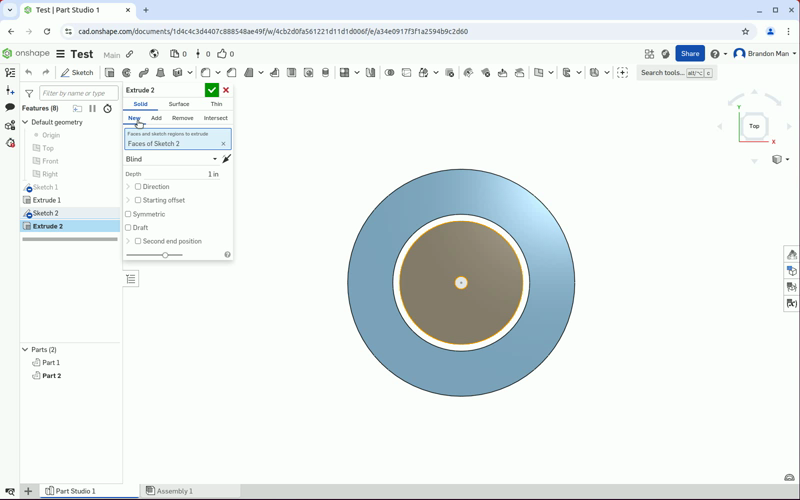
key(tab, 4)
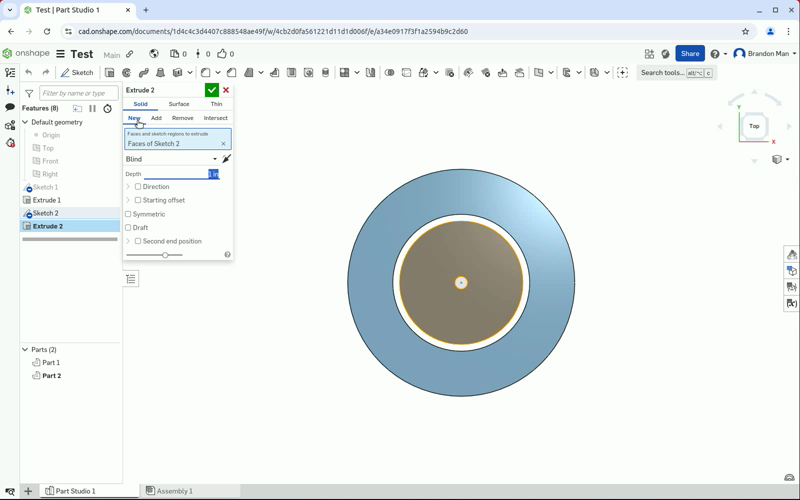
text(1.685)
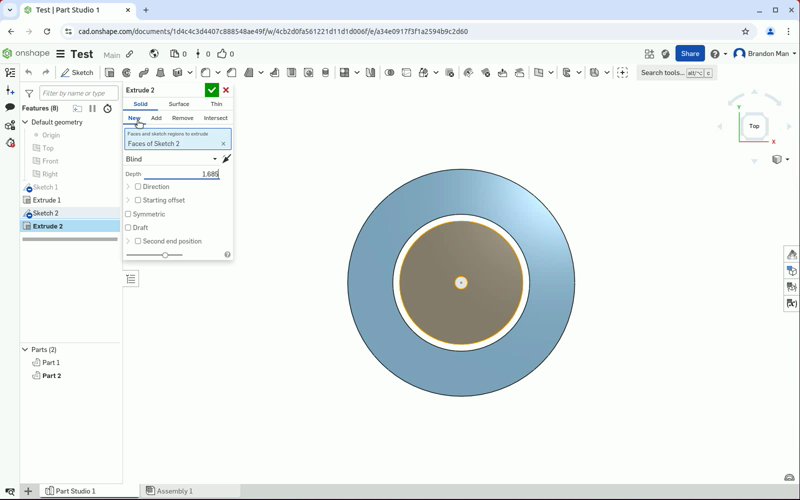
key(enter)
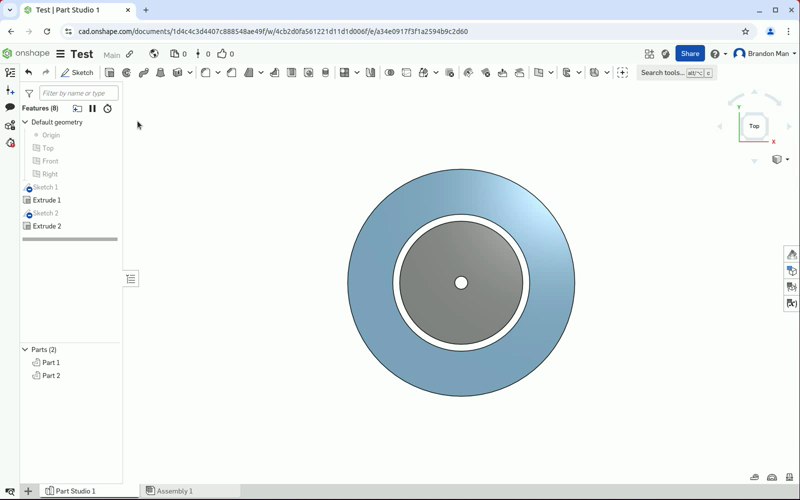
key(shift+h)
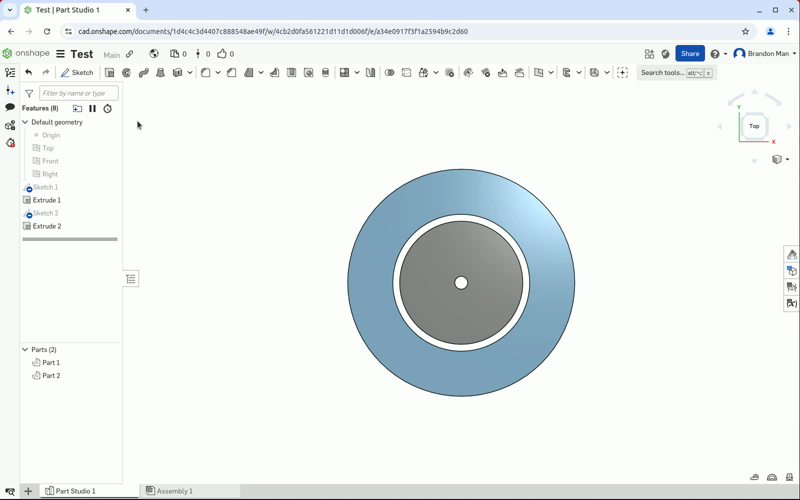
key(shift+h)
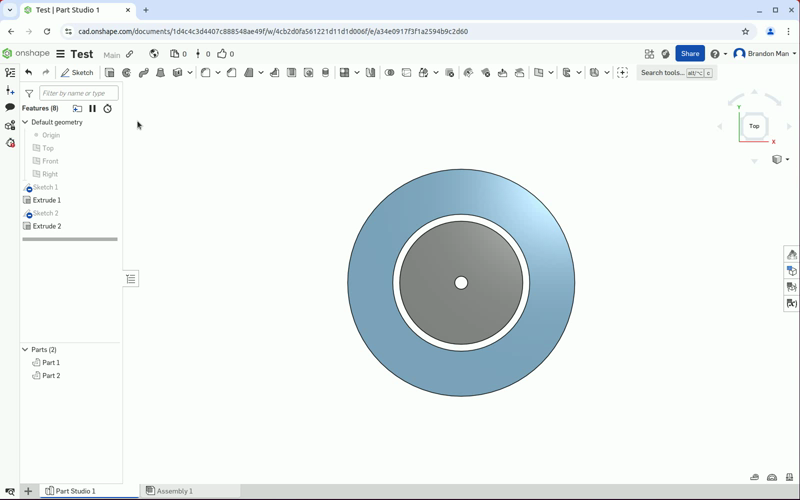
mouse_move(73, 189)
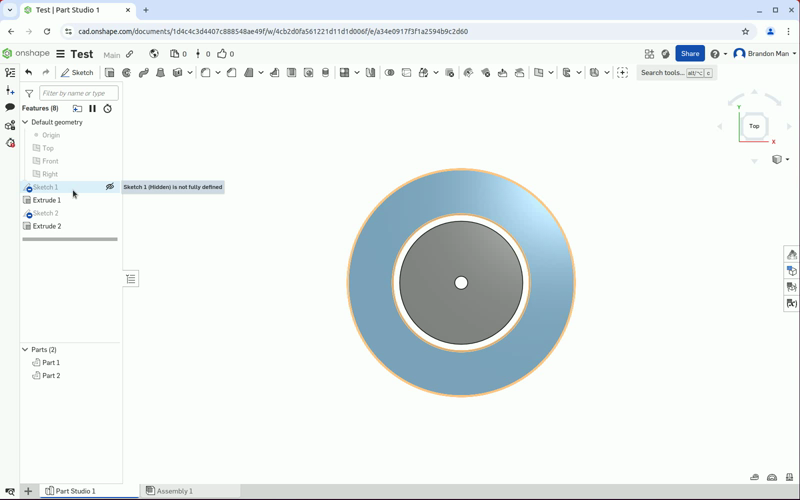
click(73, 189)
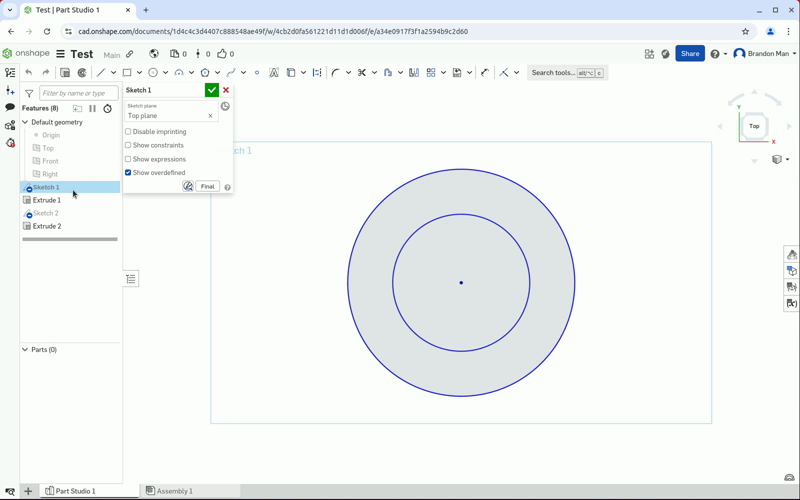
mouse_move(229, 92)
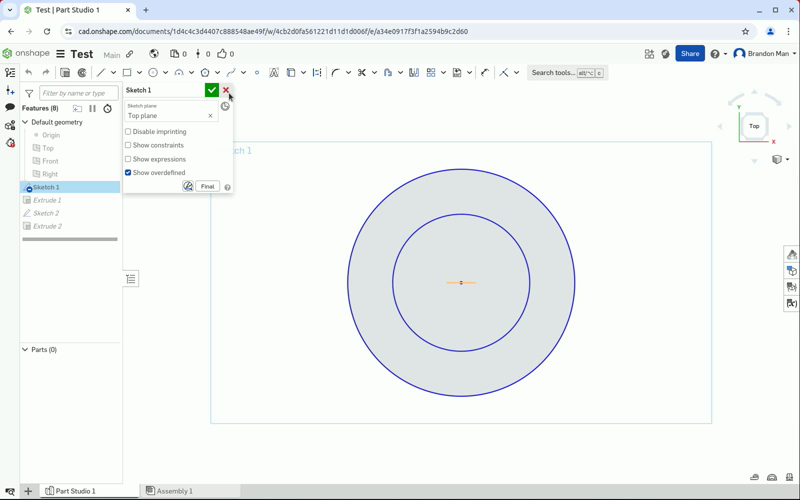
click(229, 92)
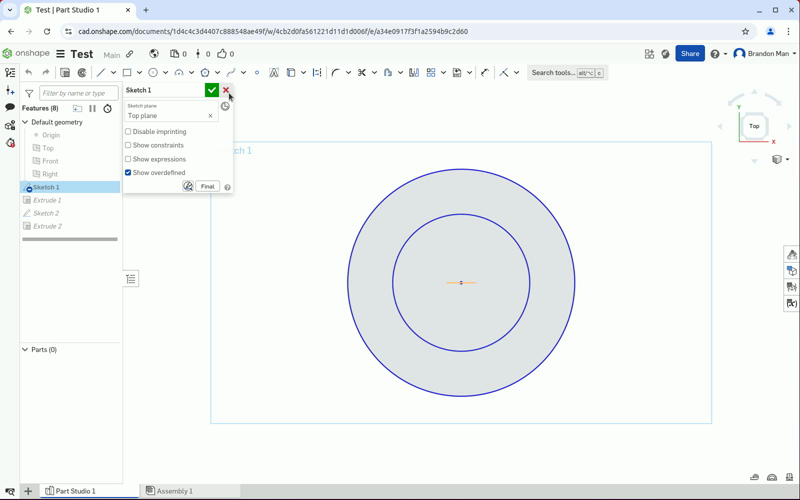
key(shift+s)
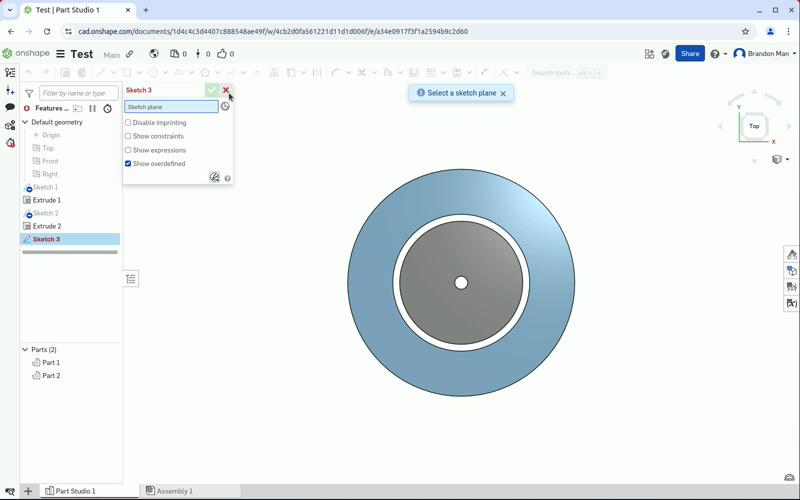
mouse_move(73, 150)
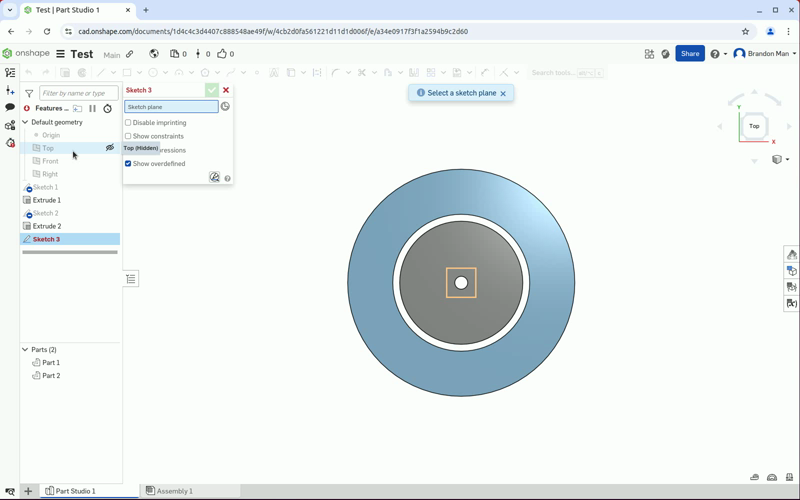
click(73, 150)
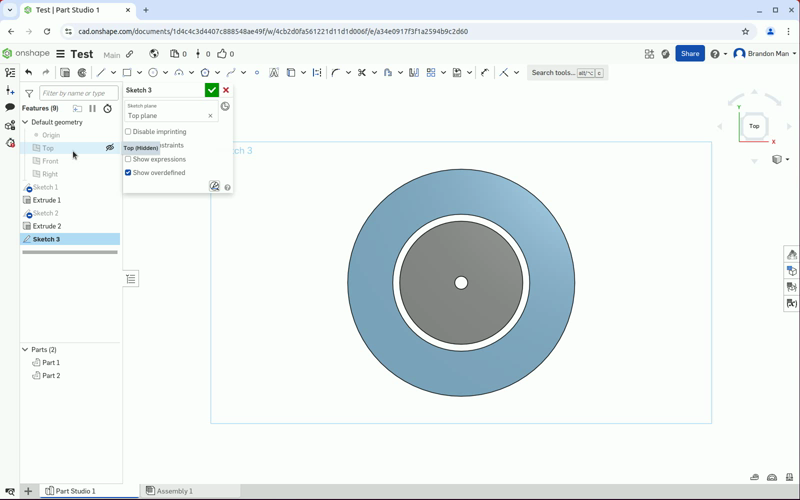
mouse_move(73, 352)
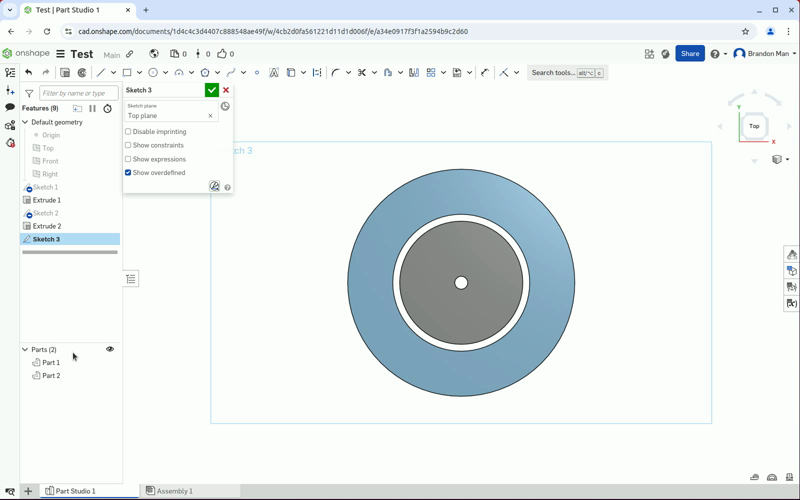
key(y)
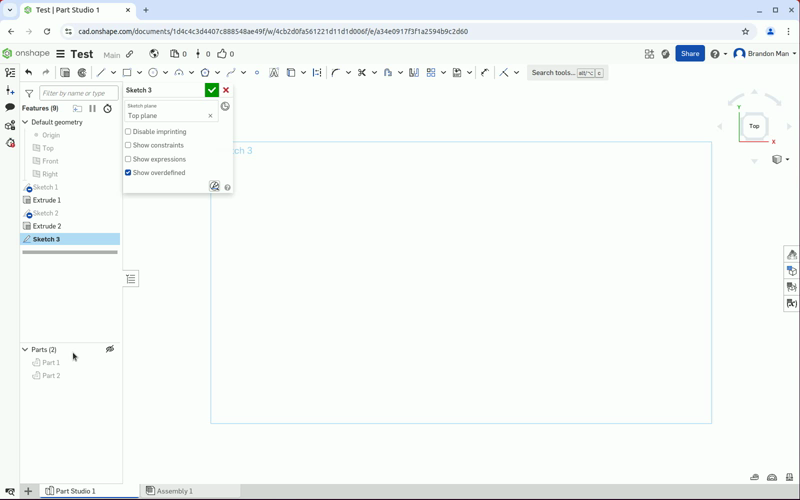
key(c)
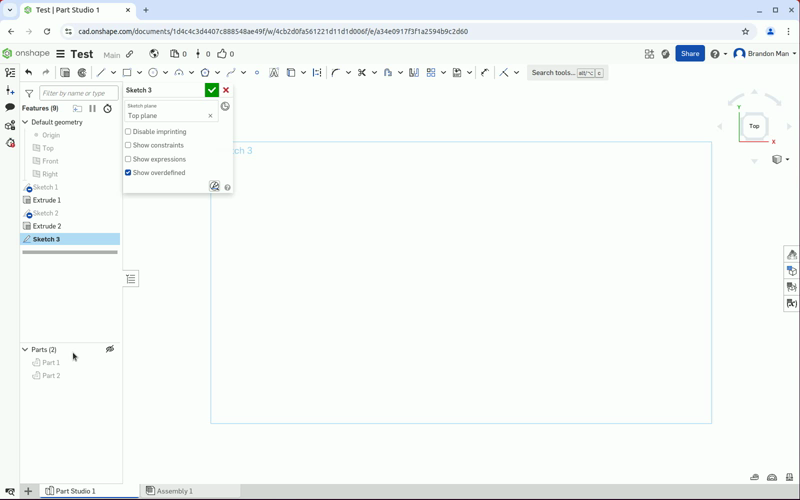
key_down(shift)
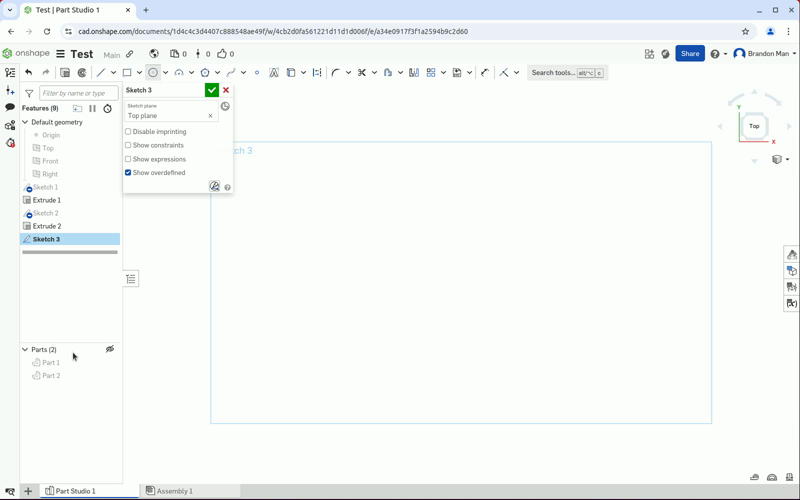
mouse_move(461, 282)
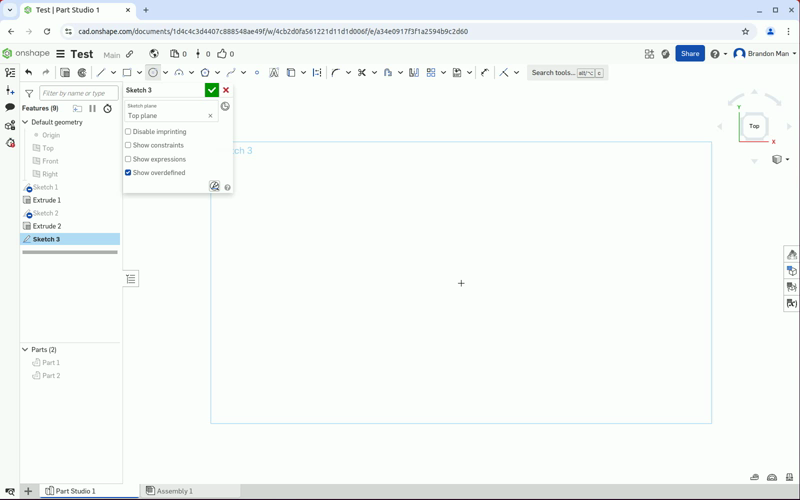
click(461, 282)
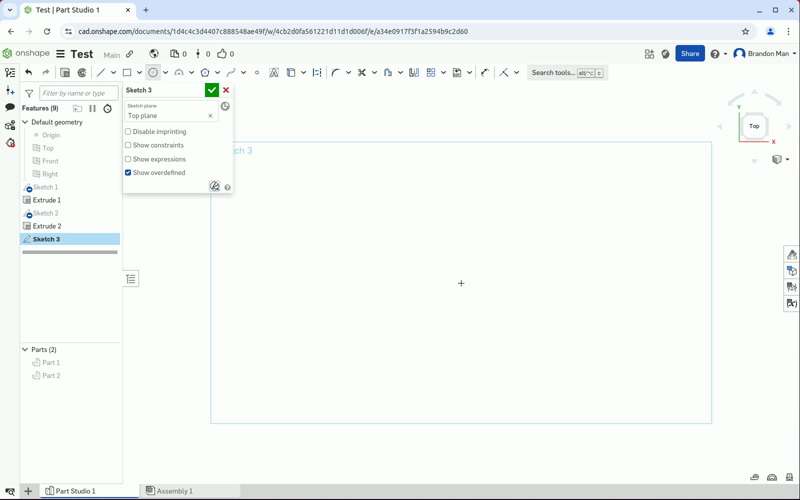
key_up(shift)
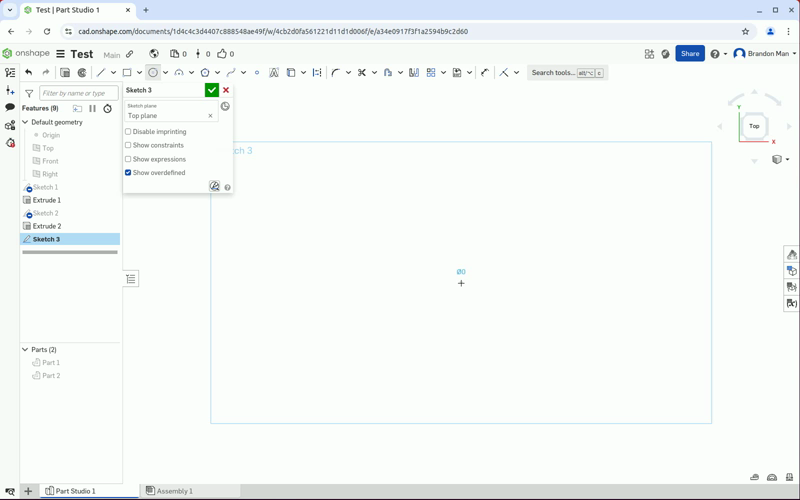
mouse_move(531, 282)
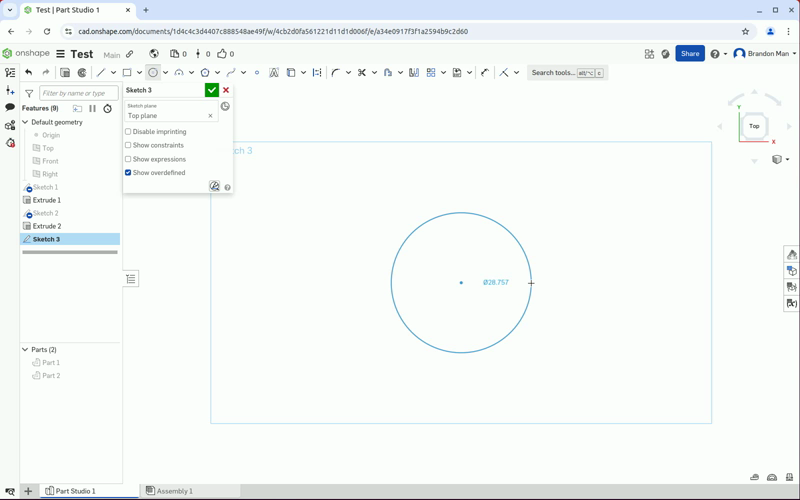
click(531, 282)
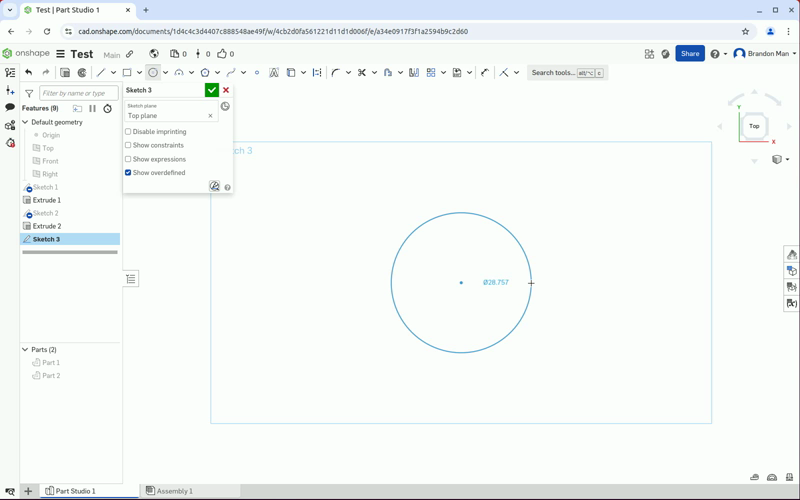
key(esc)
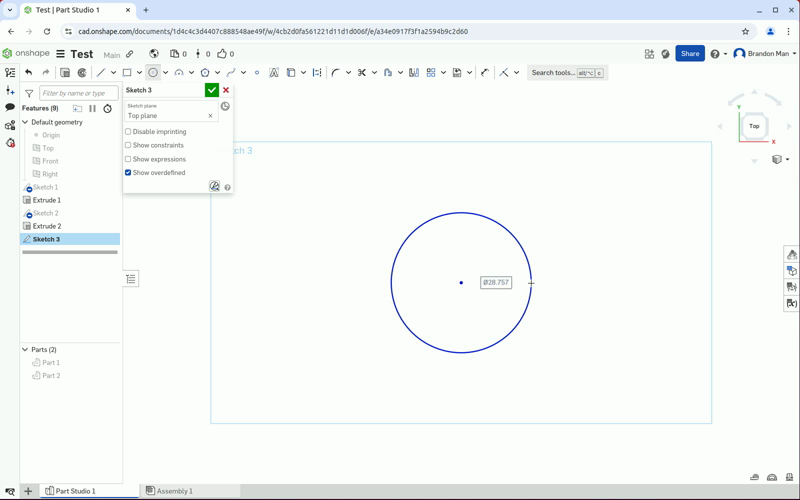
key(c)
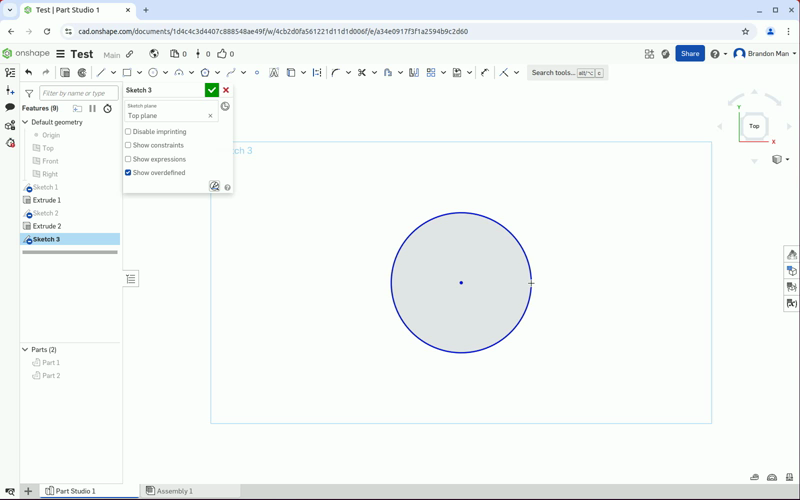
key_down(shift)
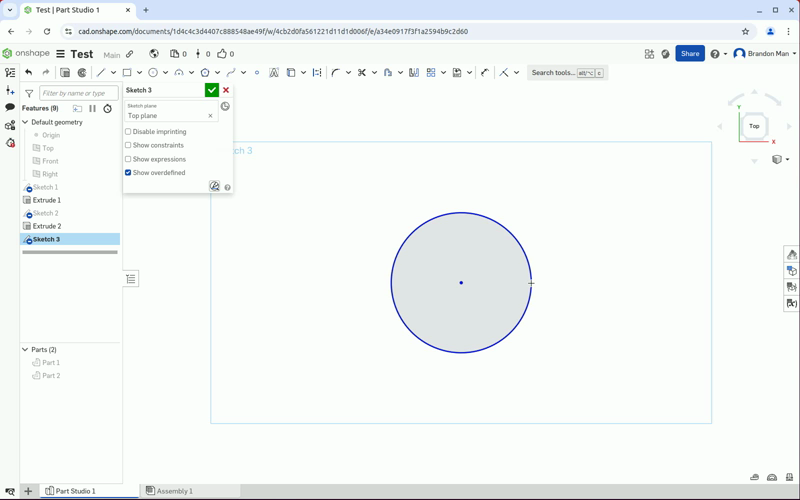
mouse_move(461, 282)
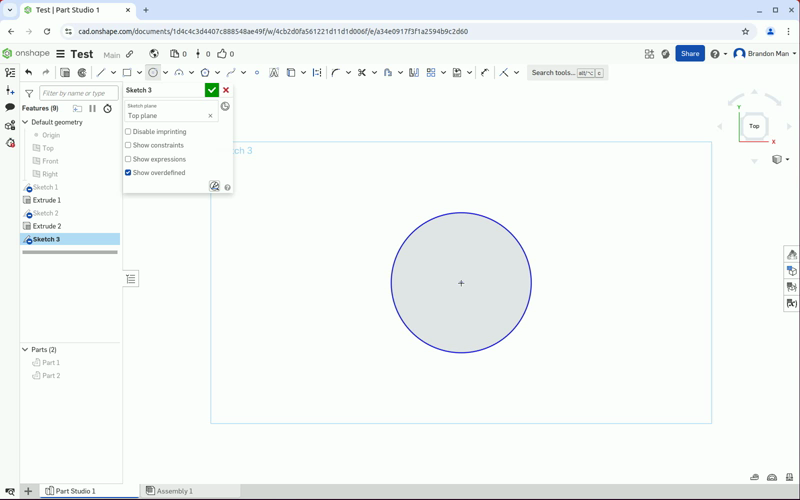
click(461, 282)
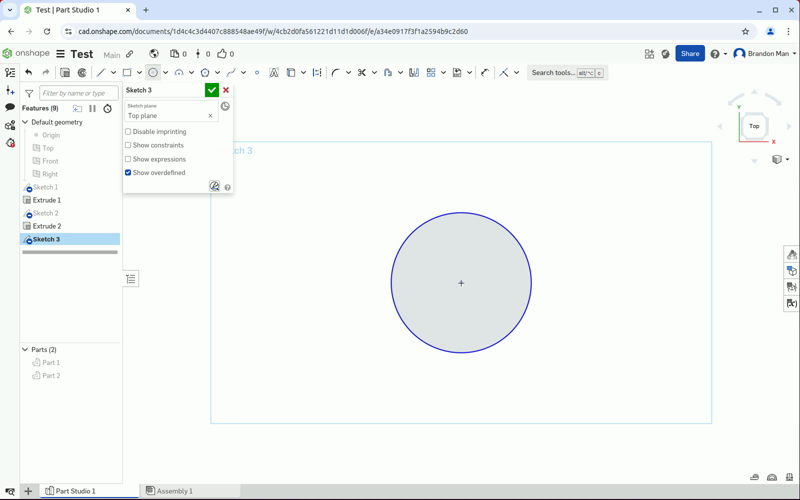
key_up(shift)
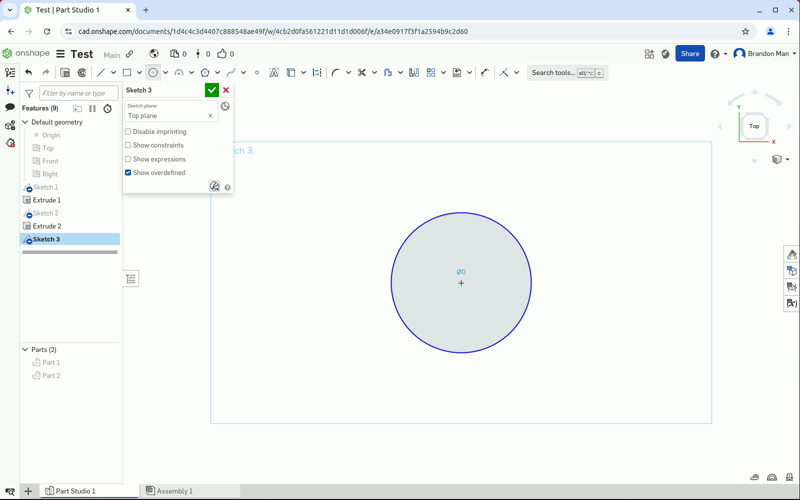
mouse_move(523, 282)
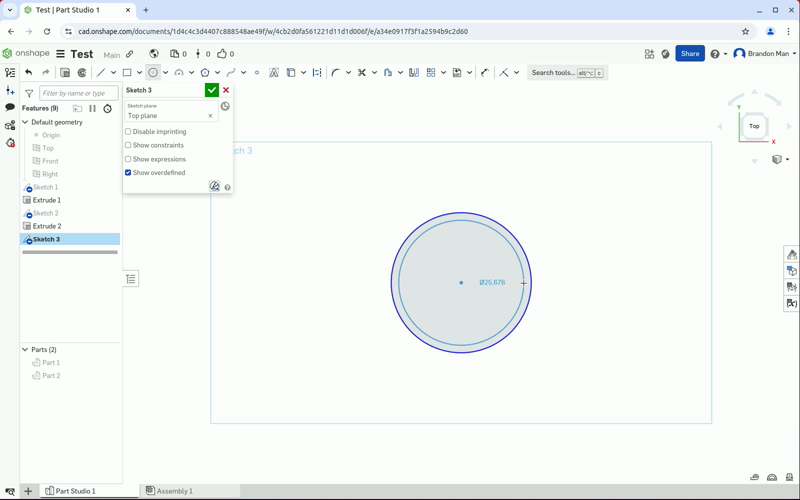
click(523, 282)
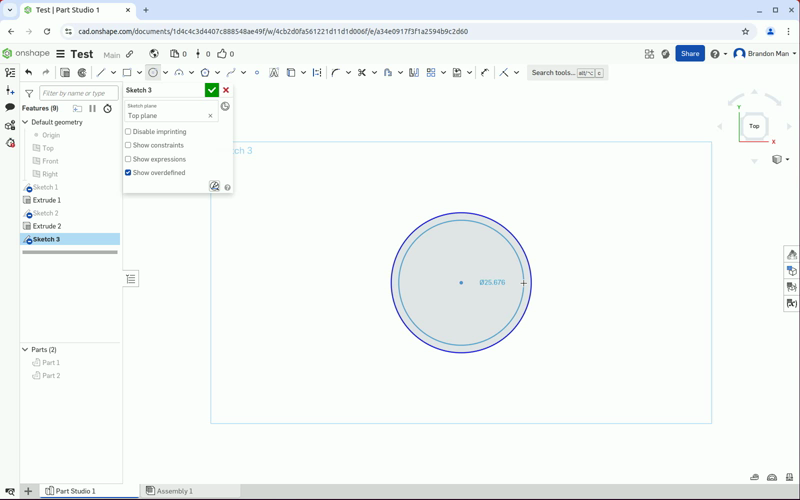
key(esc)
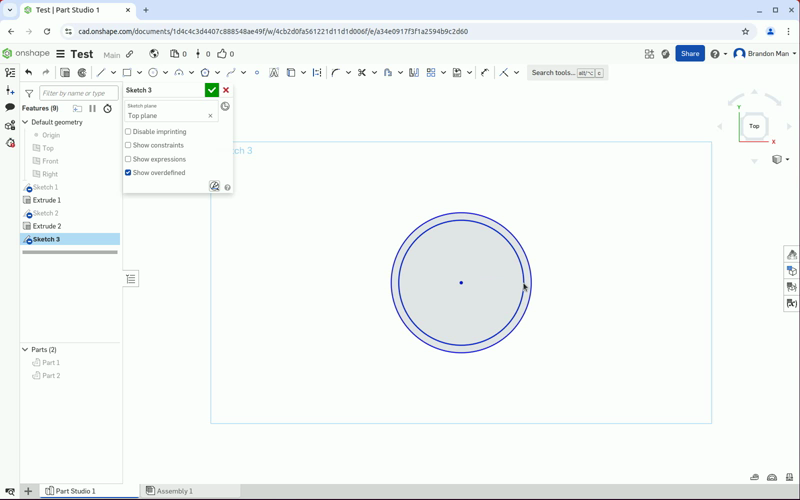
mouse_move(510, 327)
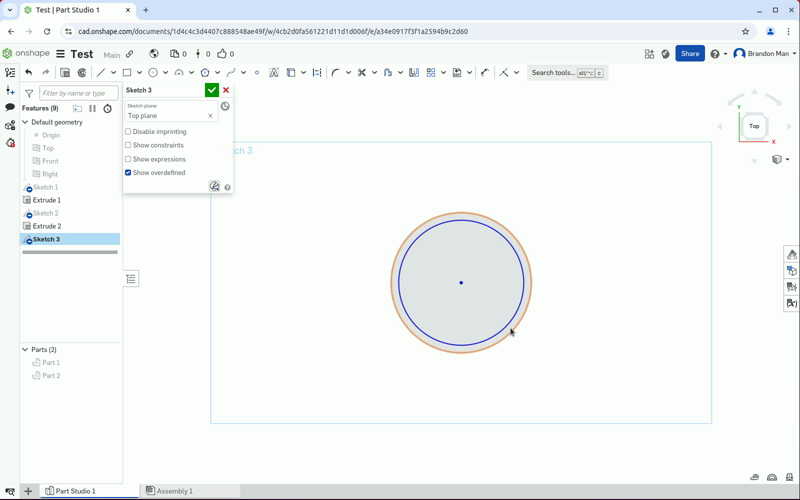
click(510, 327)
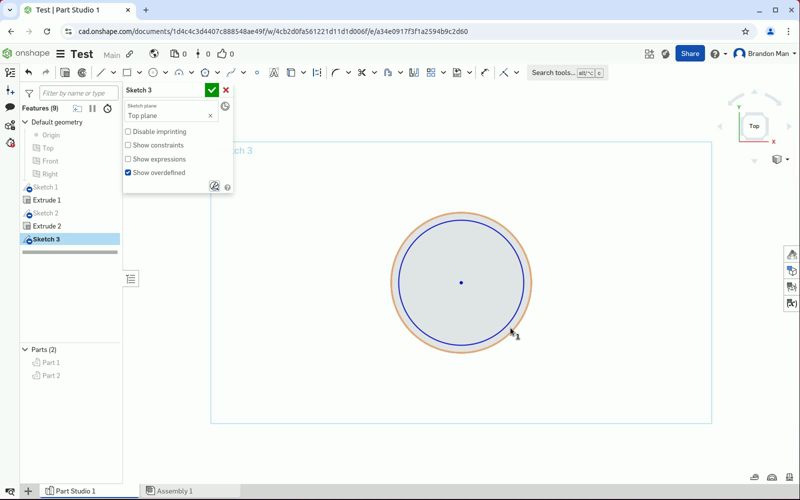
mouse_move(73, 352)
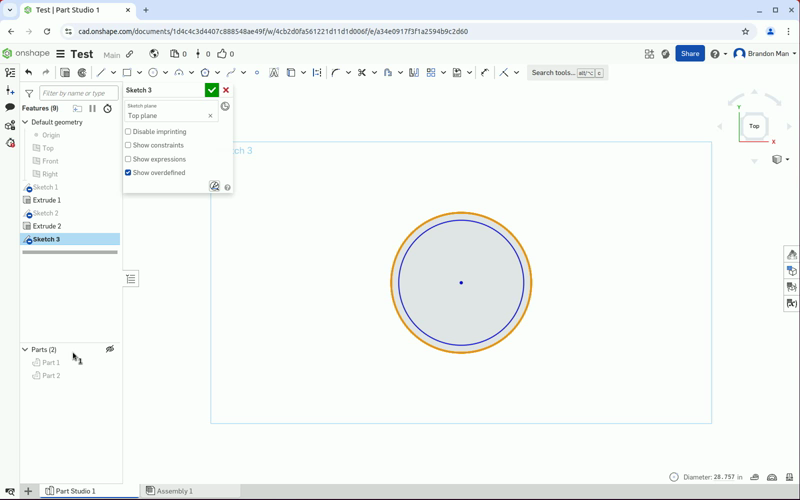
key(shift+y)
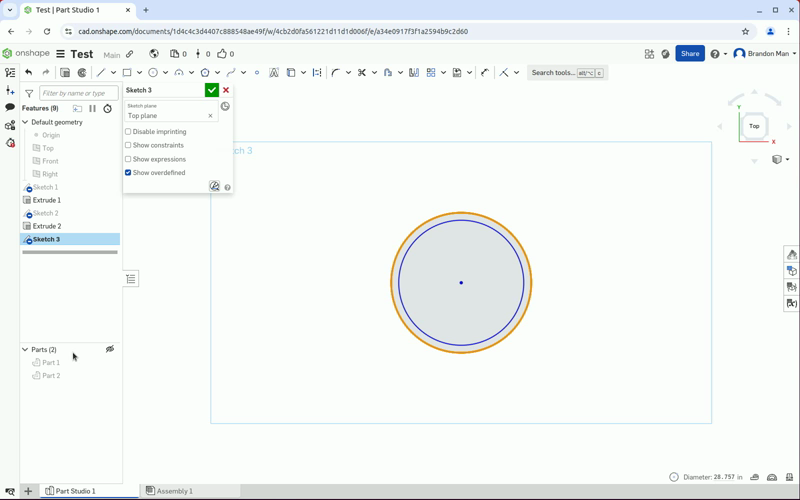
key(shift+e)
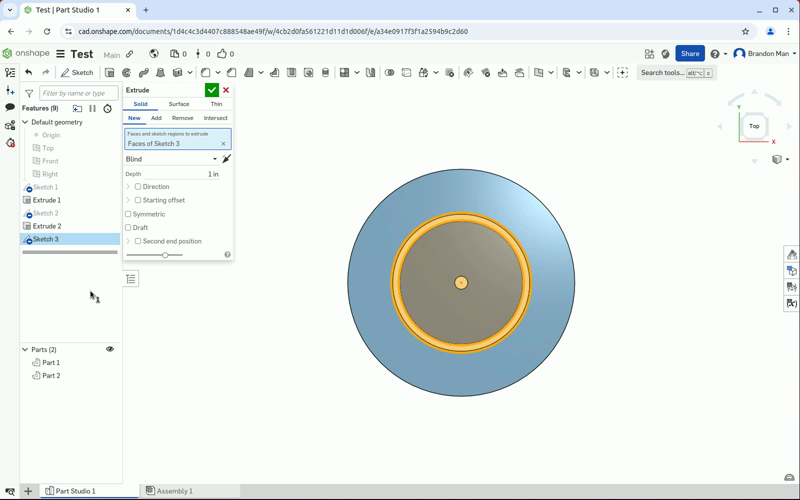
mouse_move(143, 106)
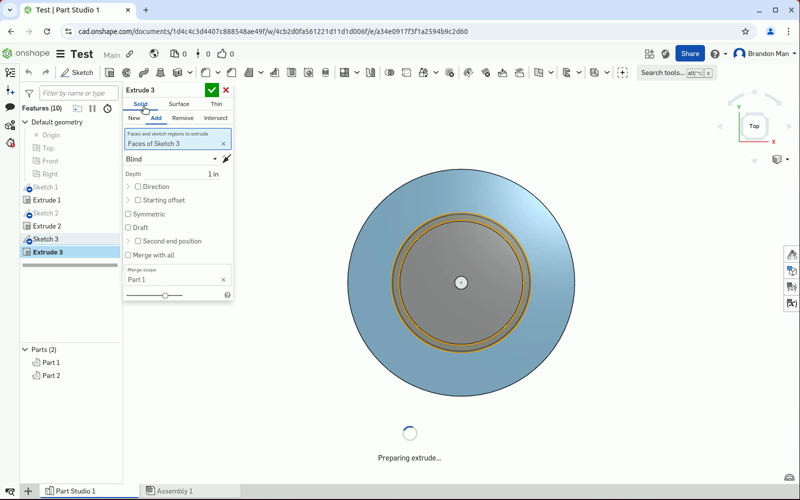
click(143, 106)
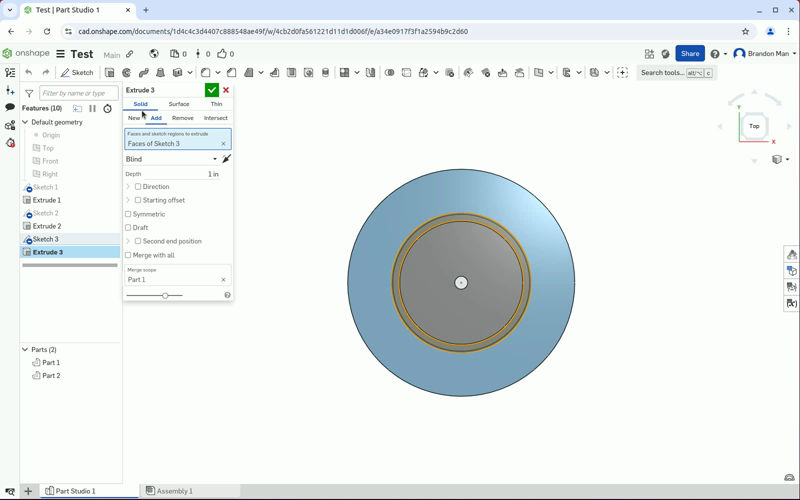
mouse_move(137, 120)
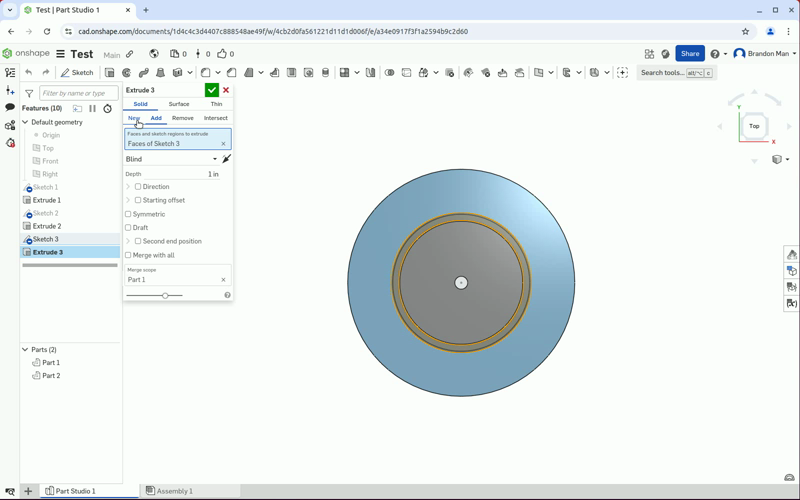
click(137, 120)
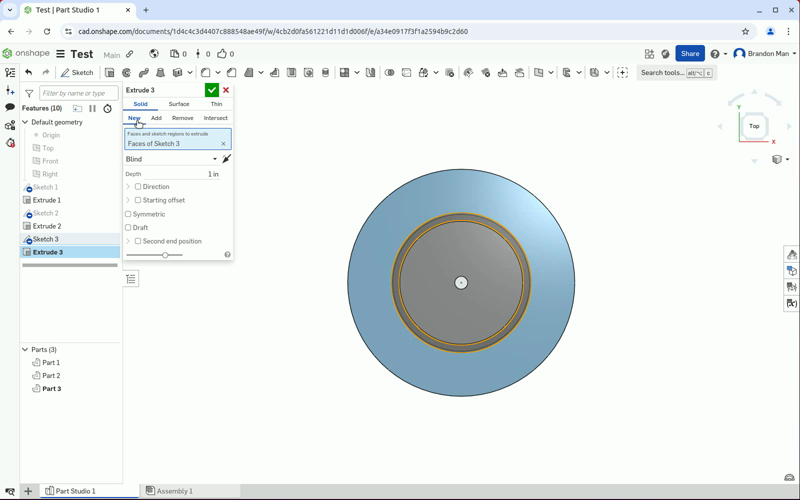
key(tab, 4)
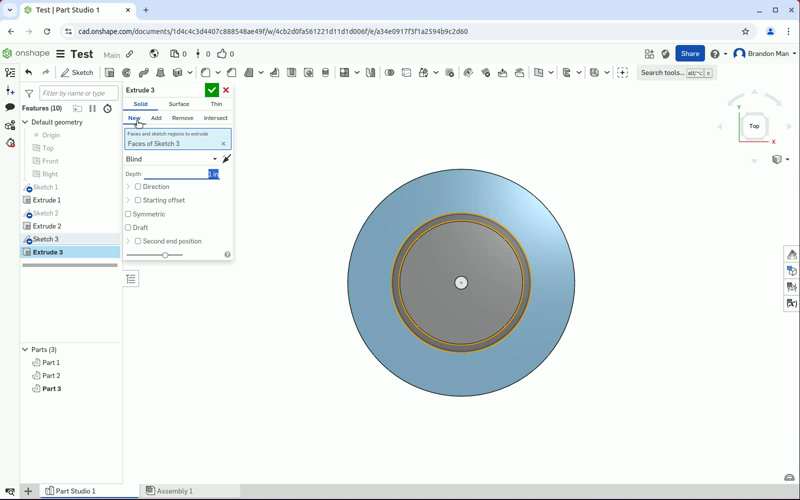
text(1.685)
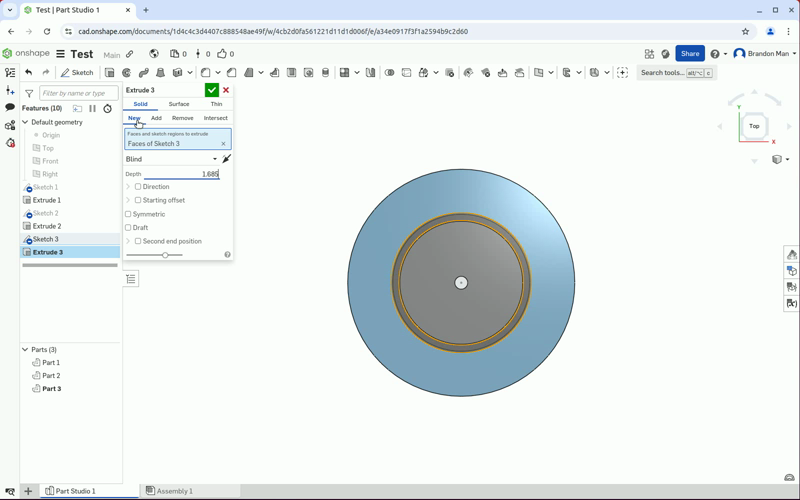
key(enter)
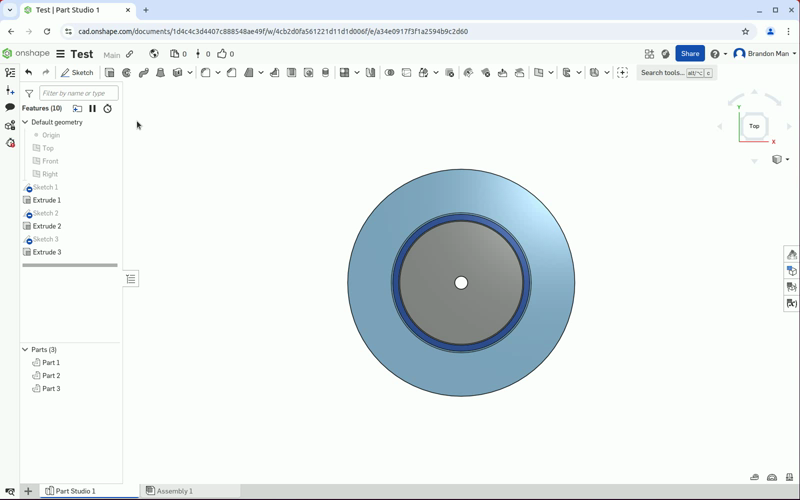
key(shift+h)
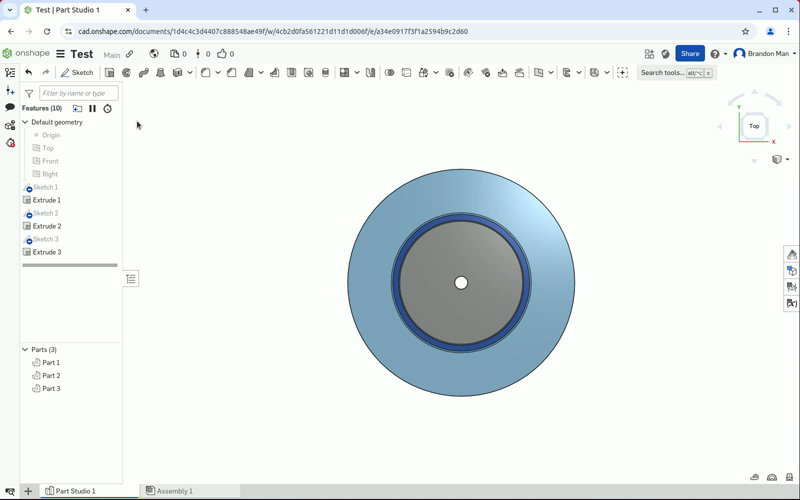
key(shift+h)
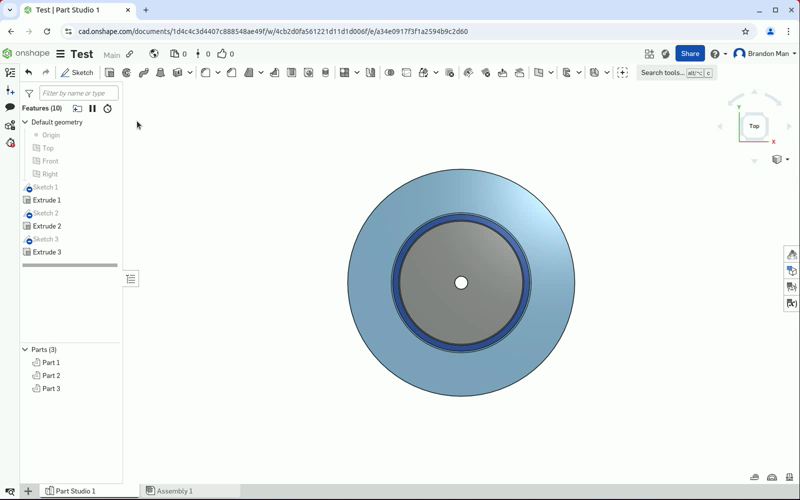
mouse_move(73, 189)
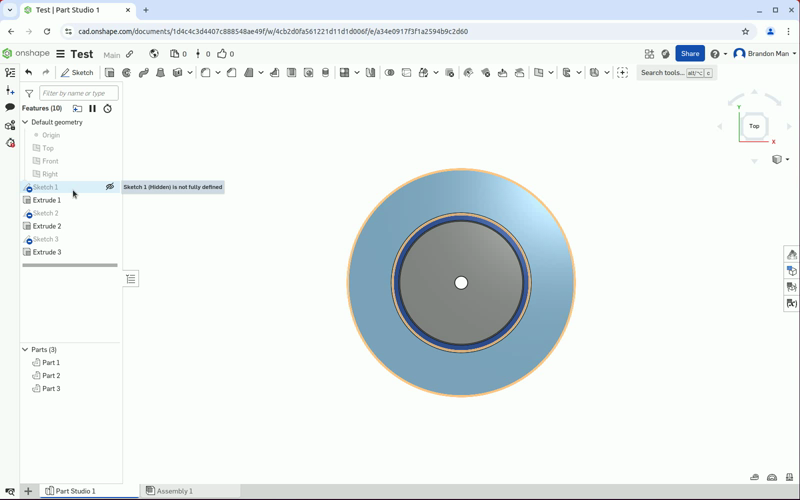
click(73, 189)
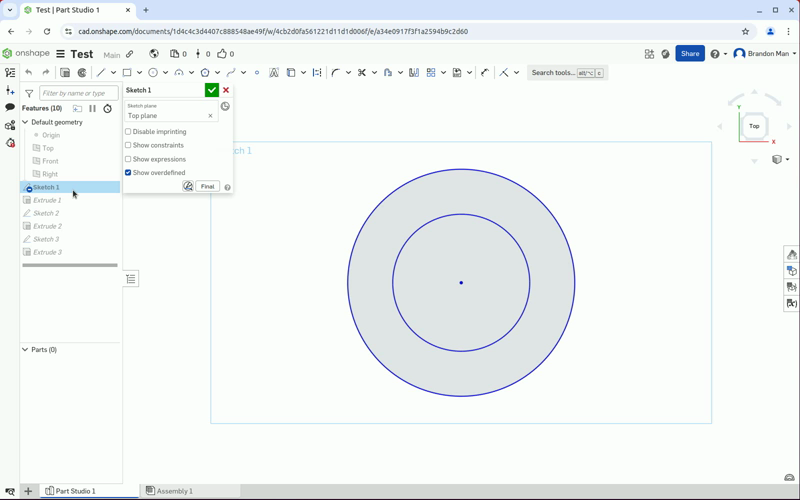
mouse_move(229, 92)
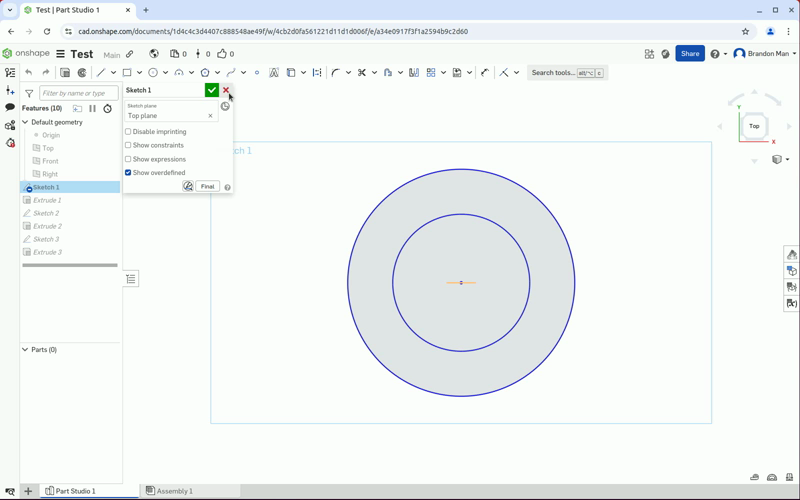
click(229, 92)
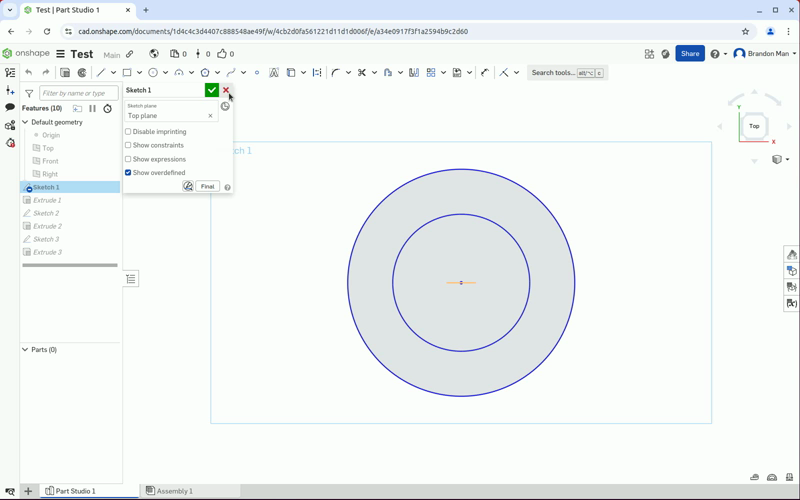
key(shift+s)
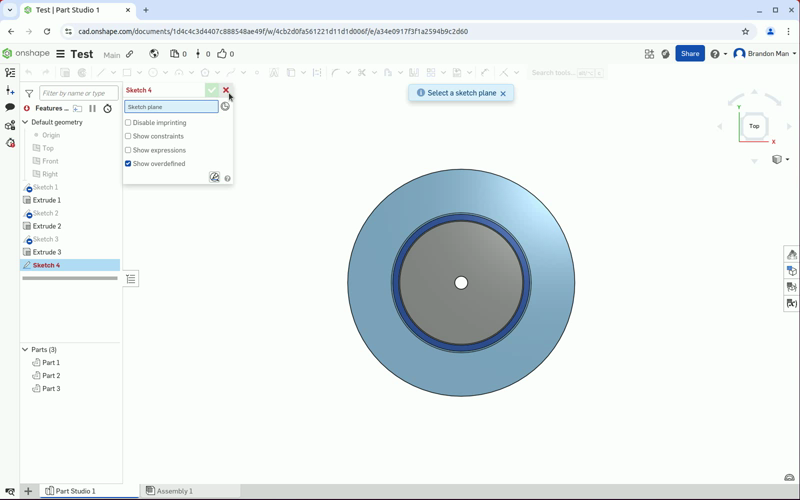
mouse_move(73, 150)
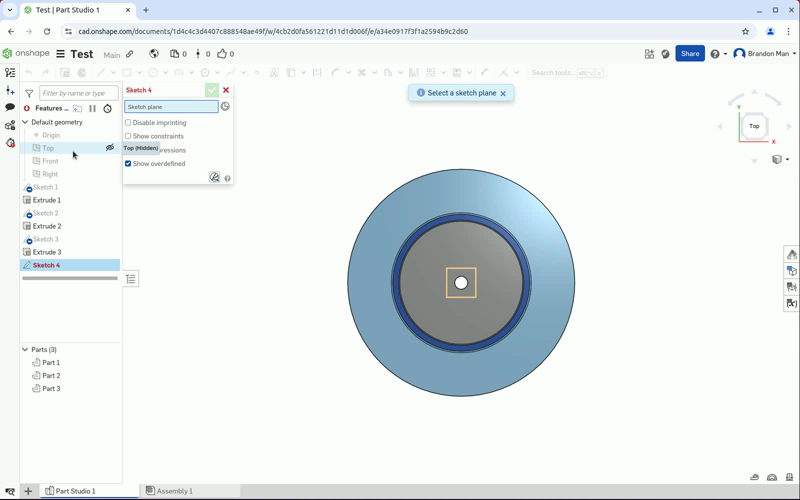
click(73, 150)
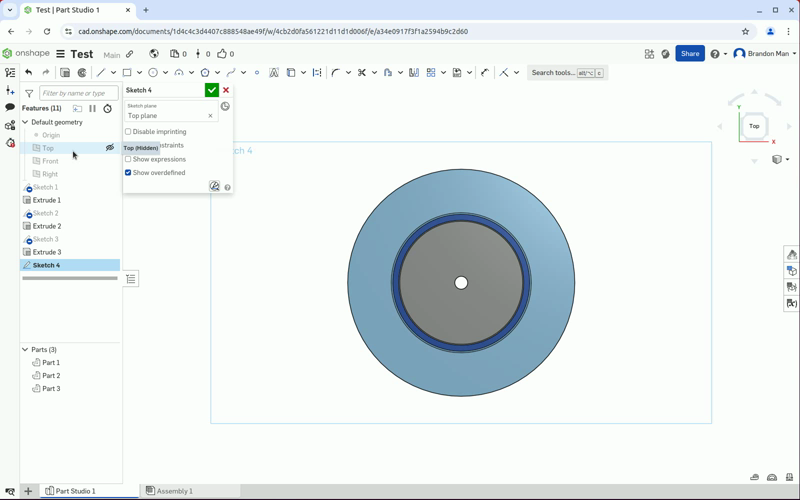
mouse_move(73, 352)
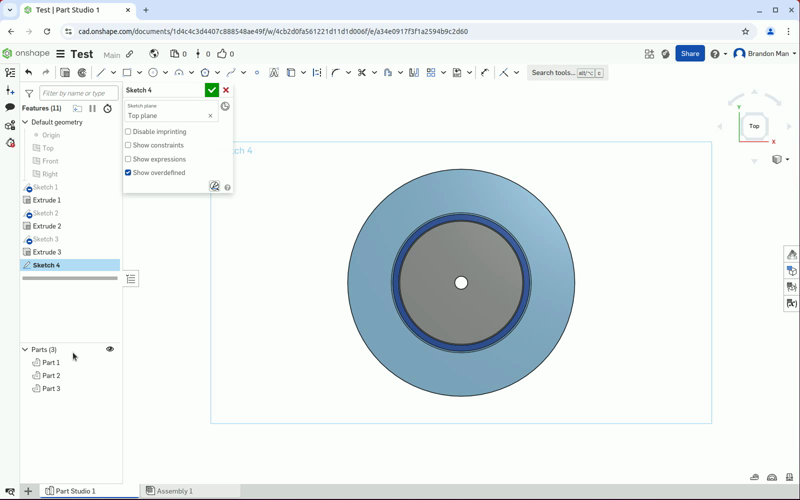
key(y)
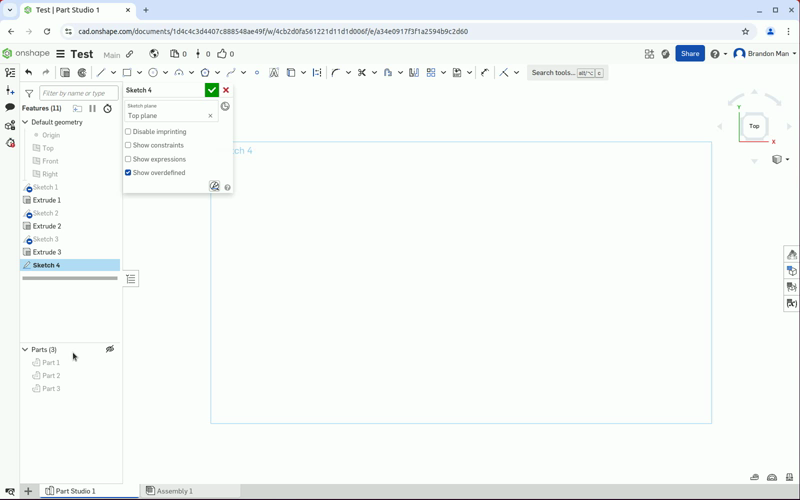
key(c)
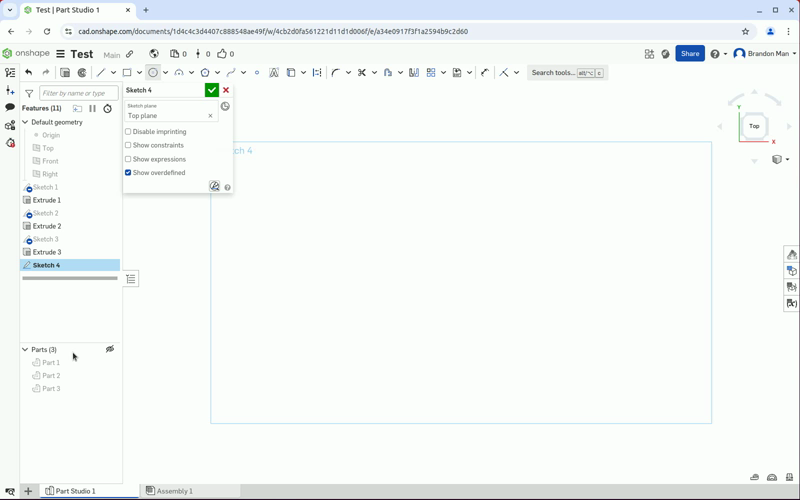
key_down(shift)
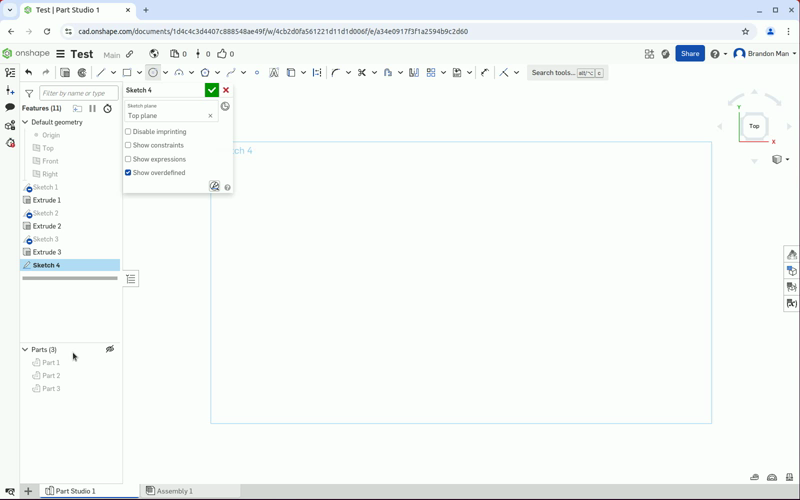
mouse_move(461, 282)
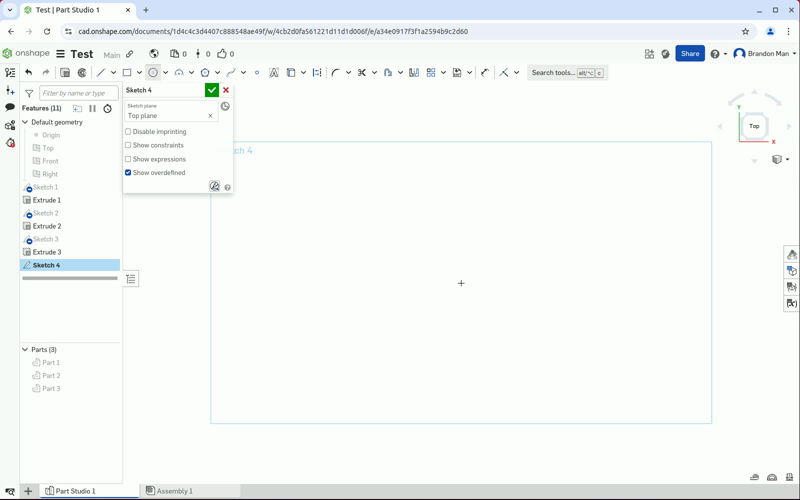
click(461, 282)
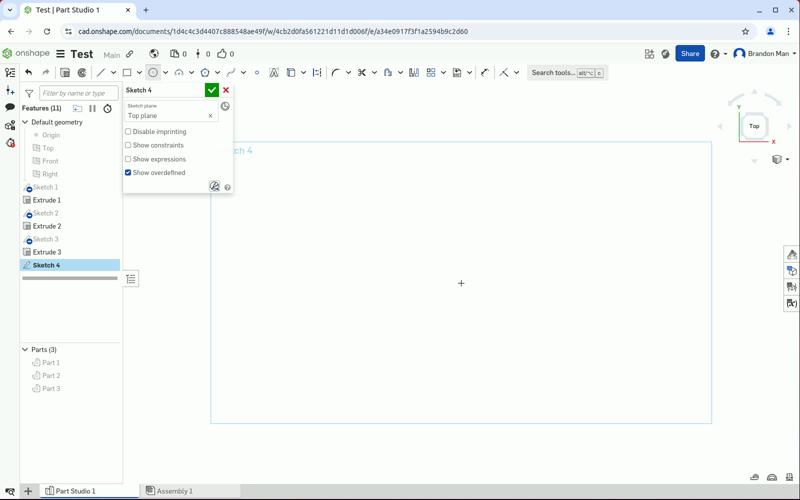
key_up(shift)
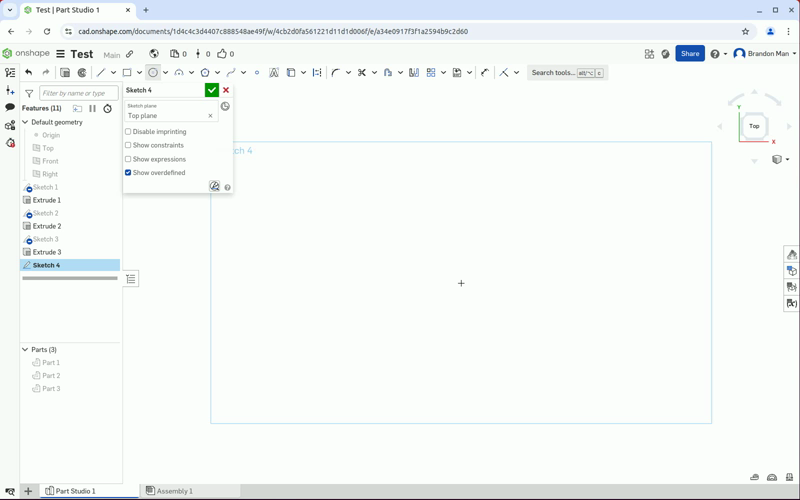
mouse_move(531, 282)
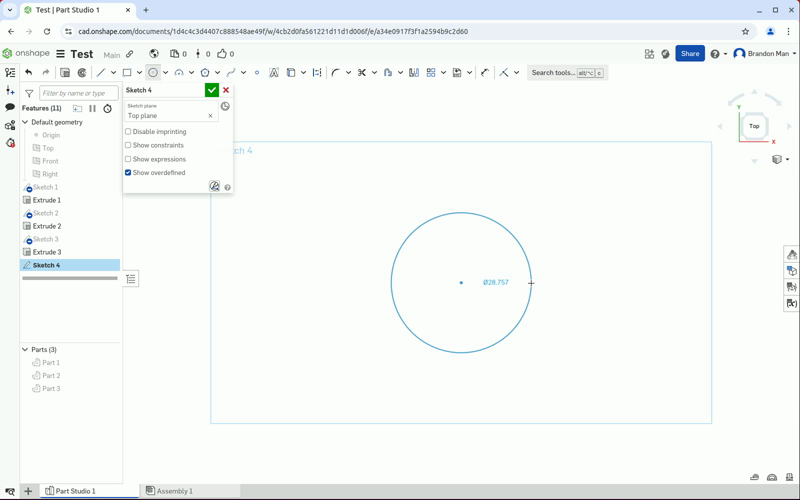
click(531, 282)
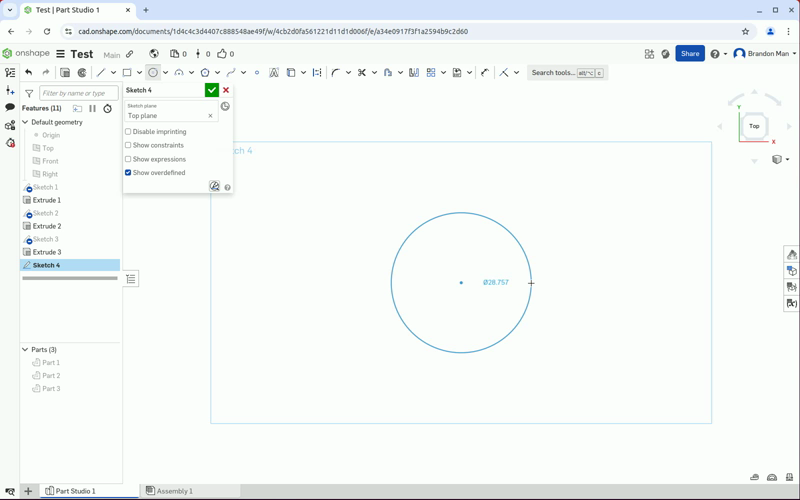
key(esc)
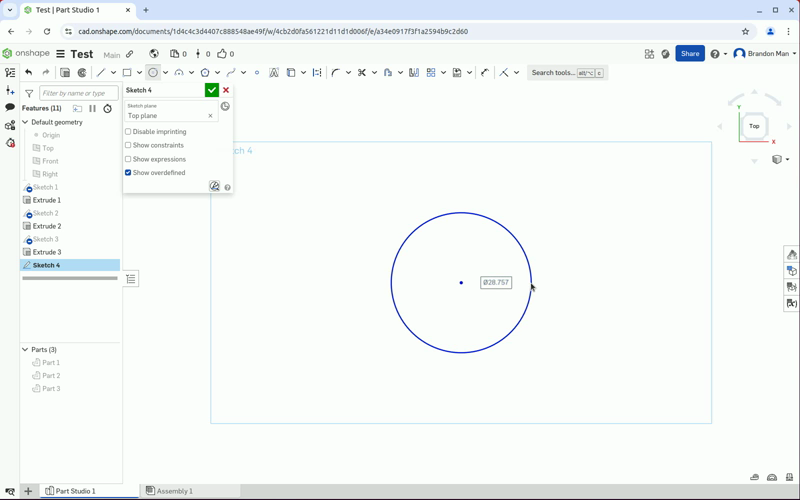
key(c)
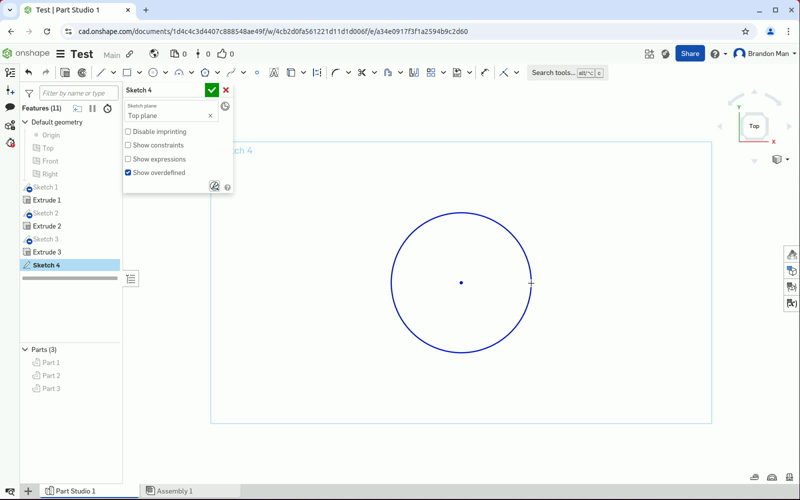
key_down(shift)
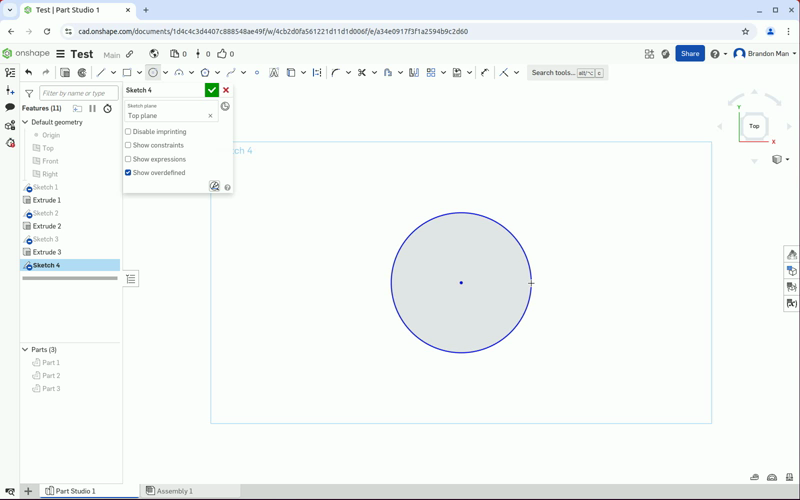
mouse_move(461, 282)
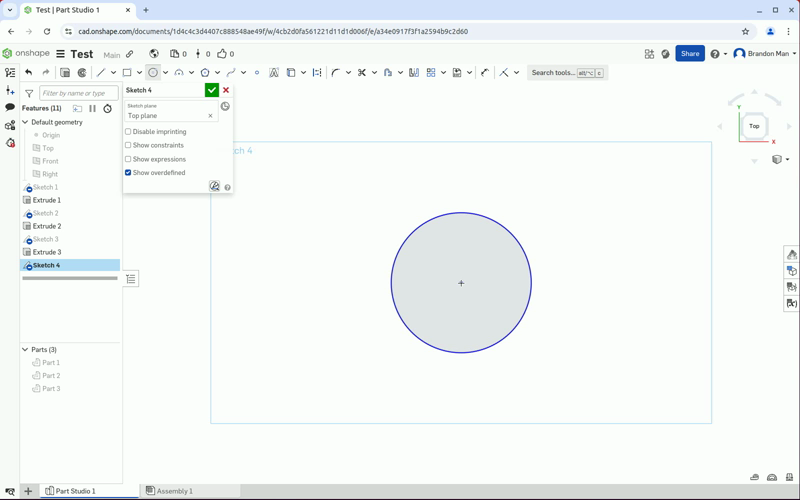
click(461, 282)
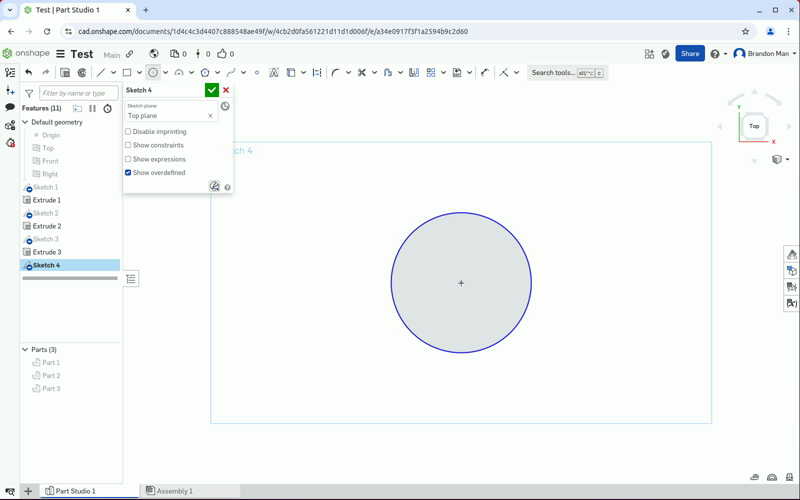
key_up(shift)
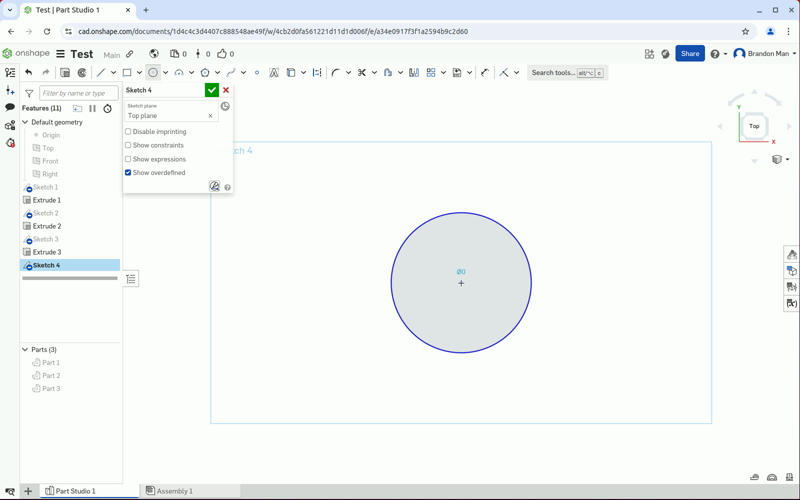
mouse_move(523, 282)
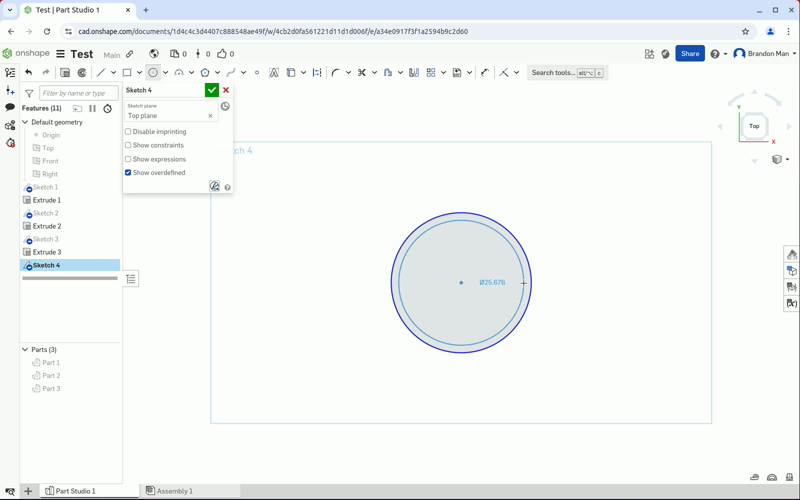
click(523, 282)
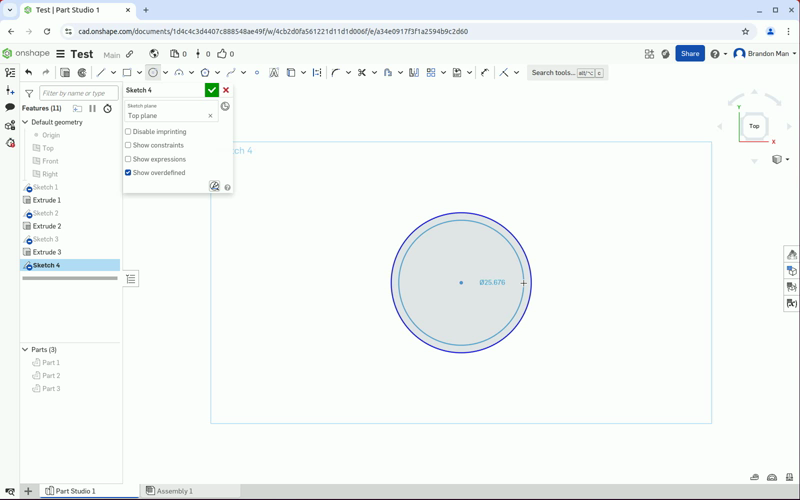
key(esc)
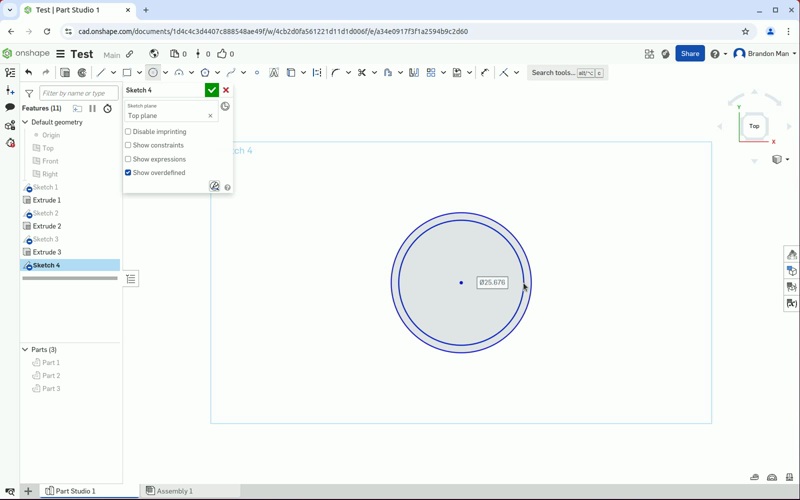
mouse_move(525, 263)
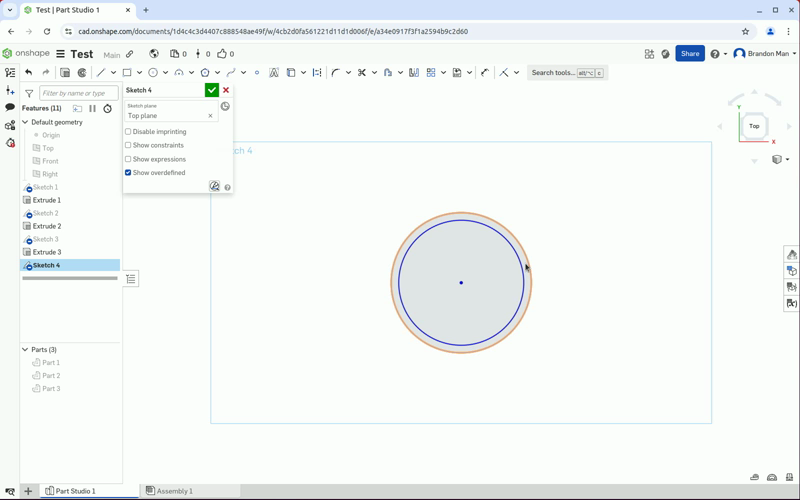
click(525, 263)
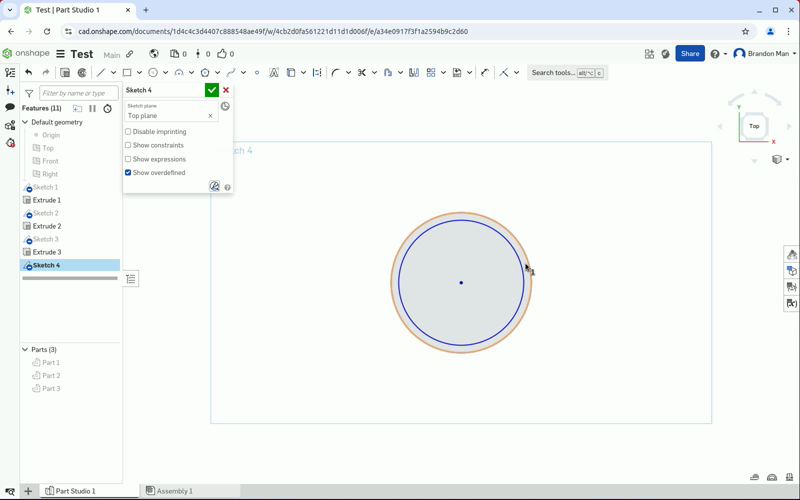
mouse_move(73, 352)
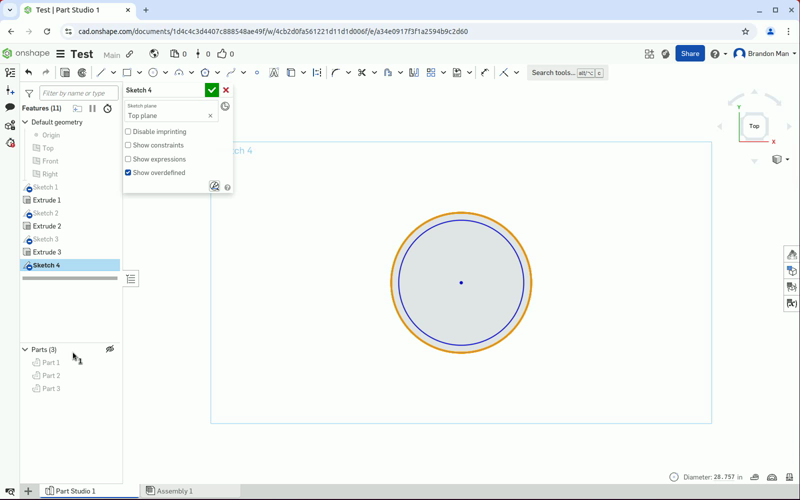
key(shift+y)
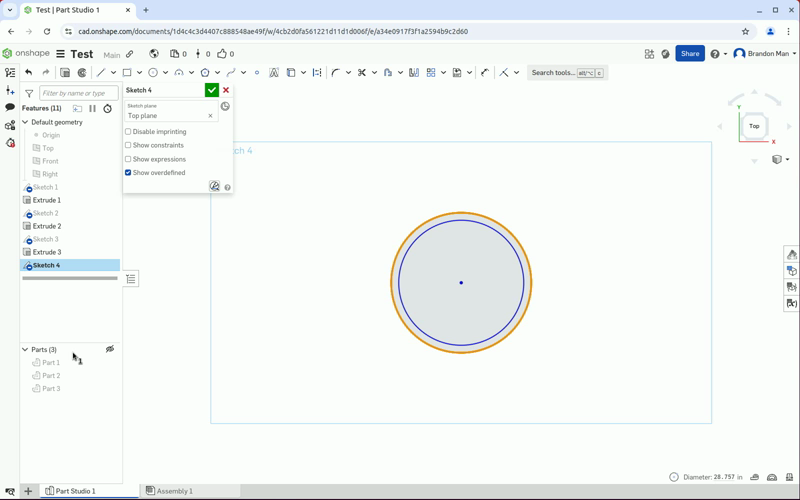
key(shift+e)
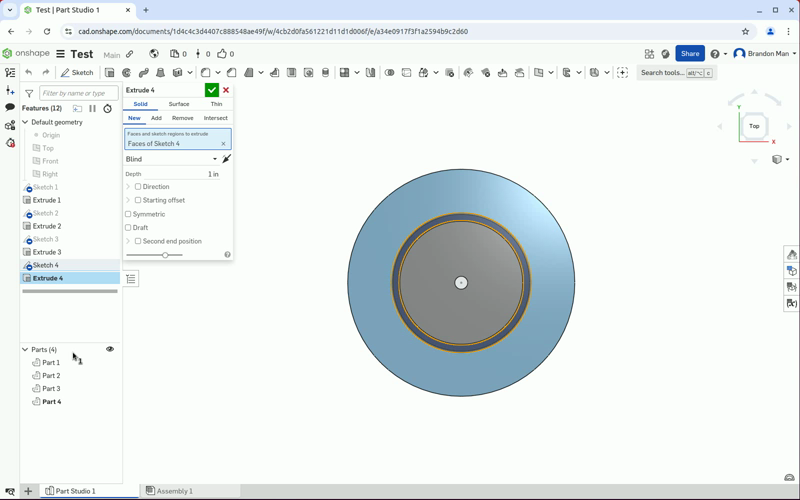
mouse_move(143, 106)
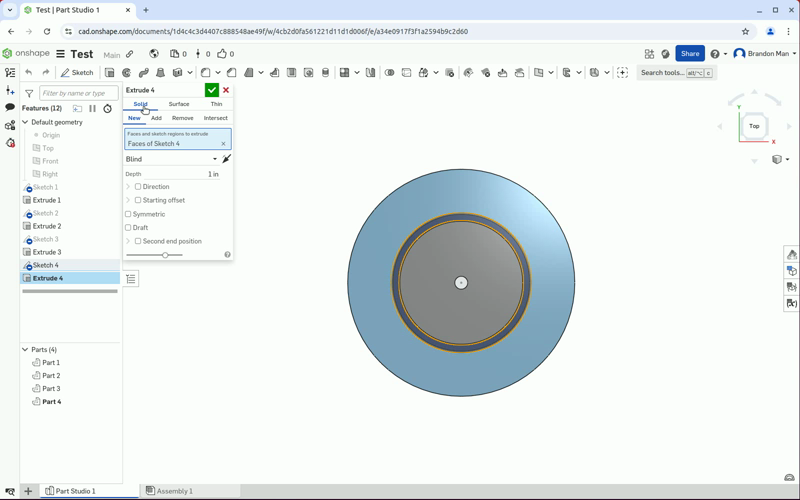
click(143, 106)
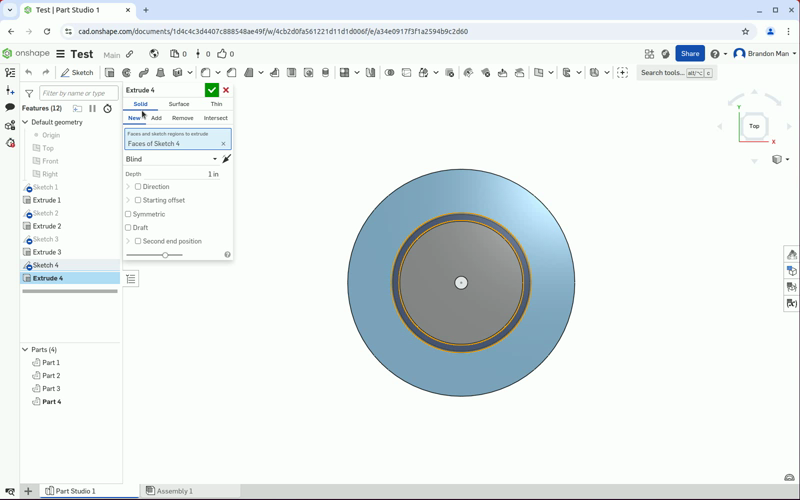
mouse_move(137, 120)
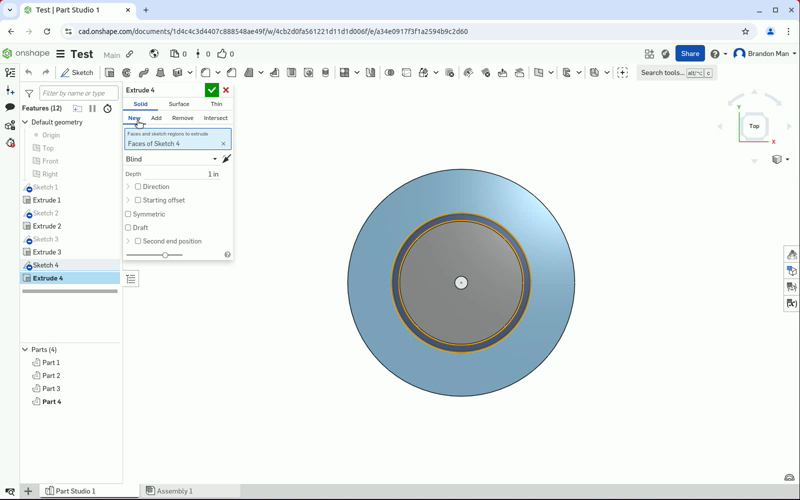
click(137, 120)
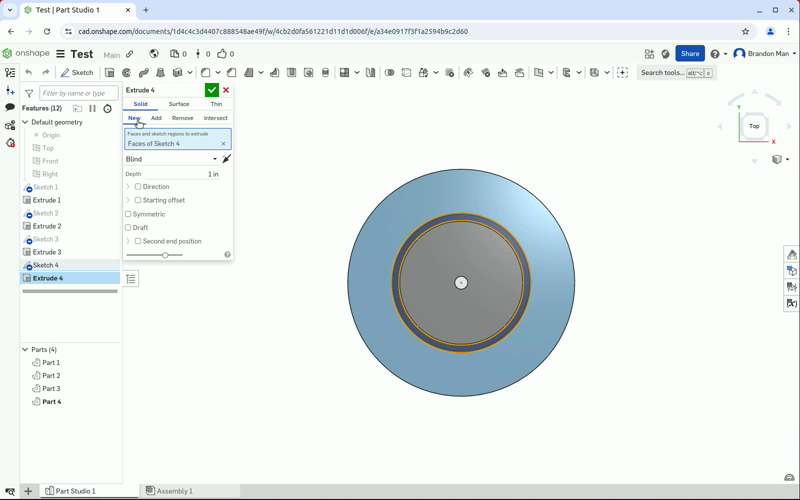
key(tab, 4)
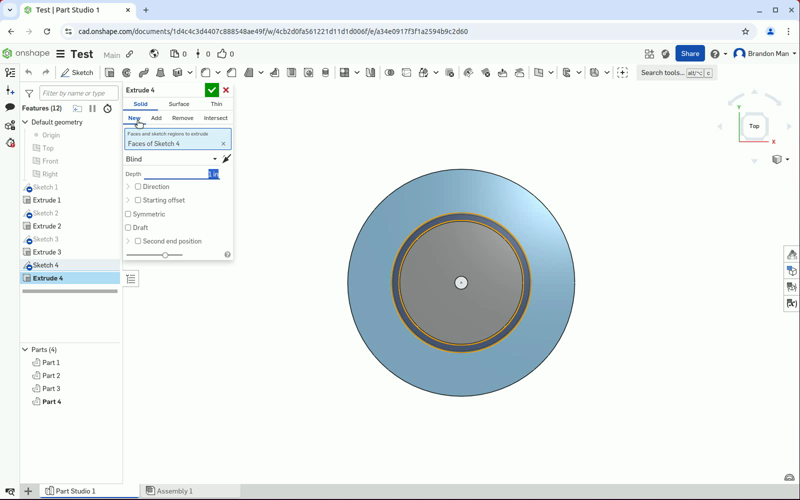
text(17.331)
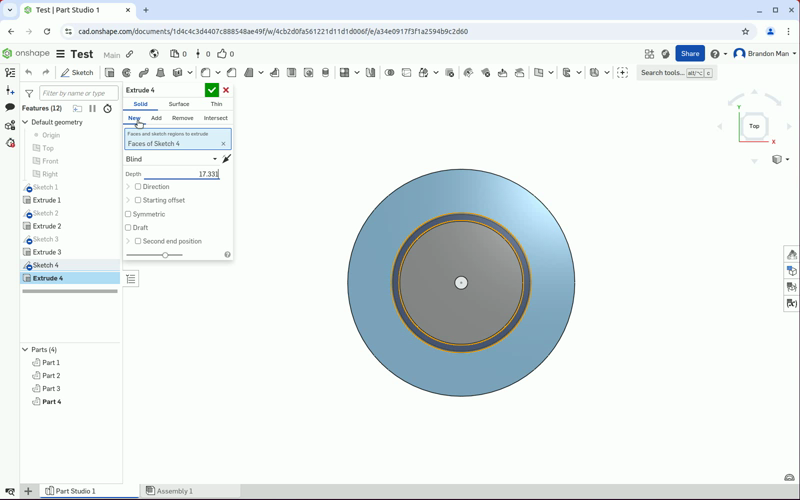
key(enter)
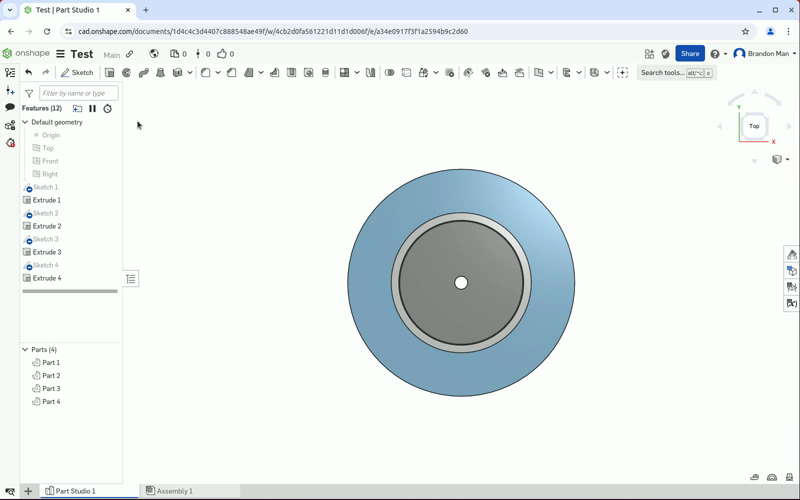
key(shift+h)
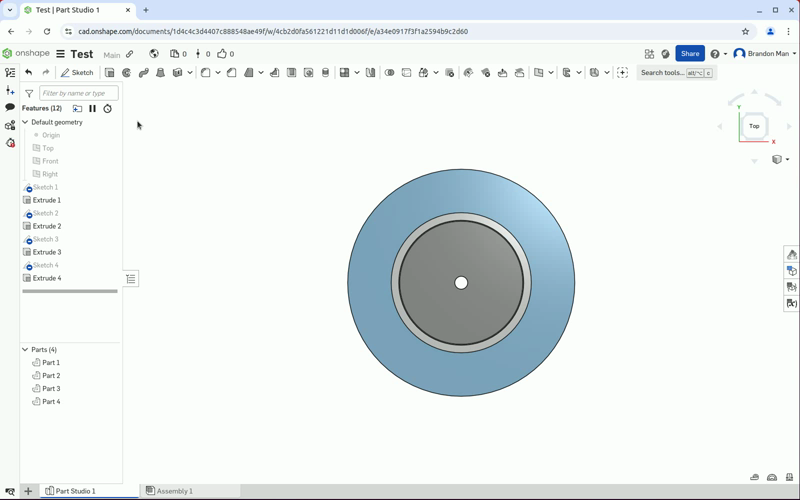
key(shift+h)
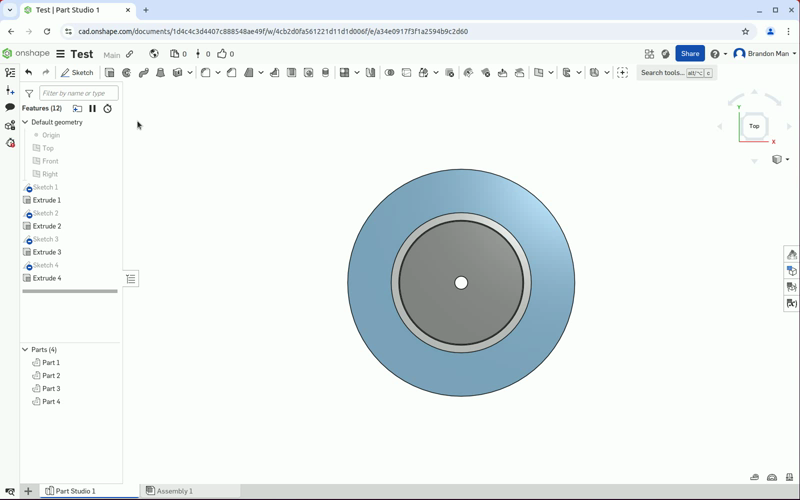
mouse_move(73, 189)
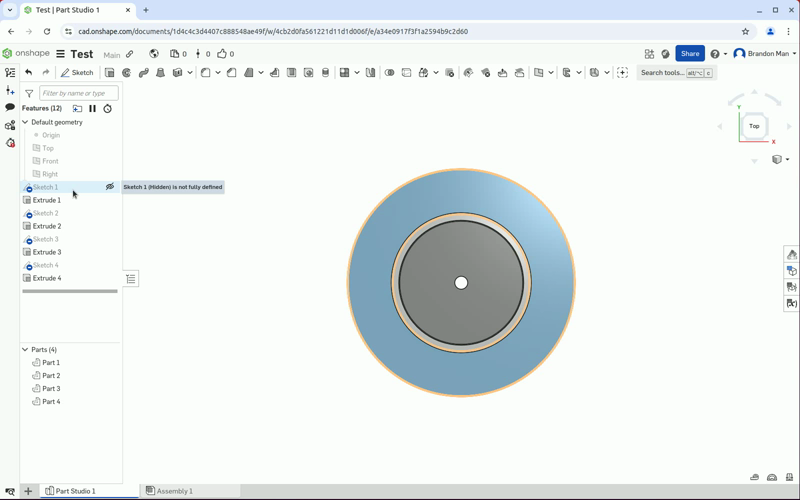
click(73, 189)
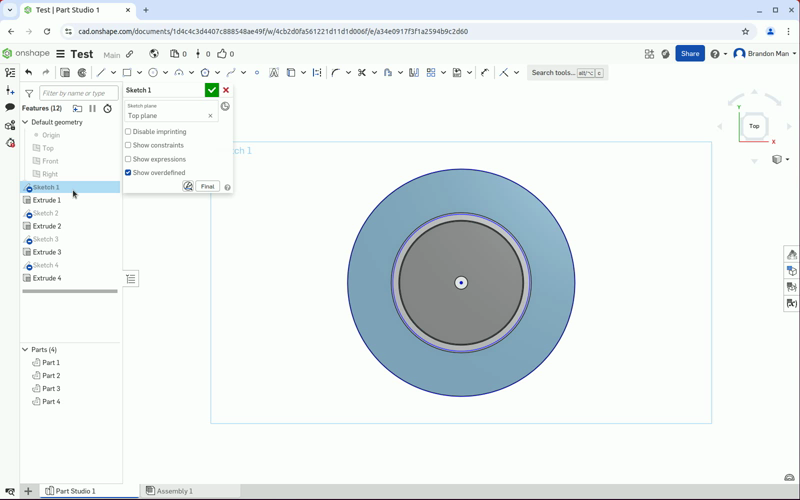
mouse_move(229, 92)
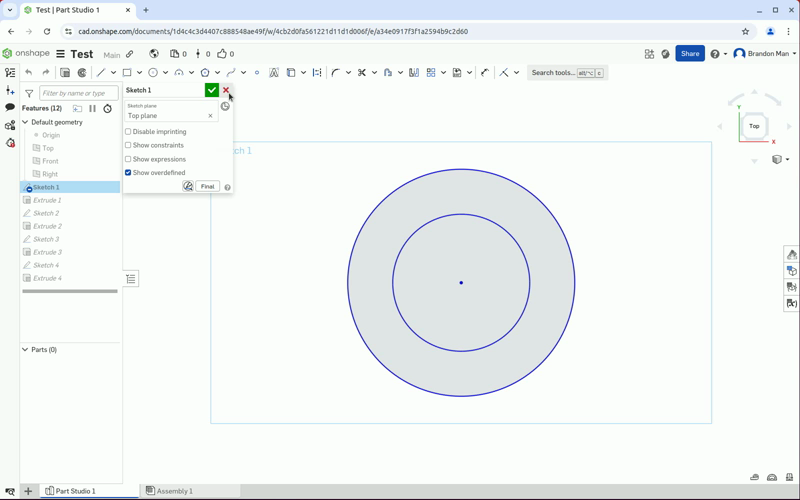
click(229, 92)
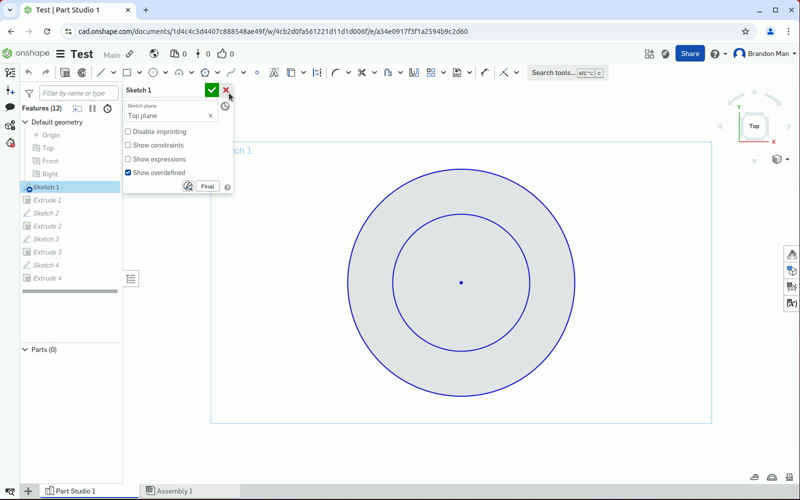
key(shift+s)
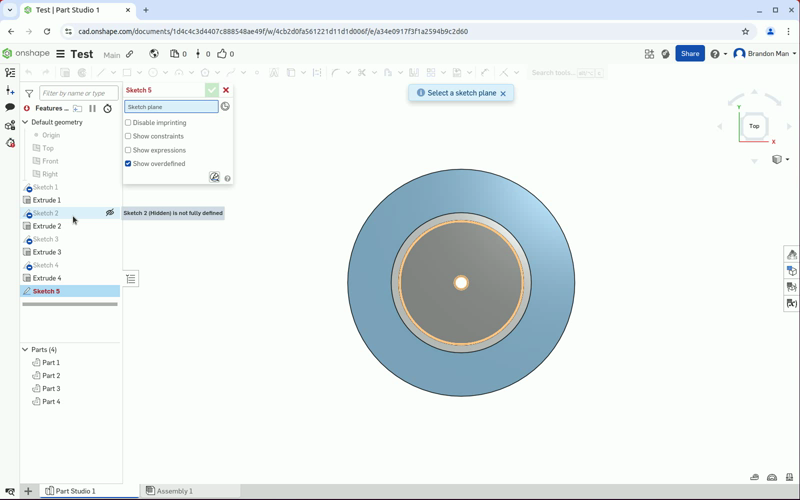
scroll(3)
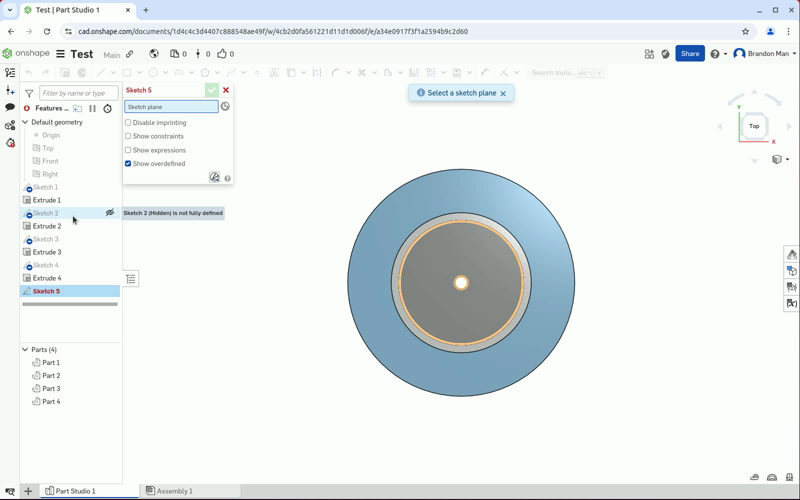
mouse_move(73, 150)
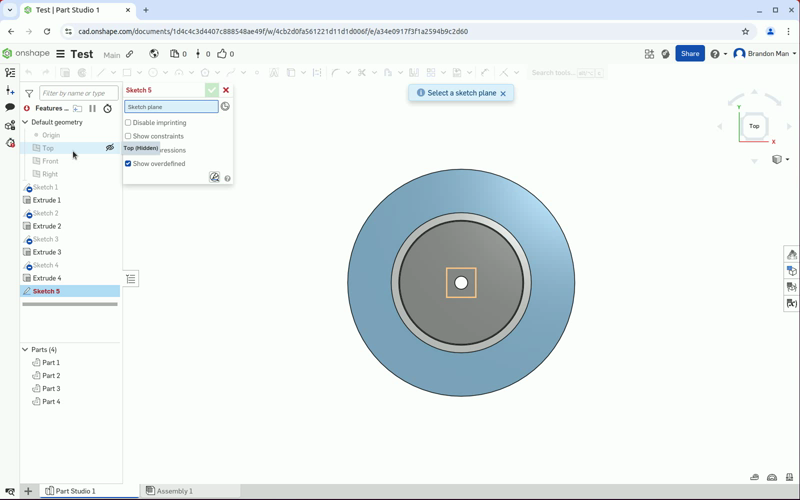
click(73, 150)
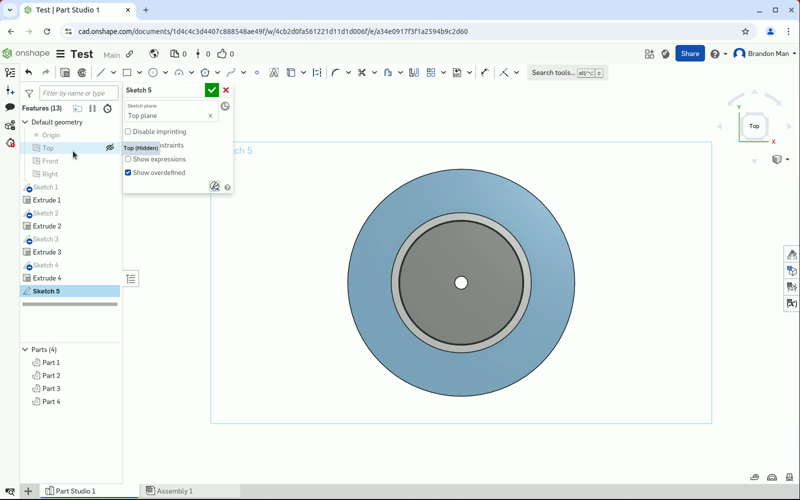
mouse_move(73, 352)
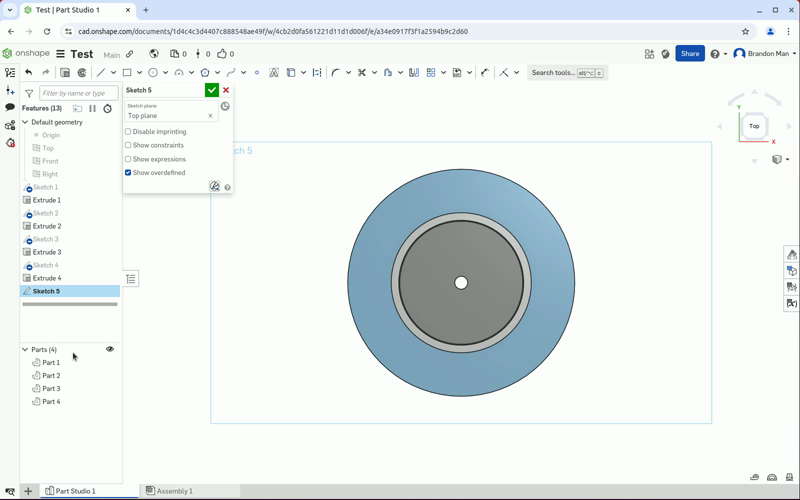
key(y)
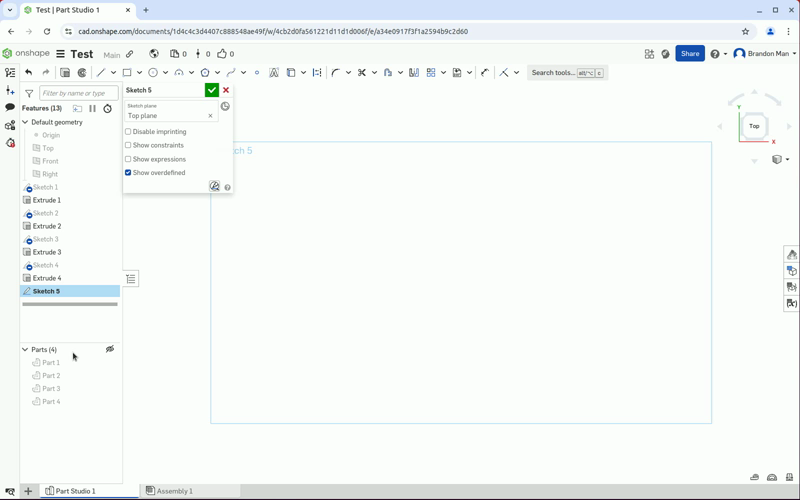
key(c)
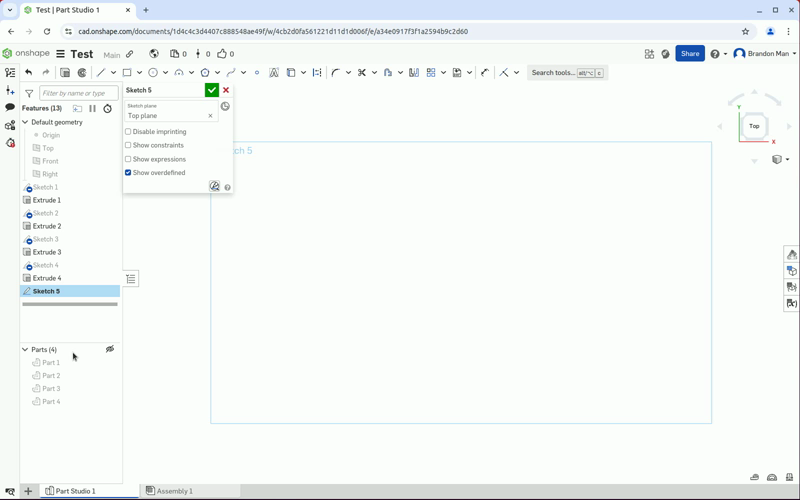
key_down(shift)
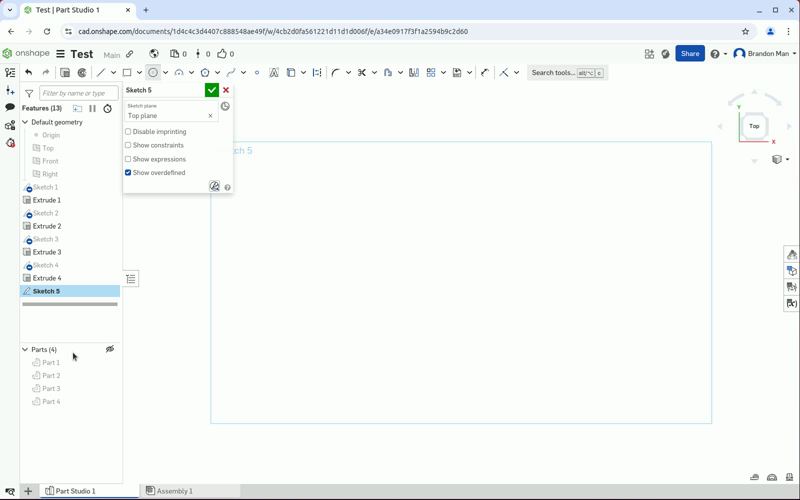
mouse_move(461, 282)
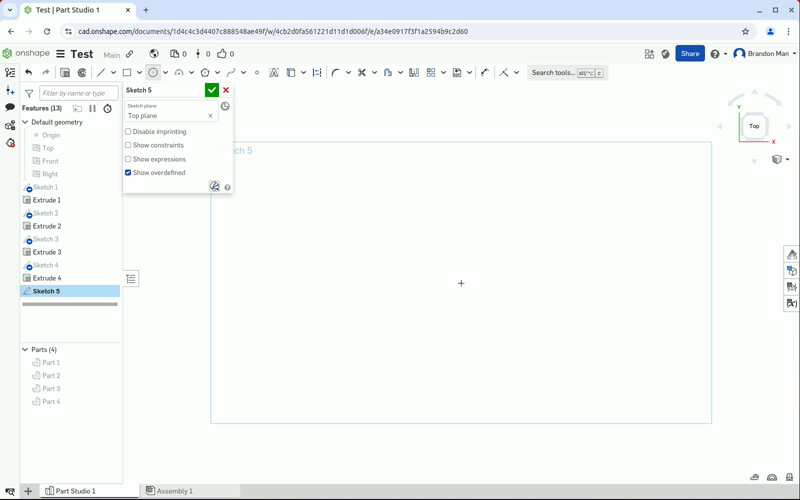
click(461, 282)
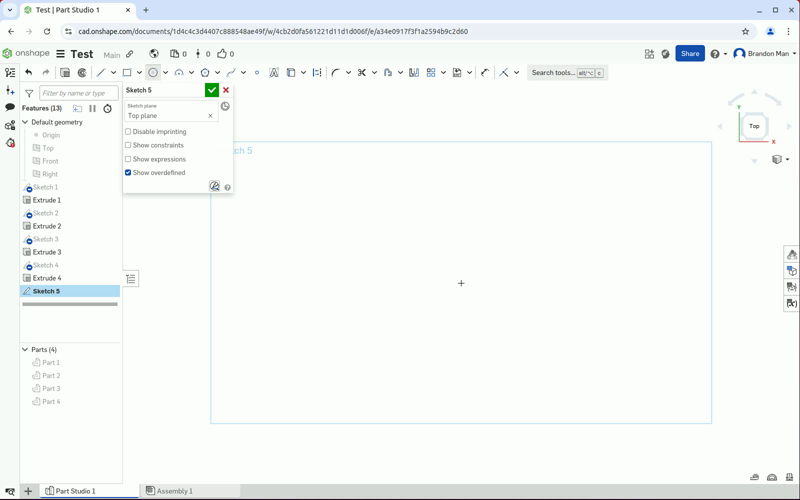
key_up(shift)
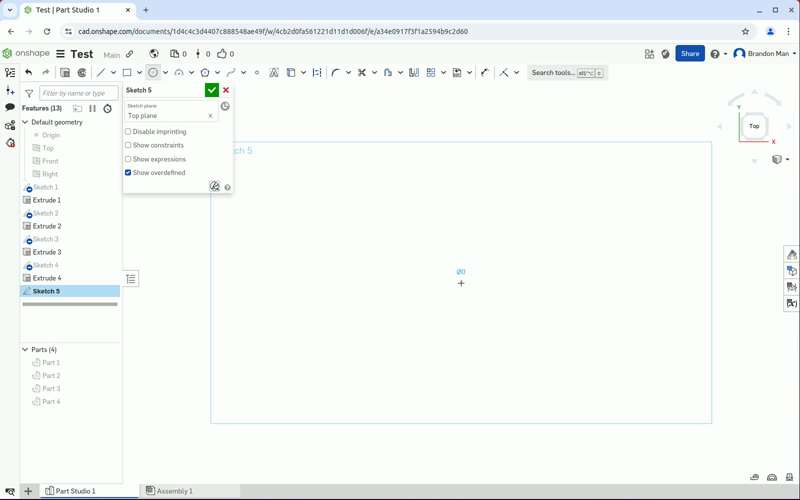
mouse_move(574, 282)
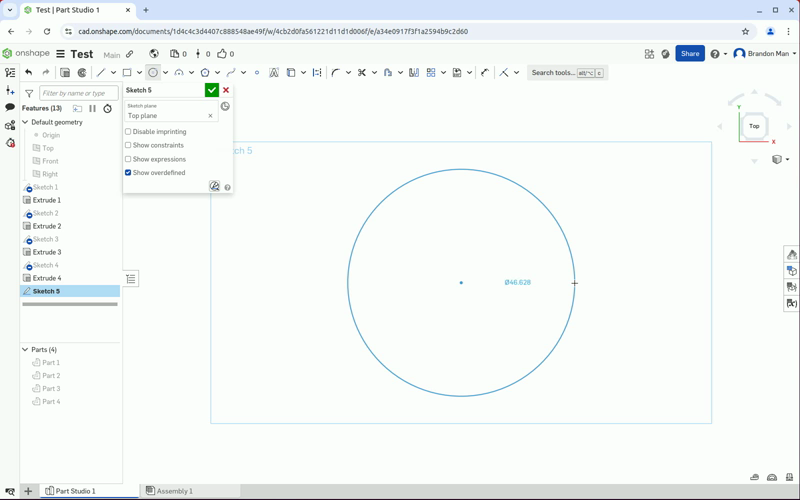
click(574, 282)
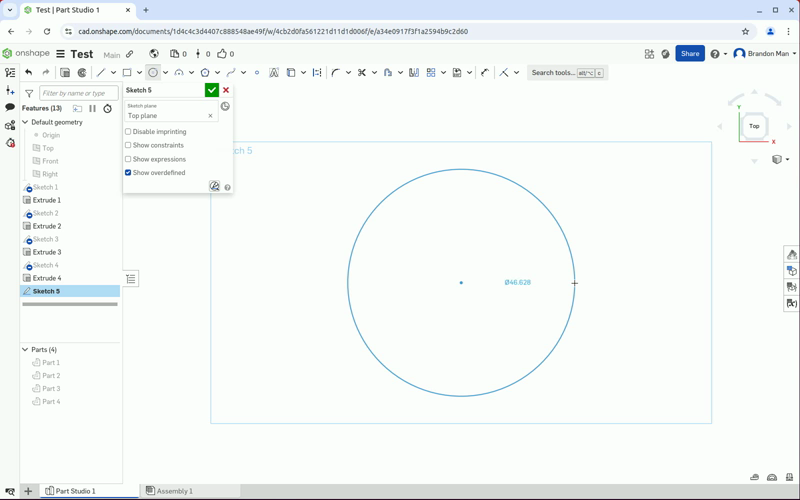
key(esc)
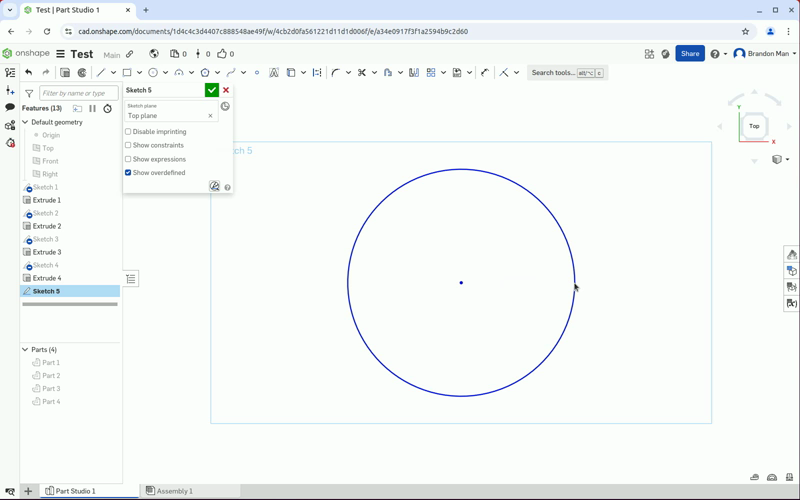
key(c)
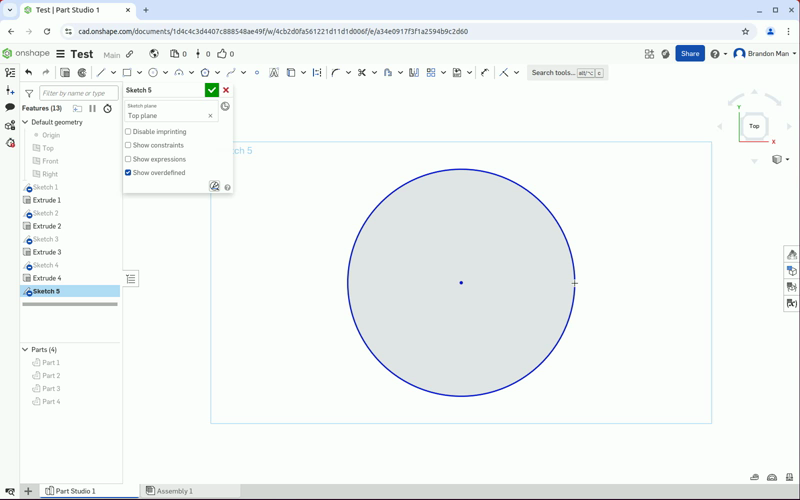
key_down(shift)
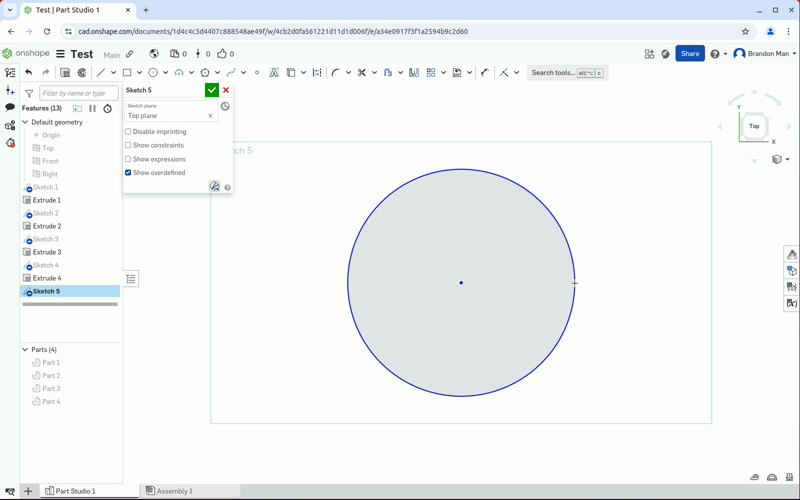
mouse_move(461, 282)
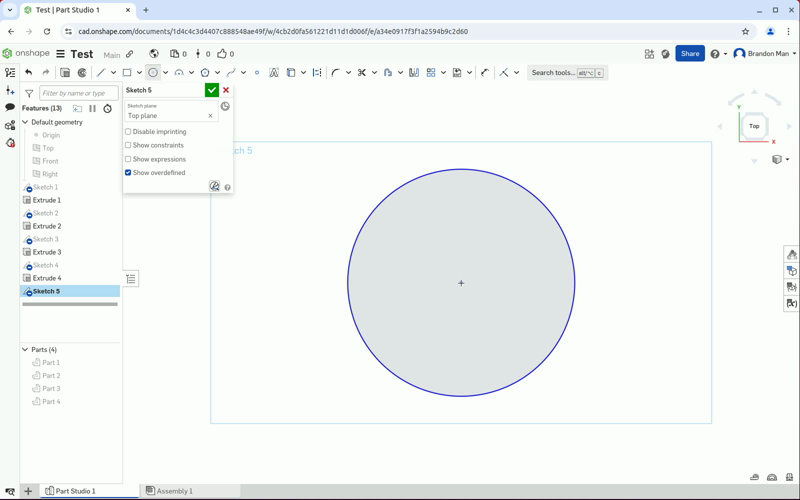
click(461, 282)
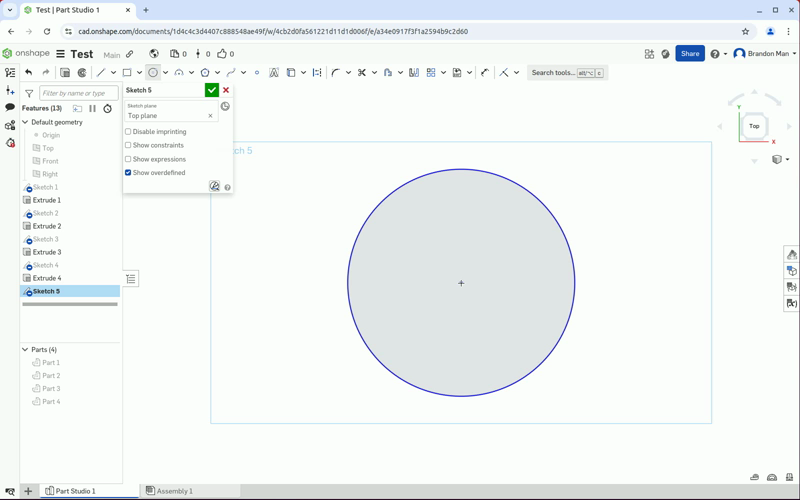
key_up(shift)
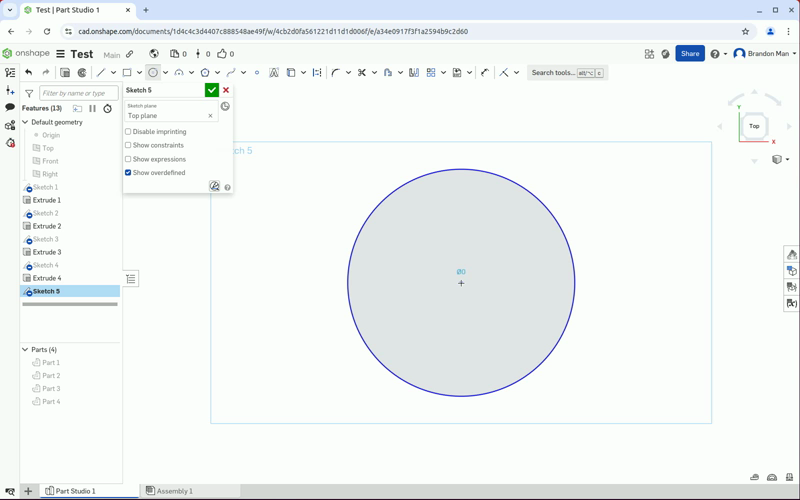
mouse_move(529, 282)
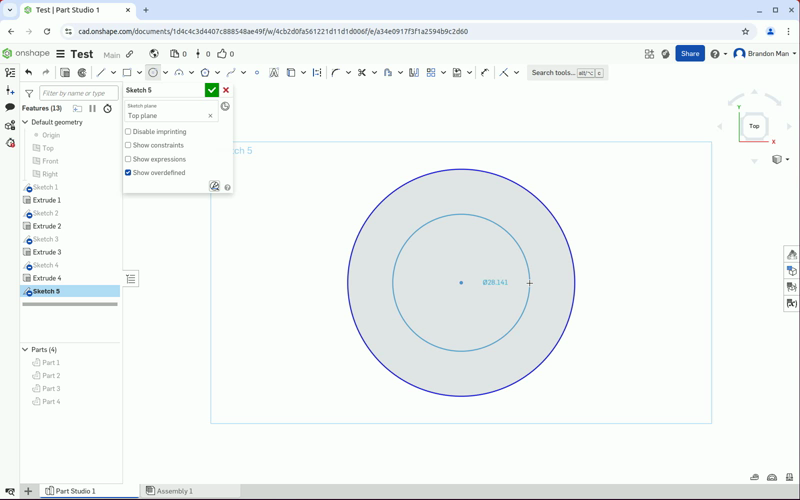
click(529, 282)
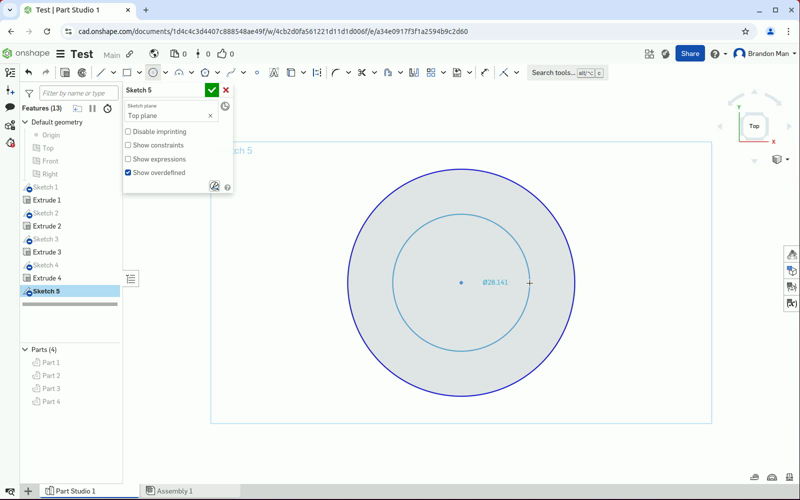
key(esc)
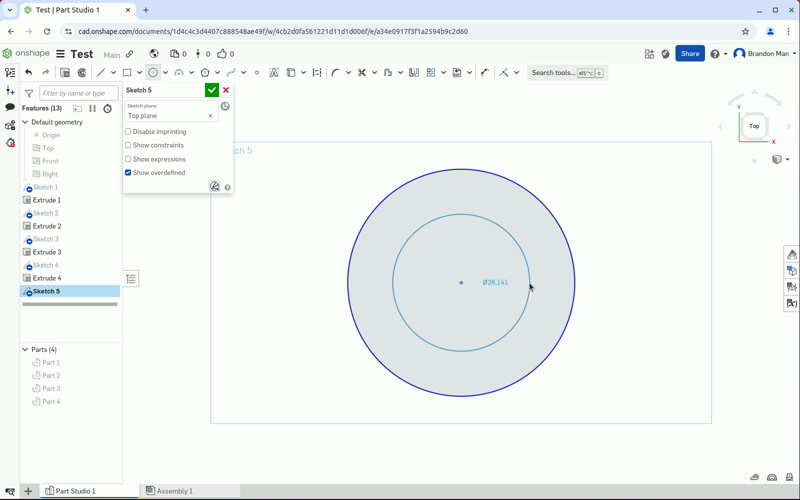
mouse_move(385, 335)
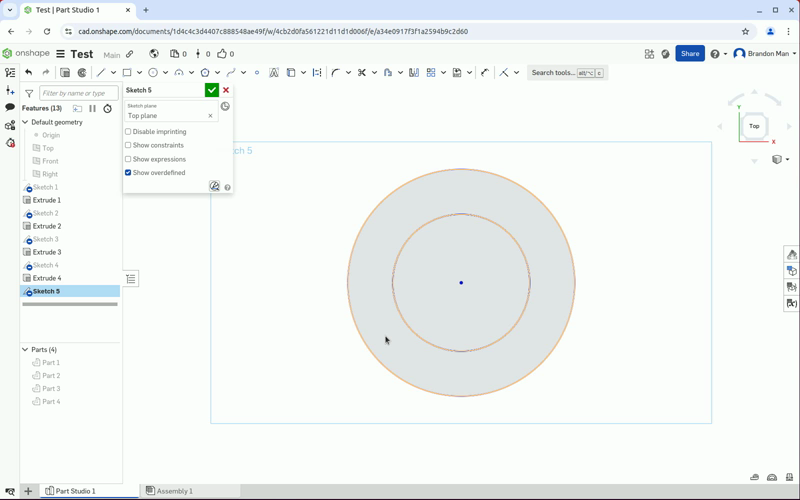
click(385, 335)
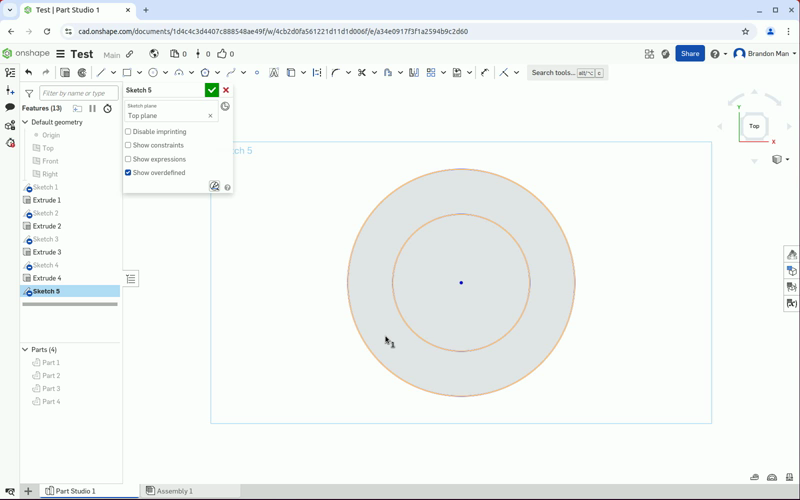
mouse_move(73, 352)
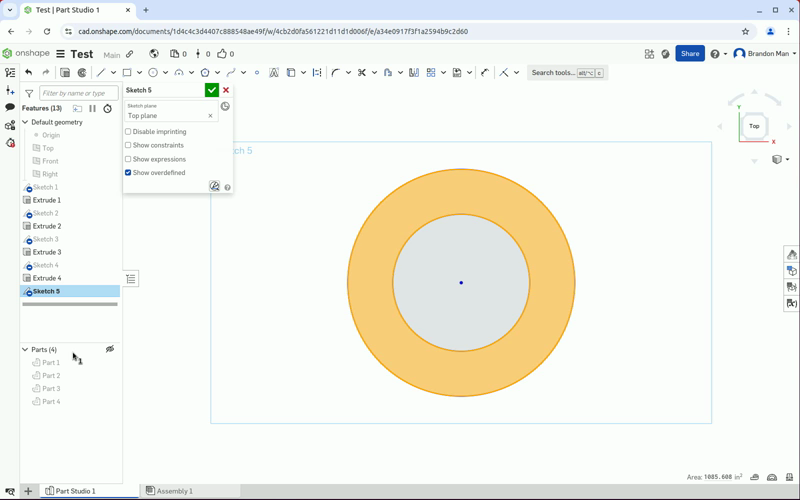
key(shift+y)
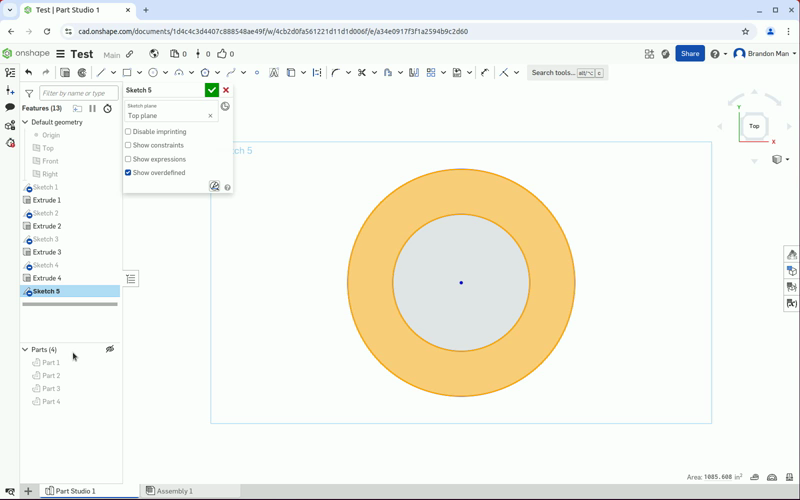
key(shift+e)
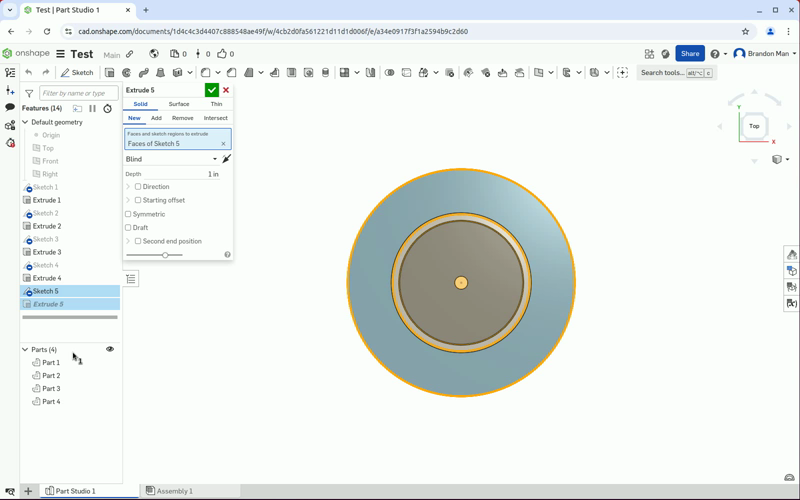
mouse_move(143, 106)
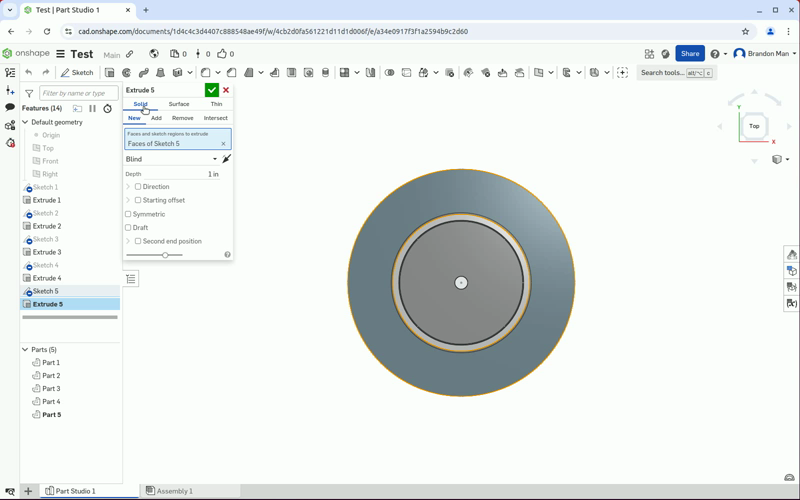
click(143, 106)
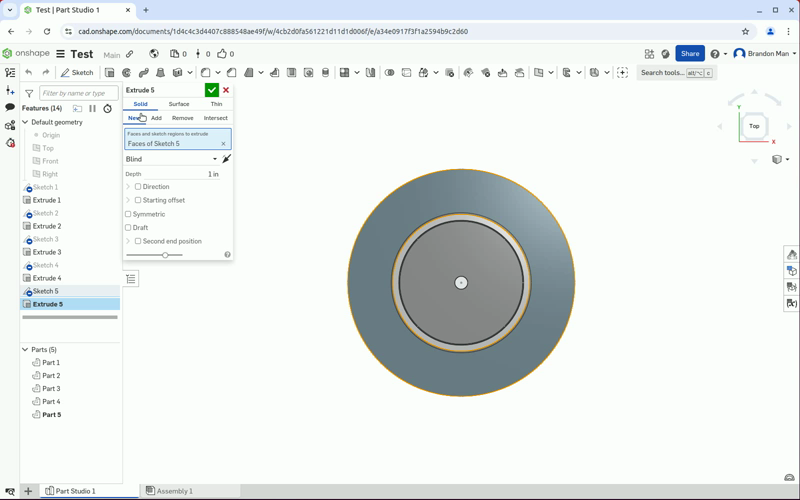
mouse_move(137, 120)
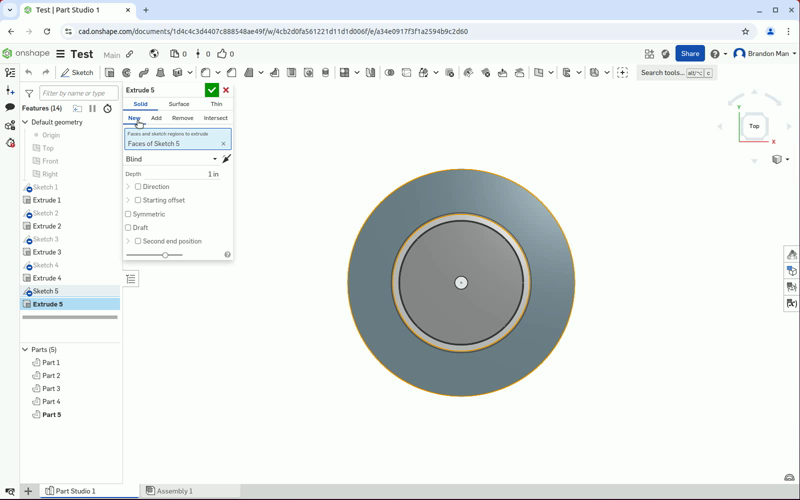
click(137, 120)
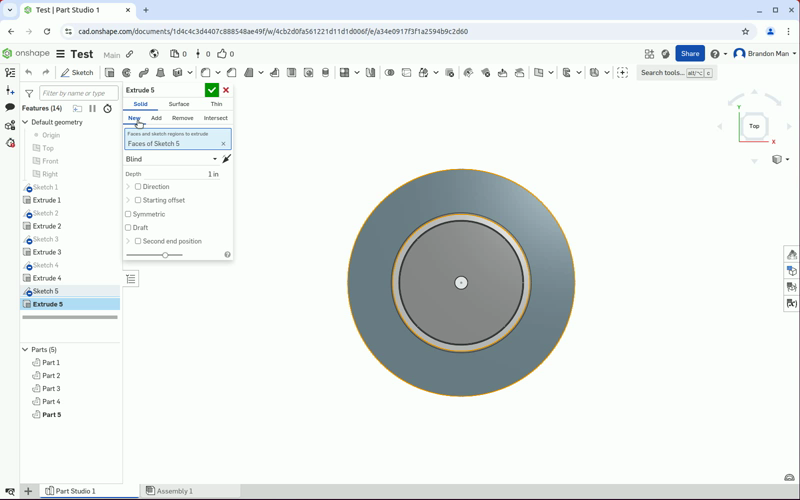
key(tab, 4)
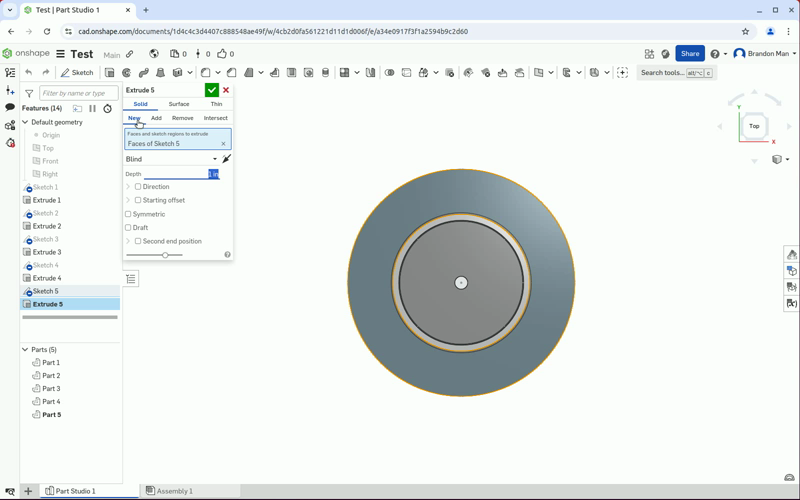
text(1.685)
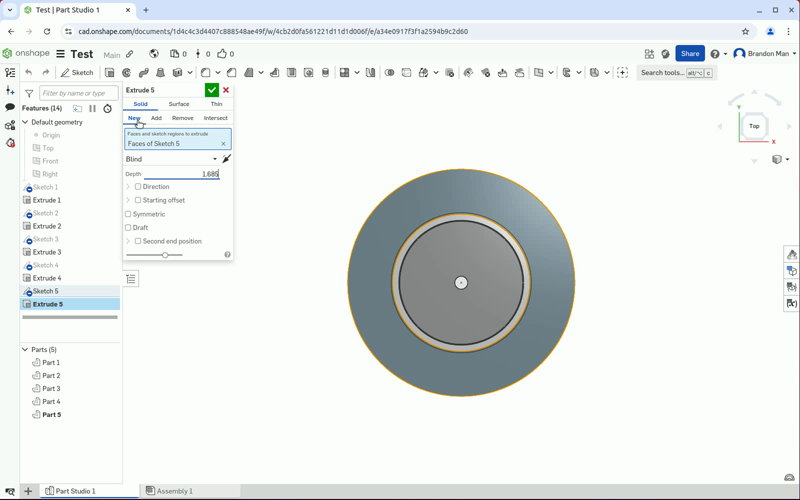
key(enter)
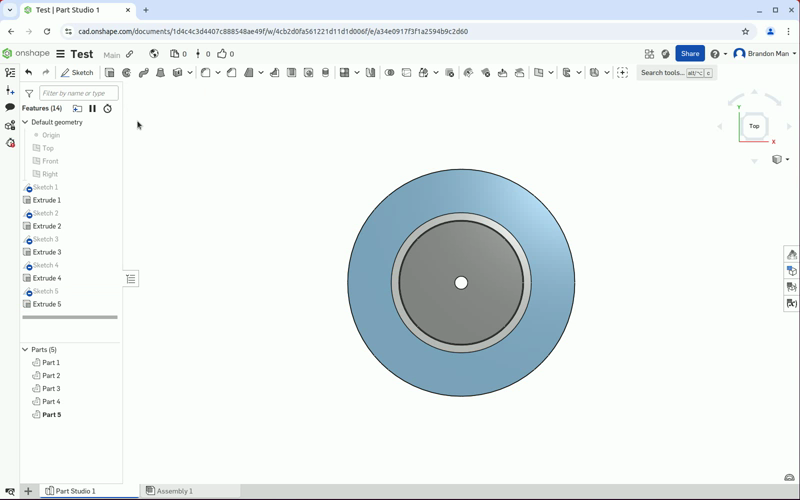
key(shift+h)
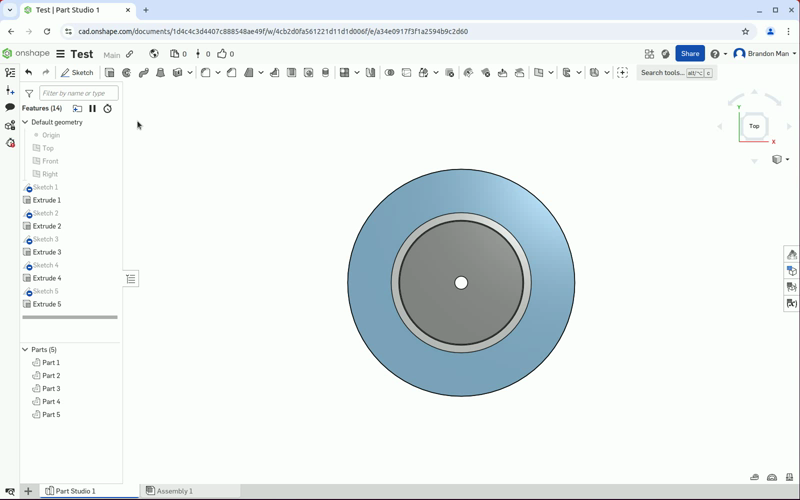
key(shift+h)
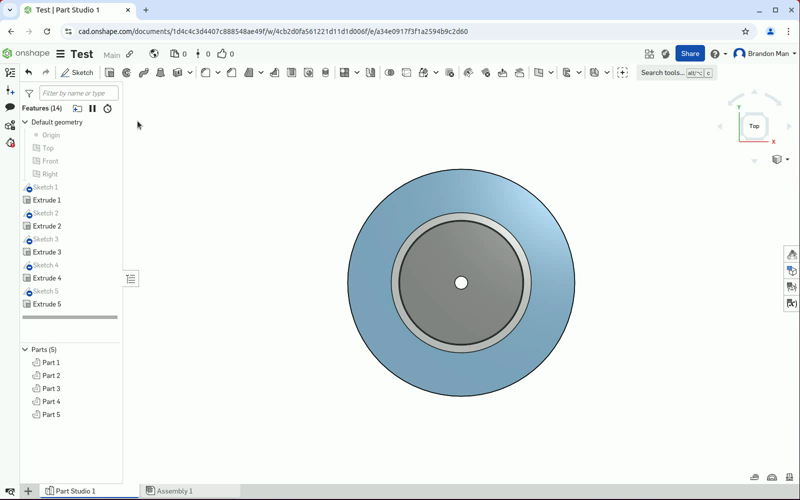
key(shift+7)
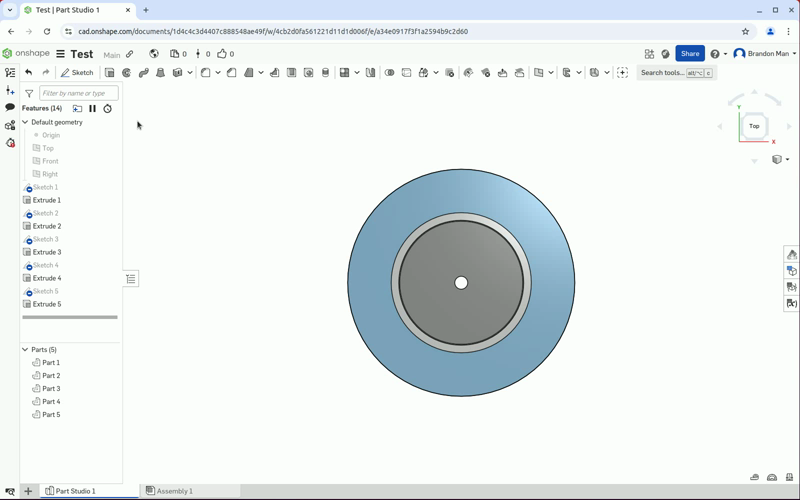
key(up, 3)
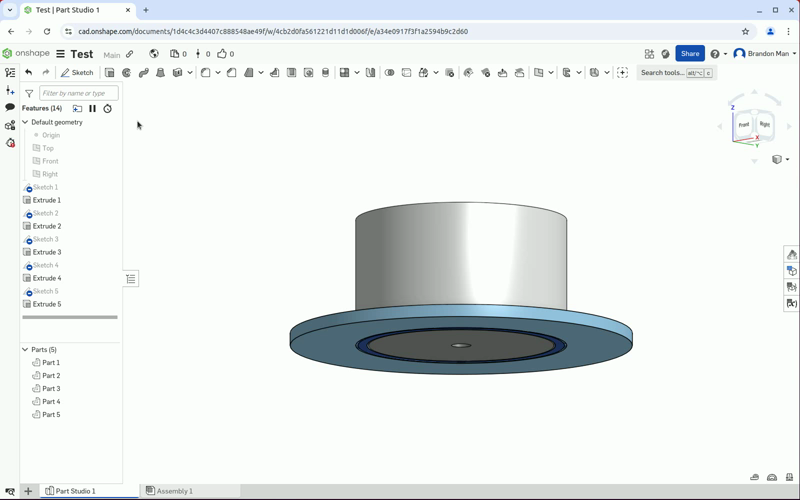
key(left, 3)
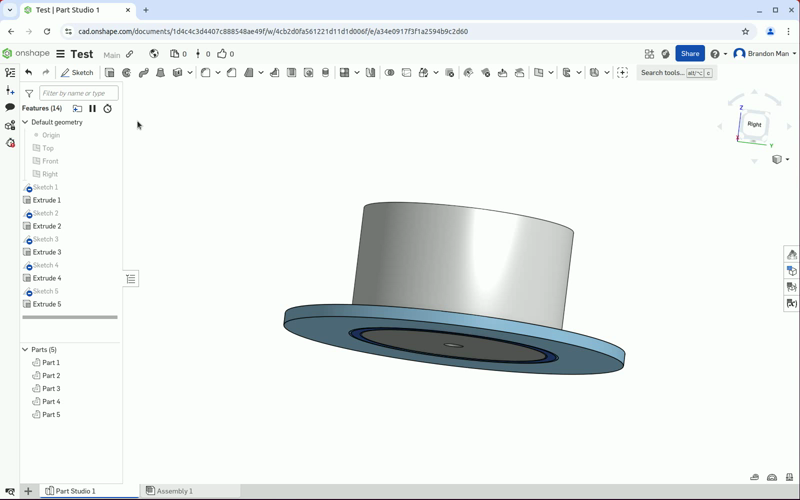
key(right, 3)
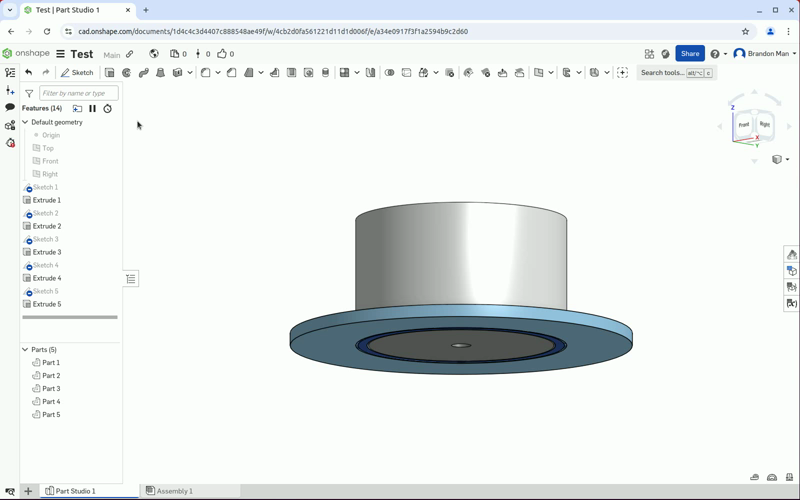
key(down, 3)
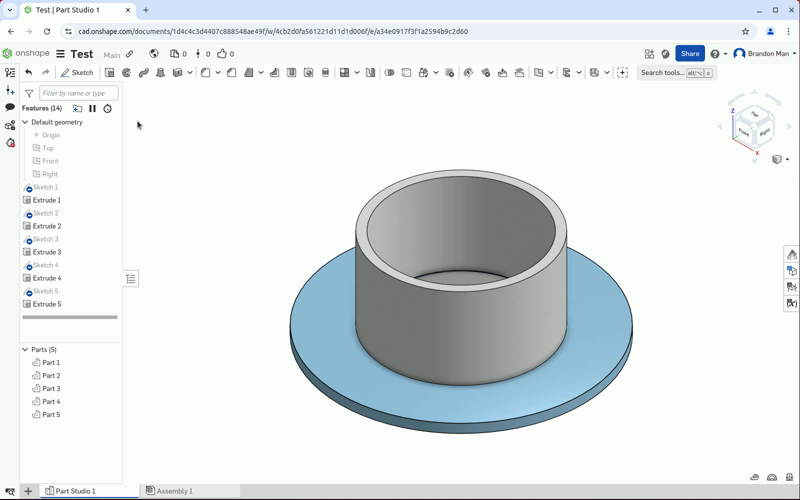
mouse_move(73, 189)
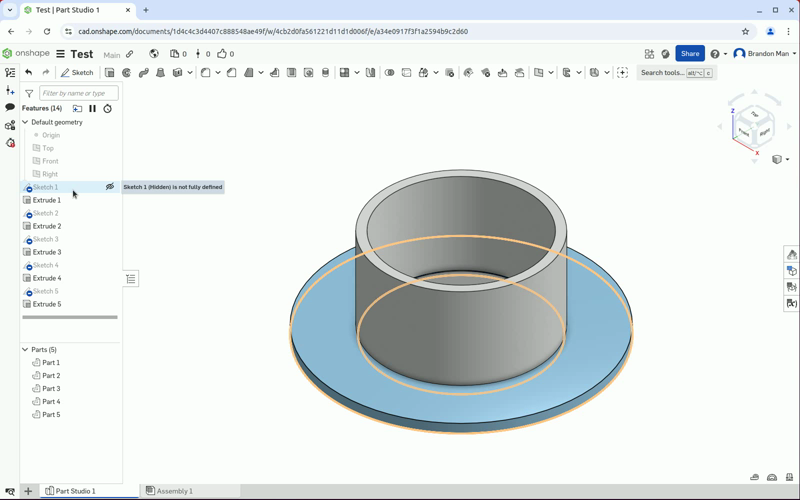
click(73, 189)